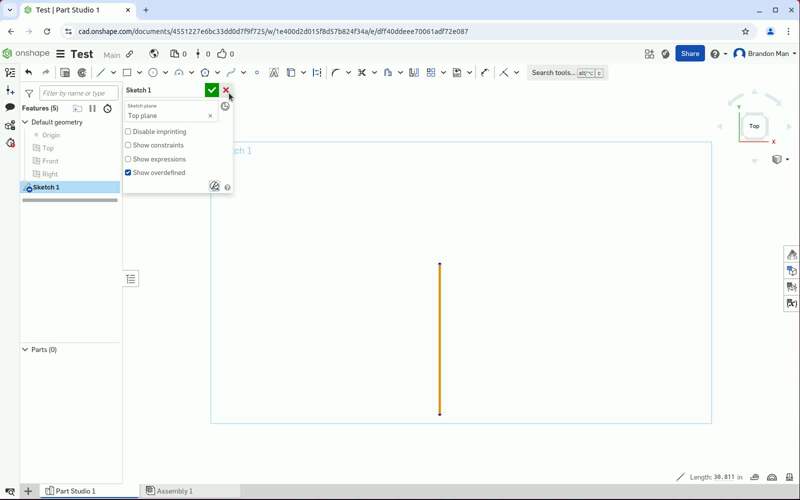
key(shift+h)
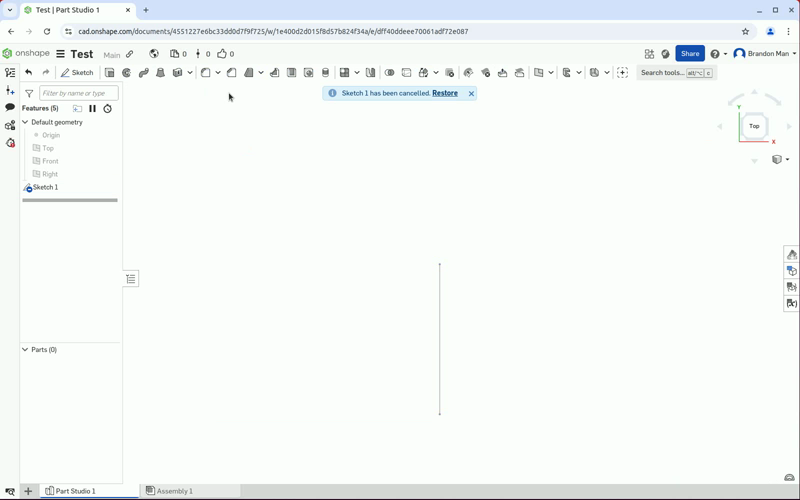
key(shift+s)
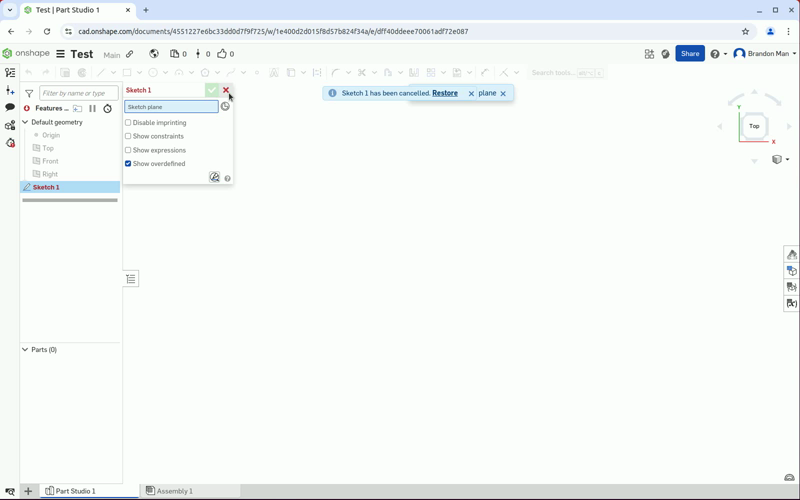
mouse_move(73, 150)
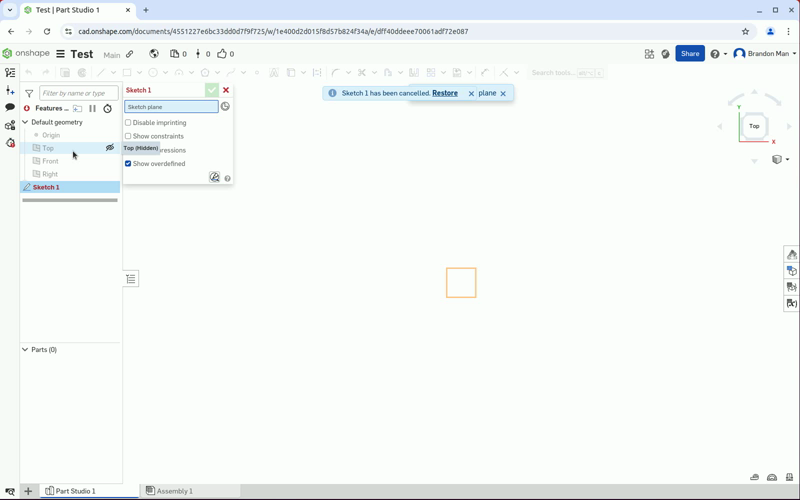
click(73, 150)
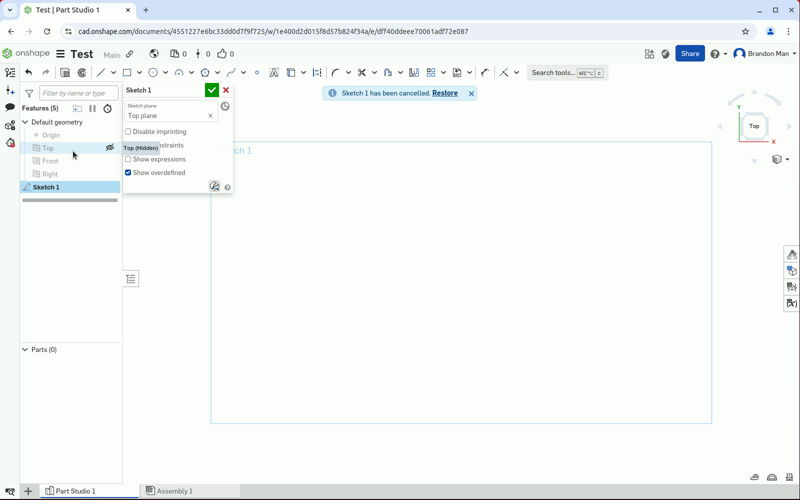
mouse_move(73, 352)
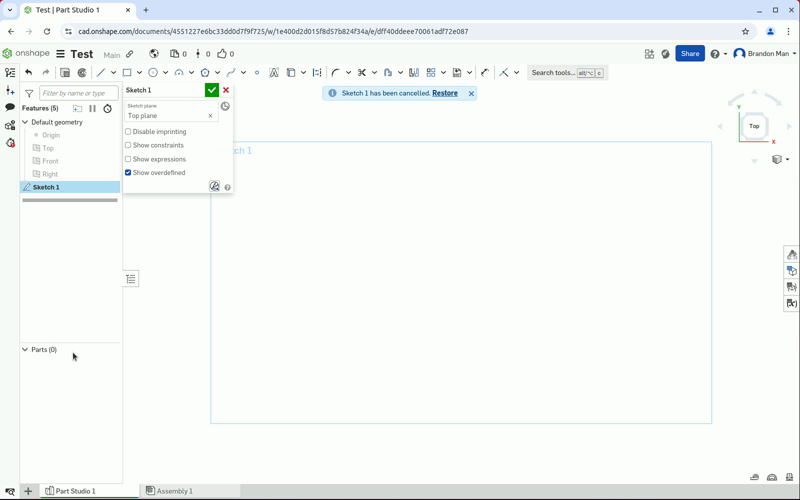
key(y)
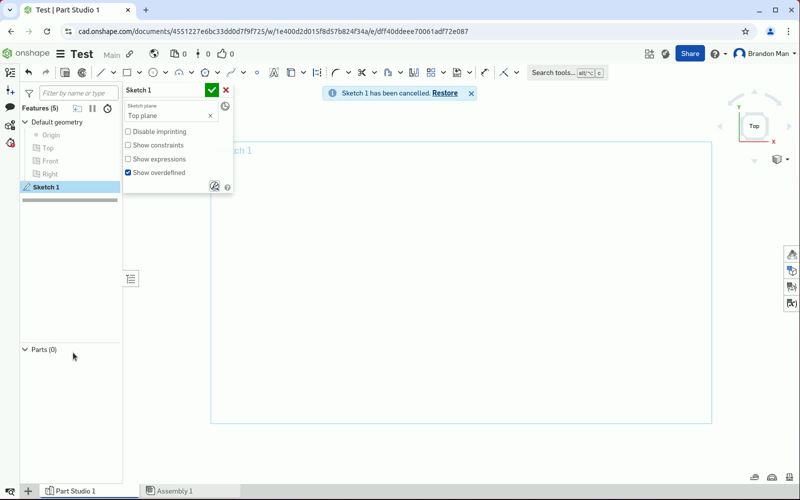
key(l)
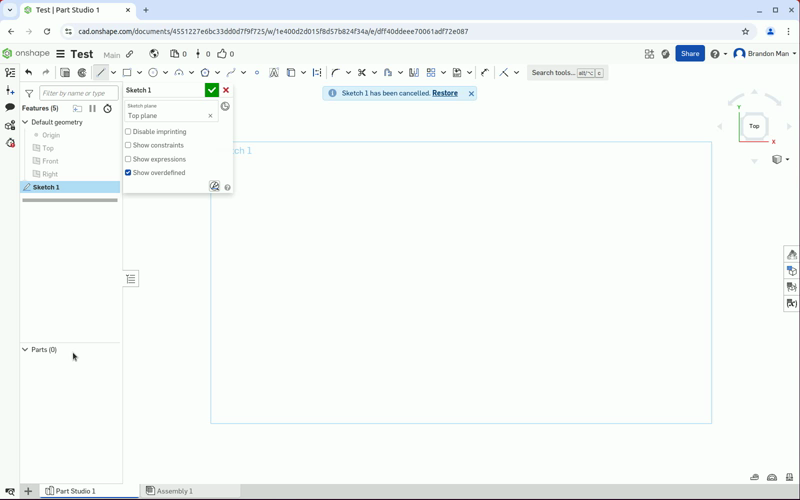
key_down(shift)
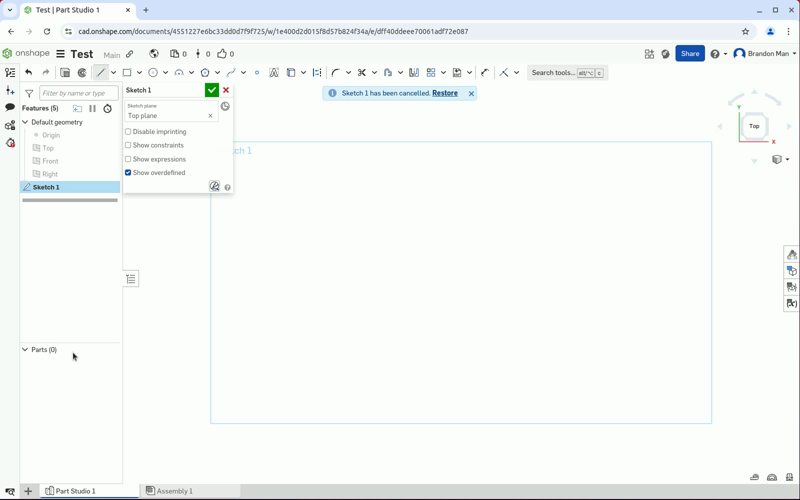
mouse_move(420, 311)
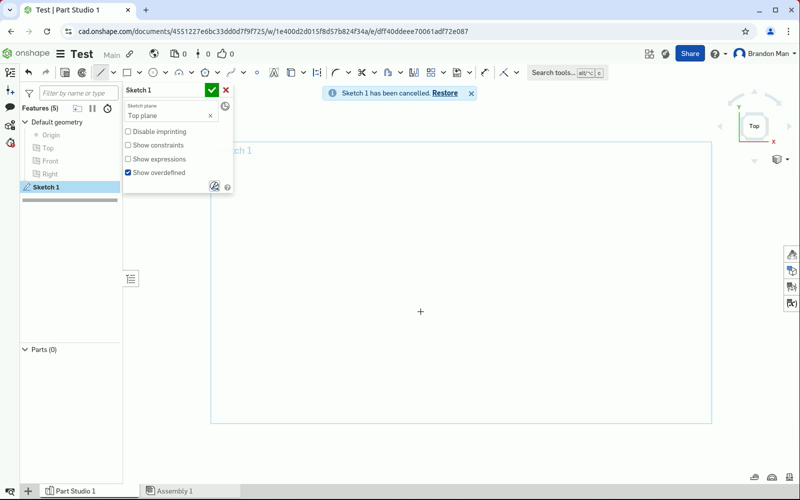
click(420, 311)
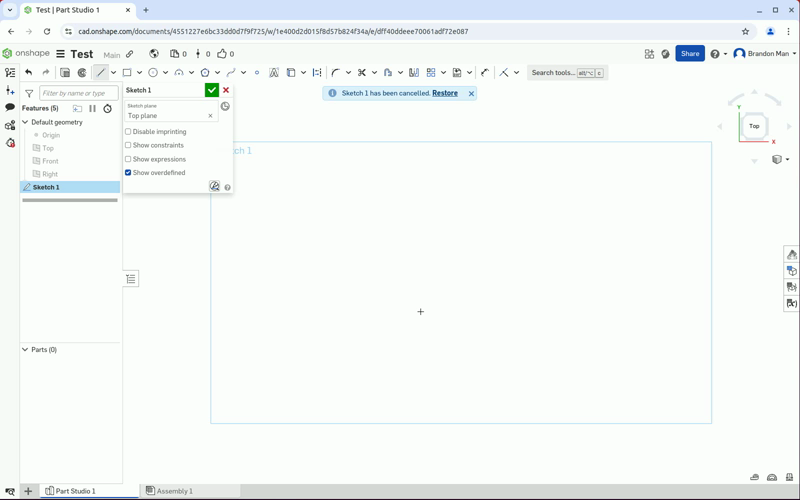
key_up(shift)
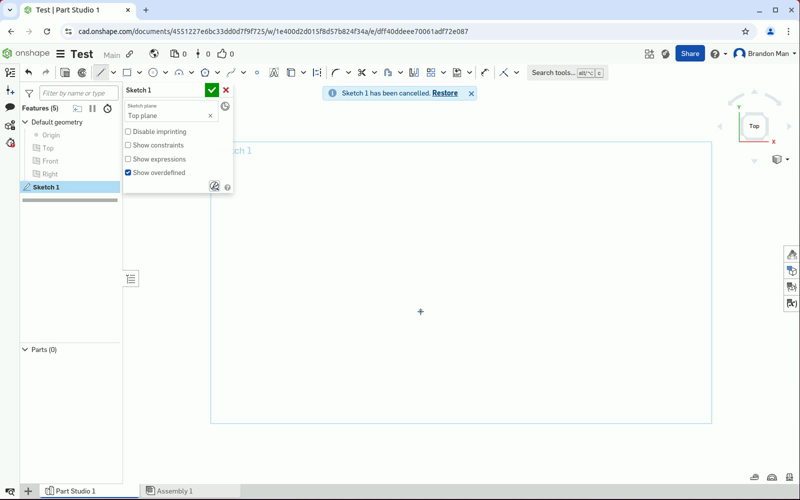
key_down(shift)
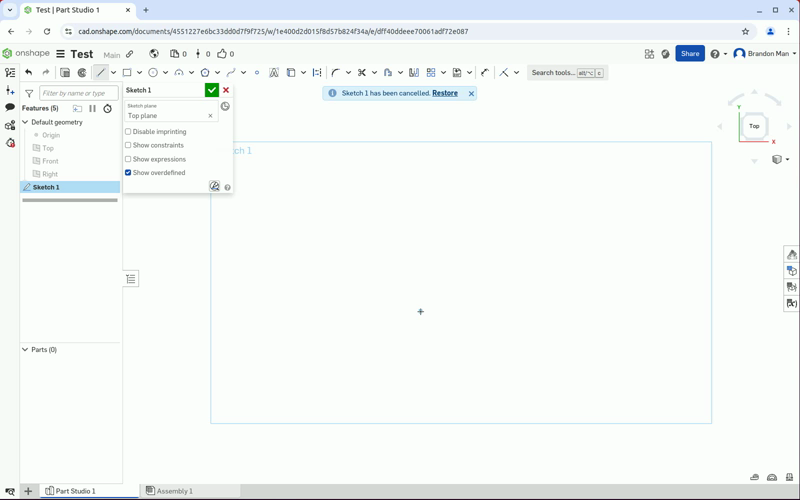
mouse_move(560, 296)
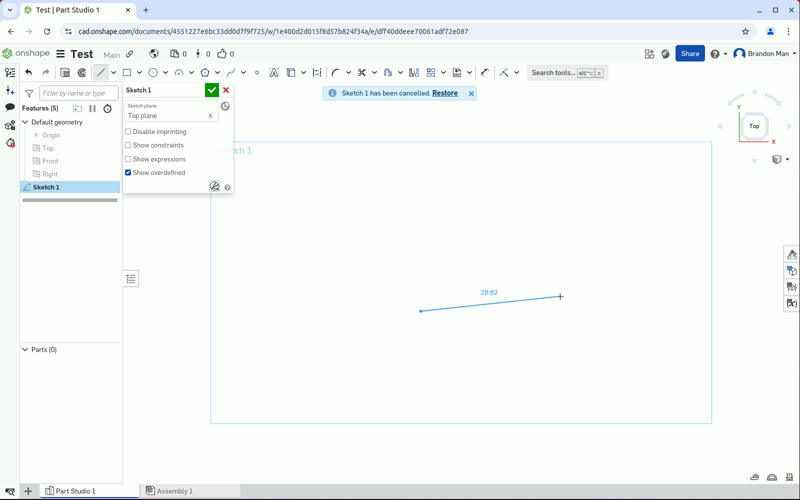
click(560, 296)
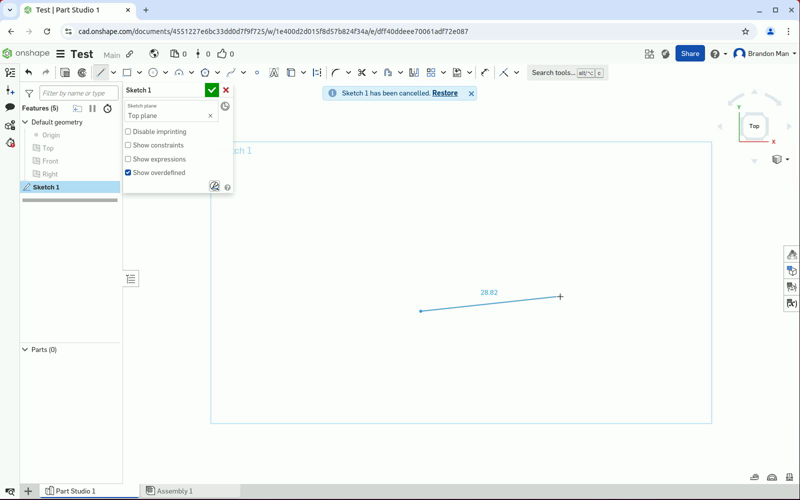
key_up(shift)
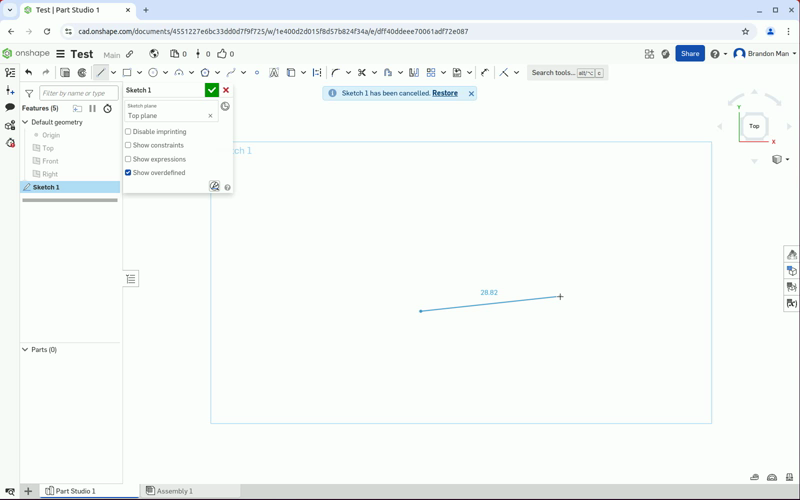
key(esc)
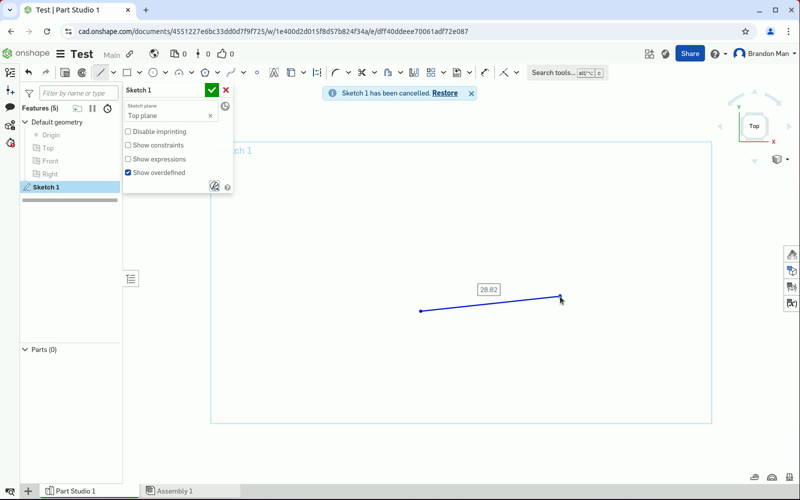
key(a)
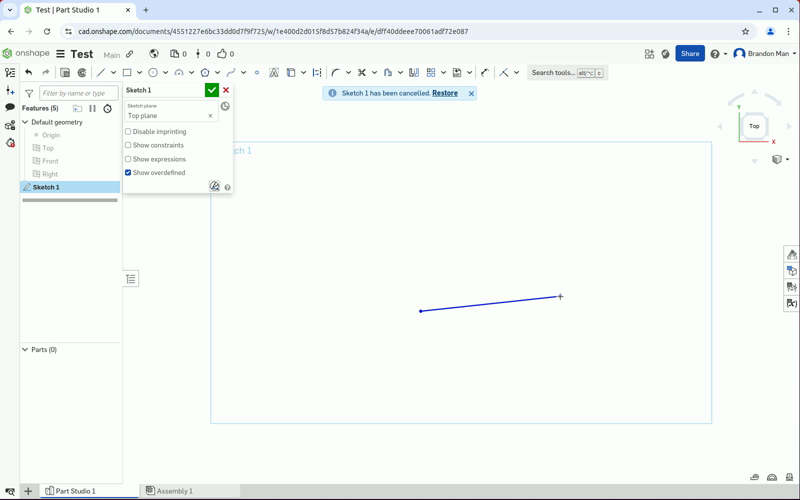
mouse_move(560, 296)
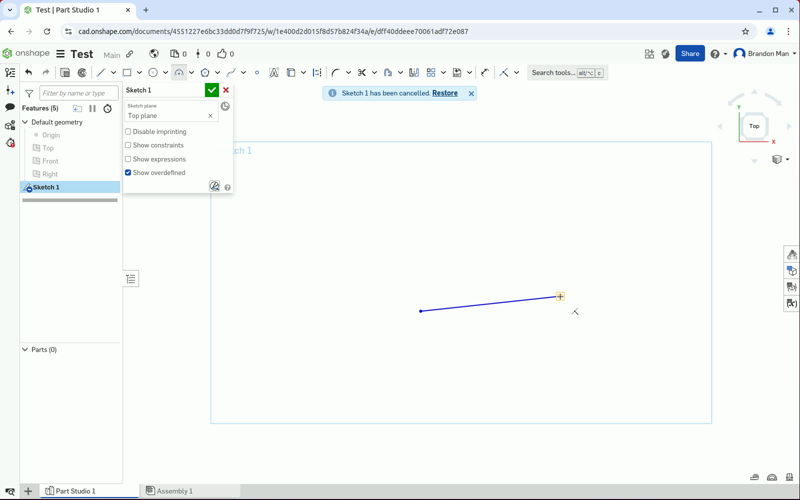
click(560, 296)
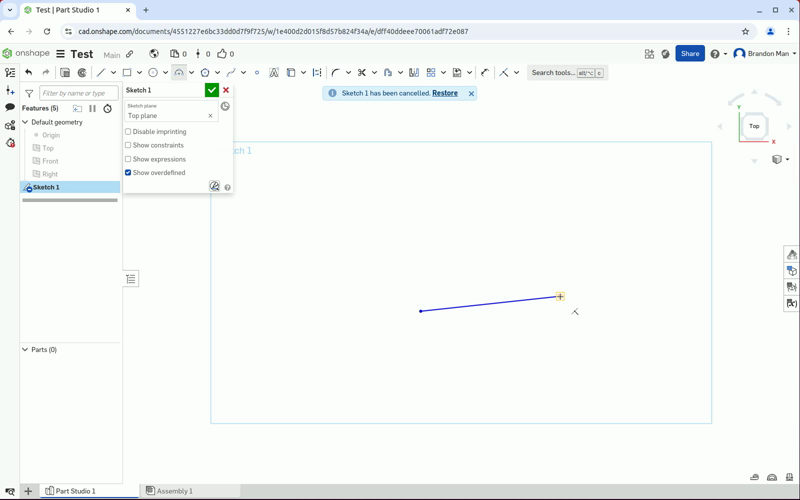
key_down(shift)
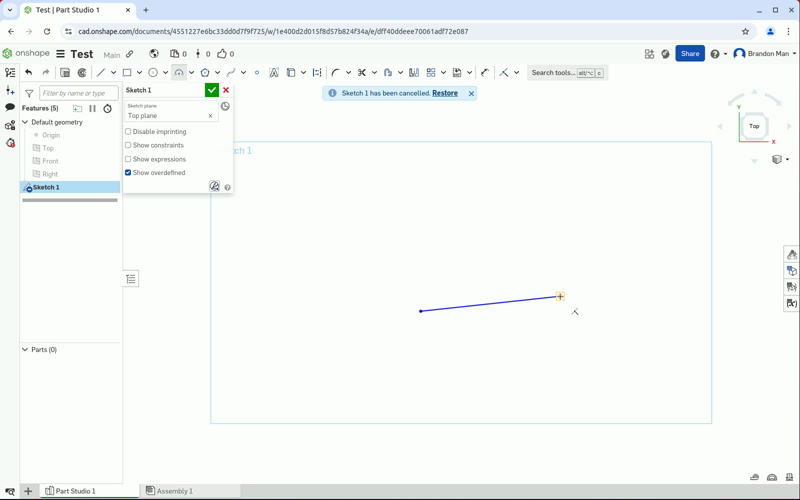
mouse_move(560, 268)
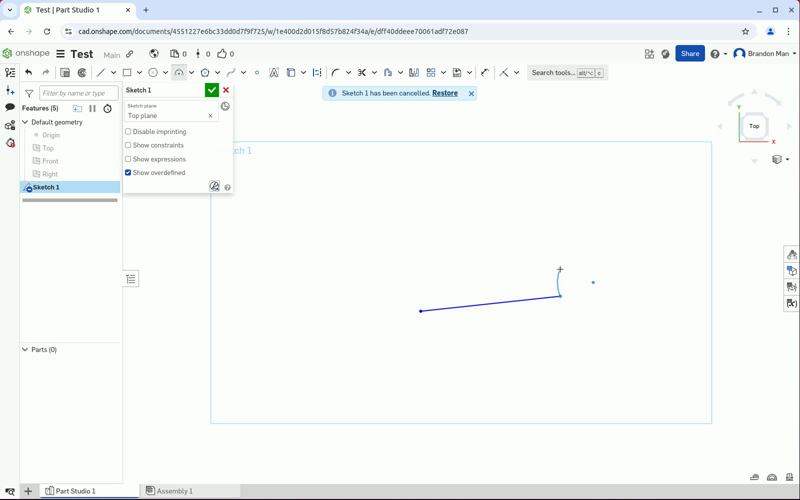
click(560, 268)
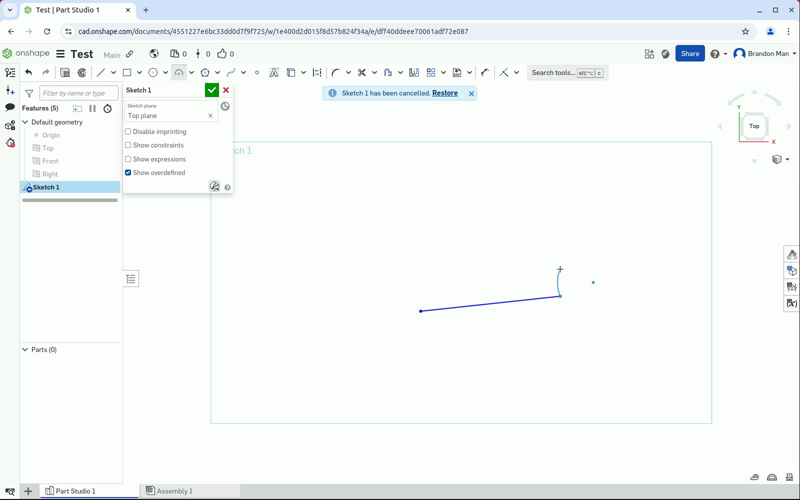
mouse_move(544, 282)
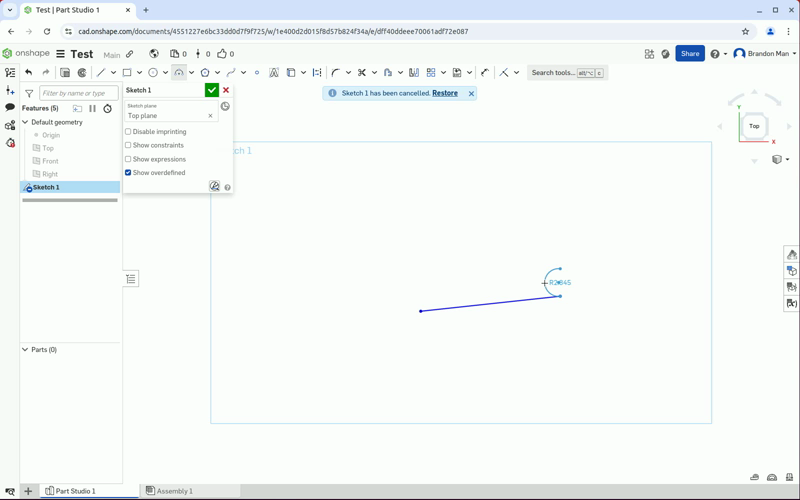
click(544, 282)
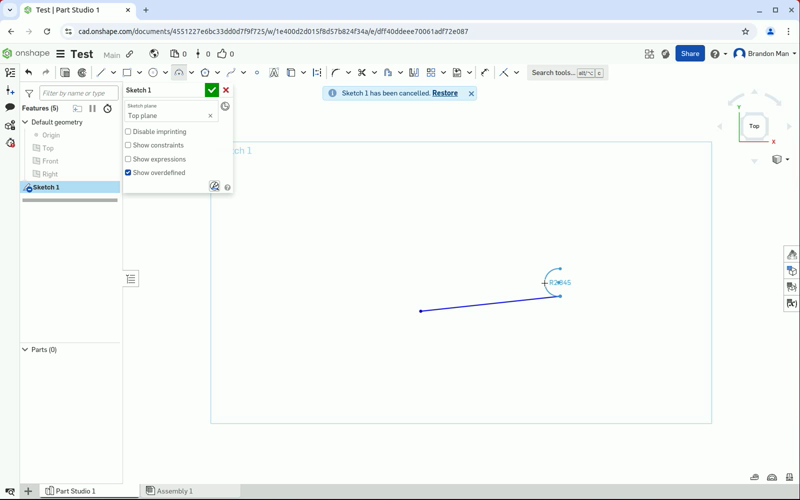
key_up(shift)
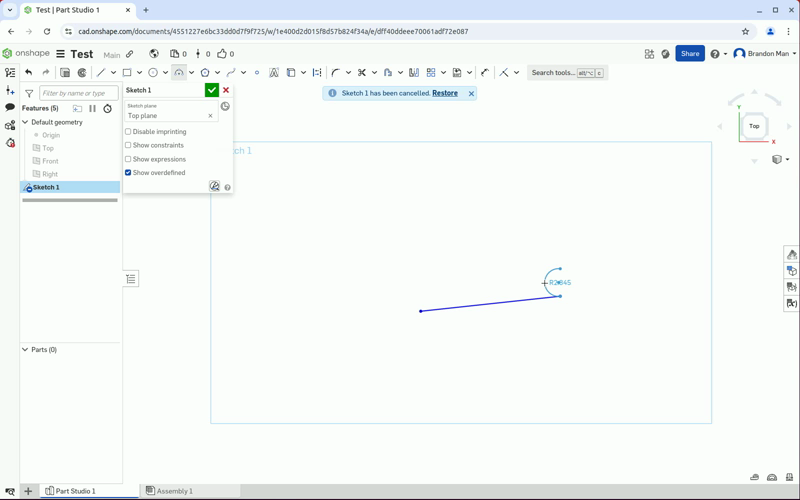
key(esc)
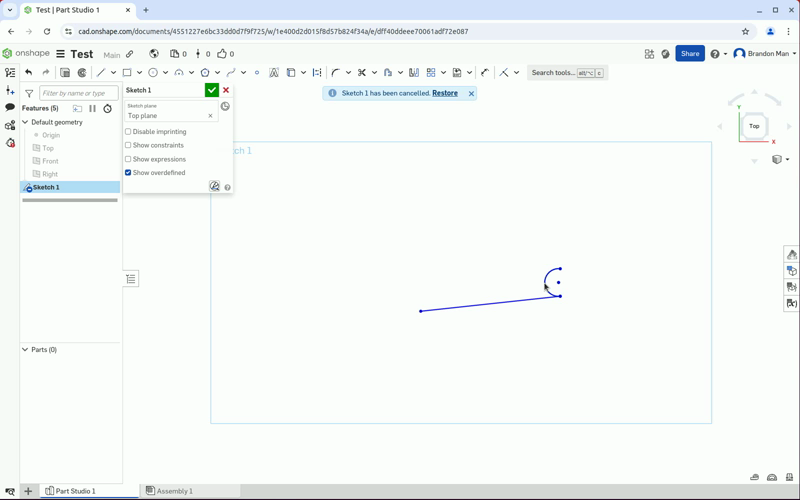
key(l)
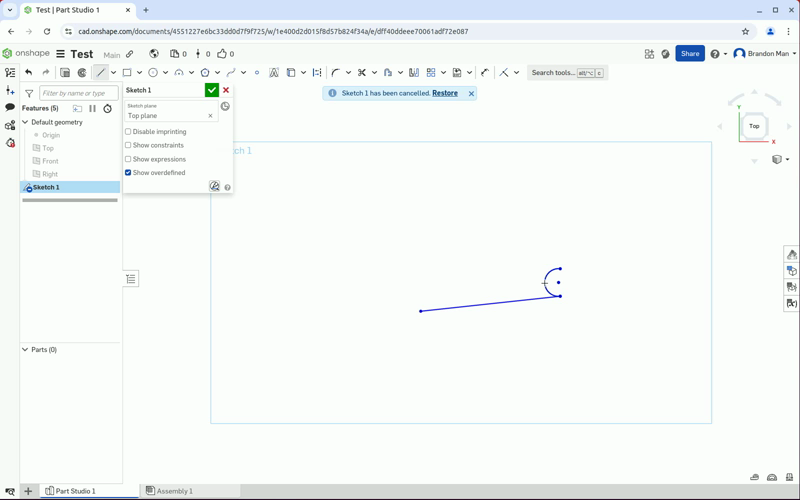
mouse_move(560, 268)
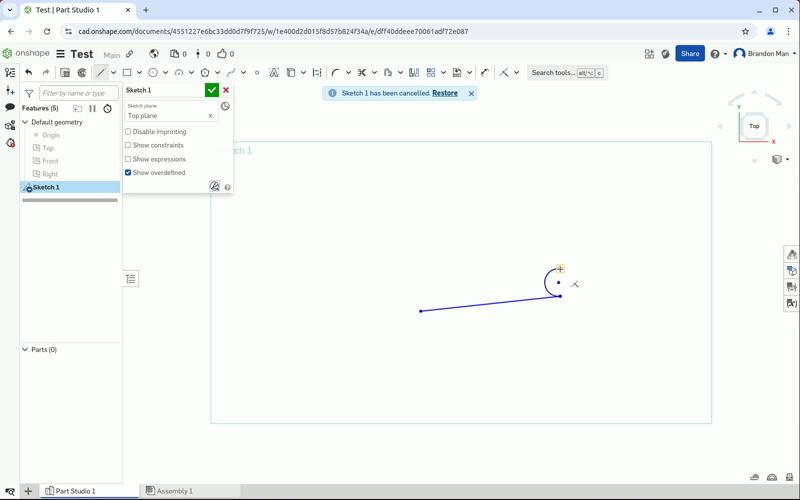
click(560, 268)
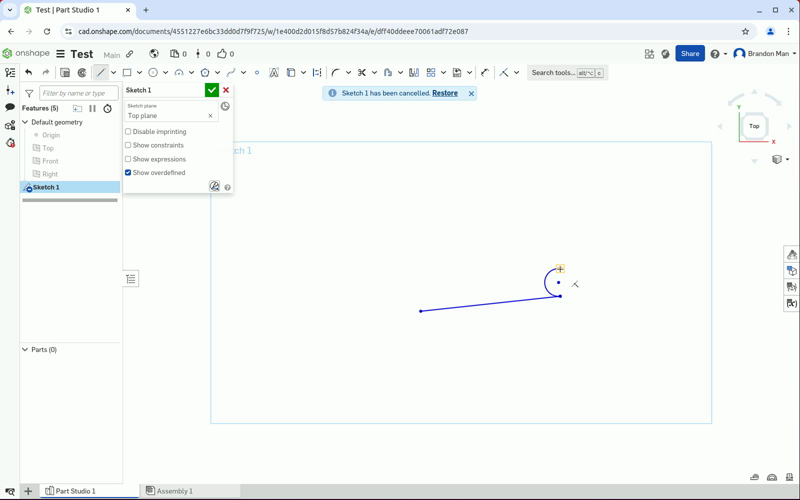
key_down(shift)
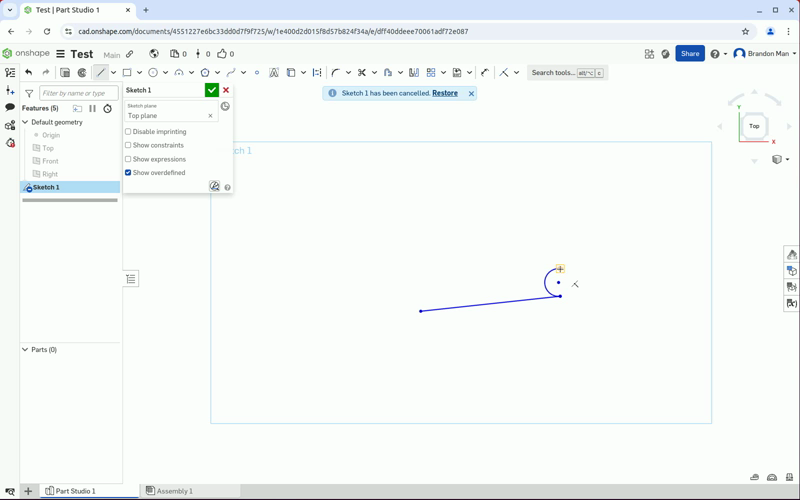
mouse_move(420, 255)
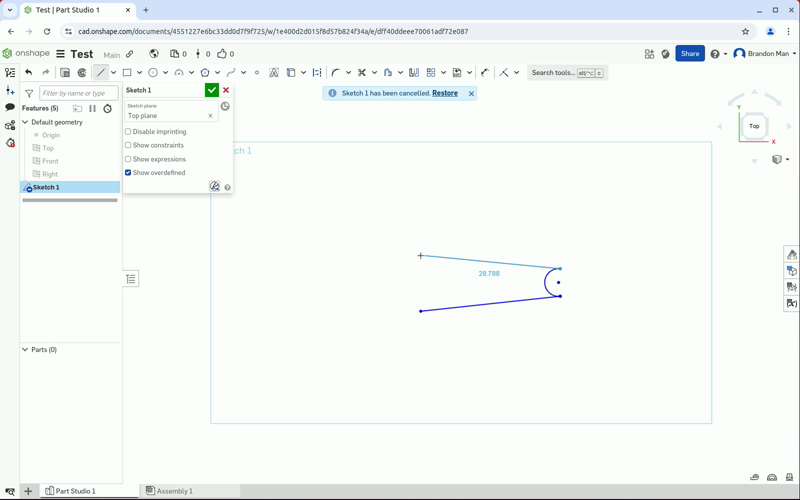
click(420, 255)
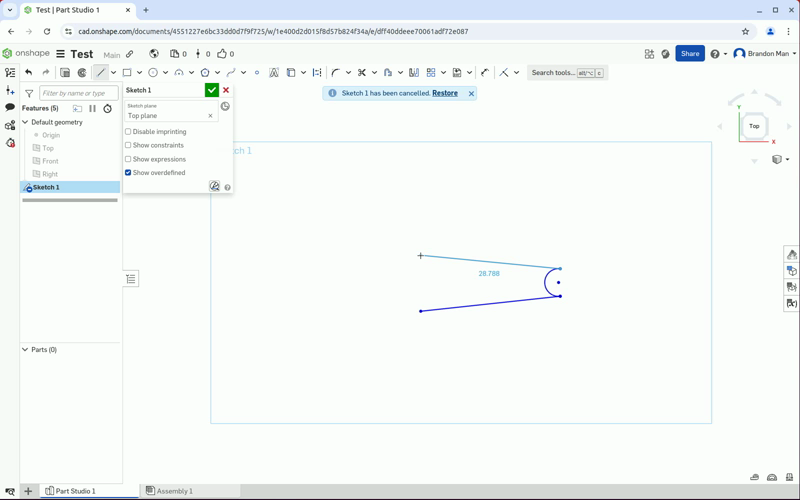
key_up(shift)
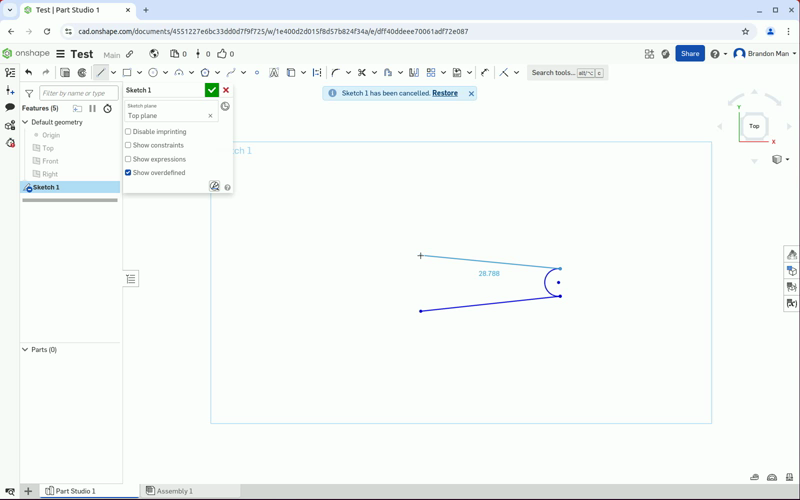
key(esc)
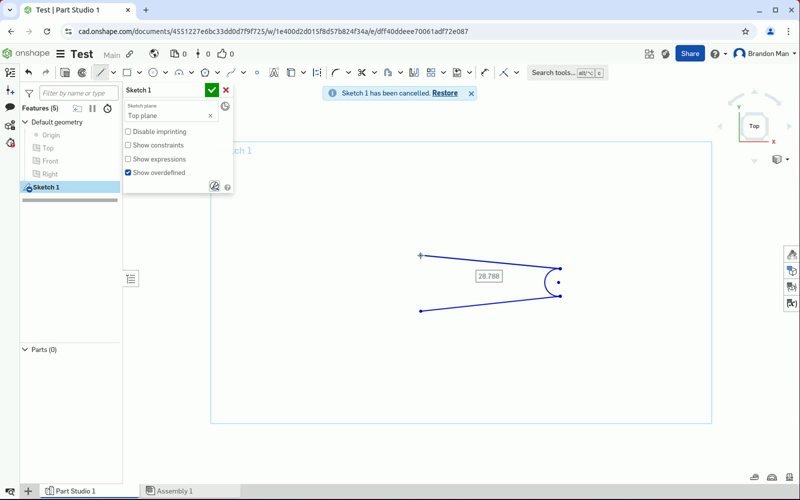
key(a)
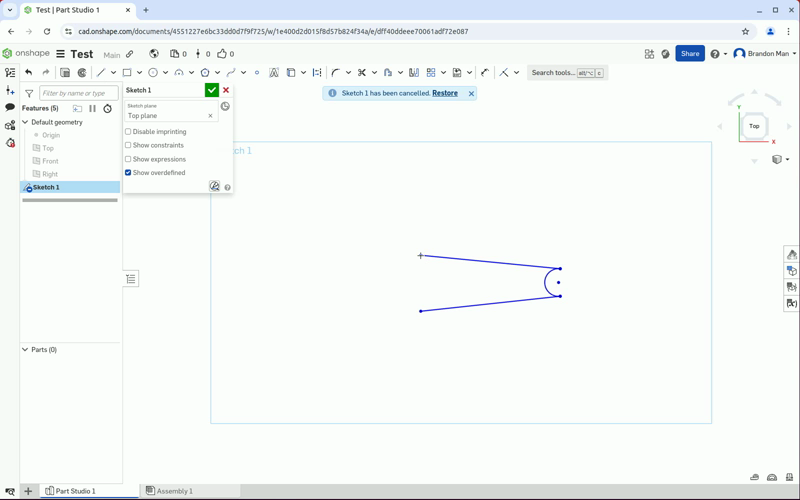
mouse_move(420, 255)
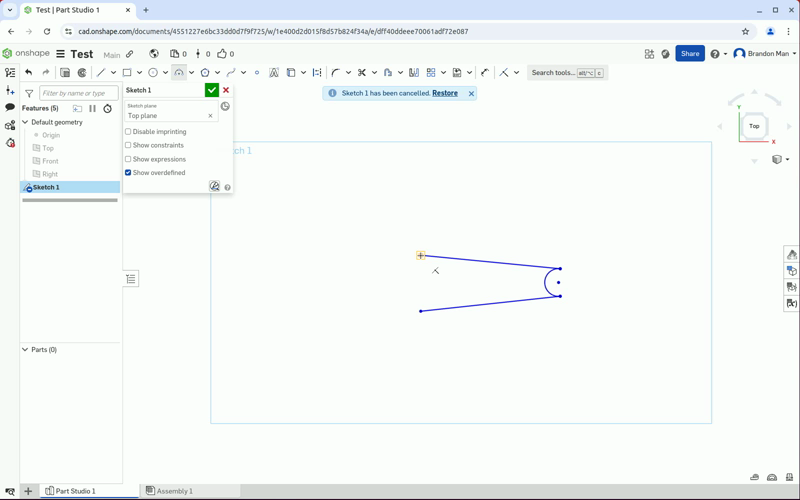
click(420, 255)
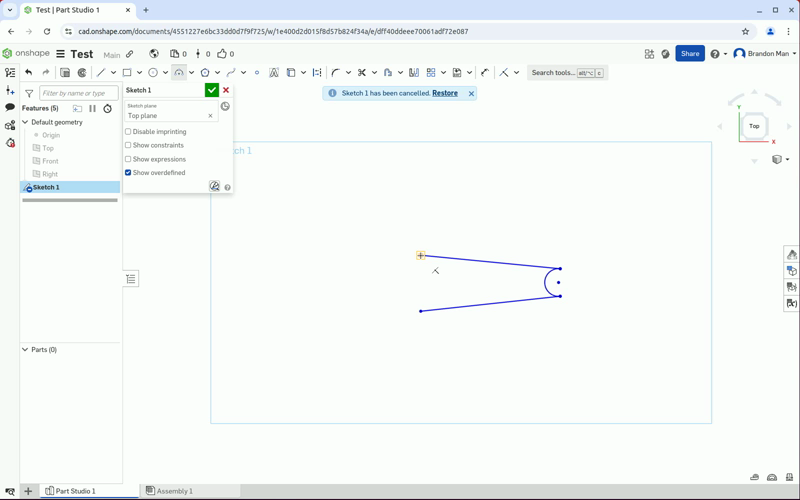
mouse_move(420, 311)
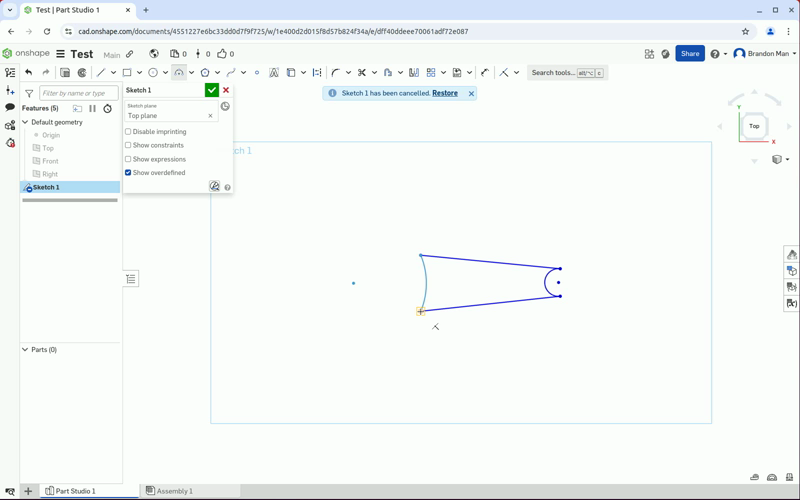
click(420, 311)
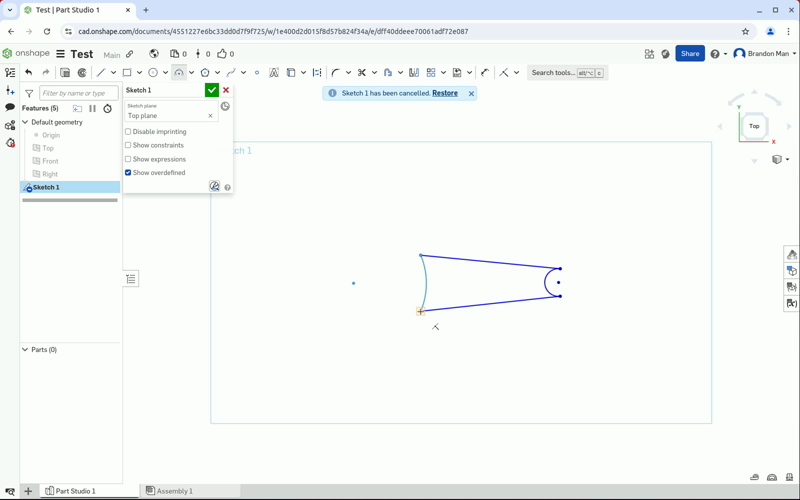
key_down(shift)
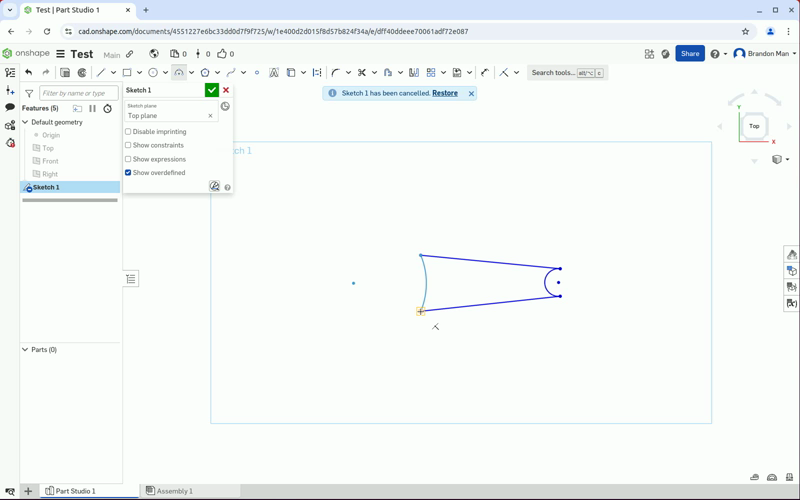
mouse_move(446, 283)
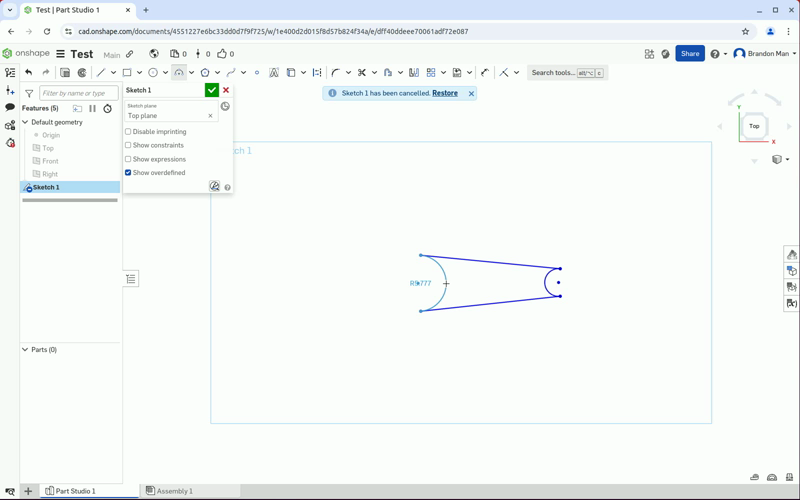
click(446, 283)
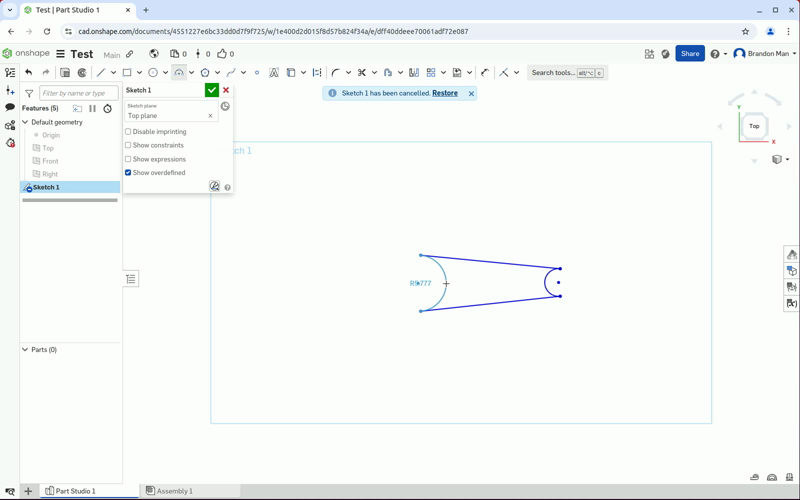
key_up(shift)
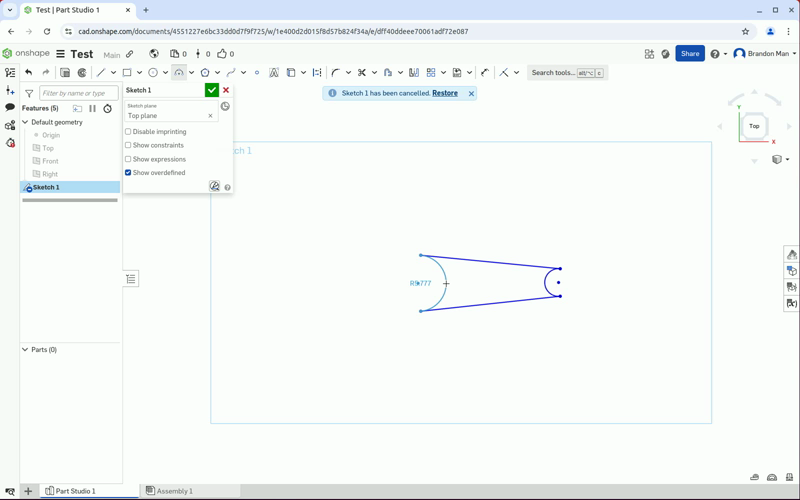
key(esc)
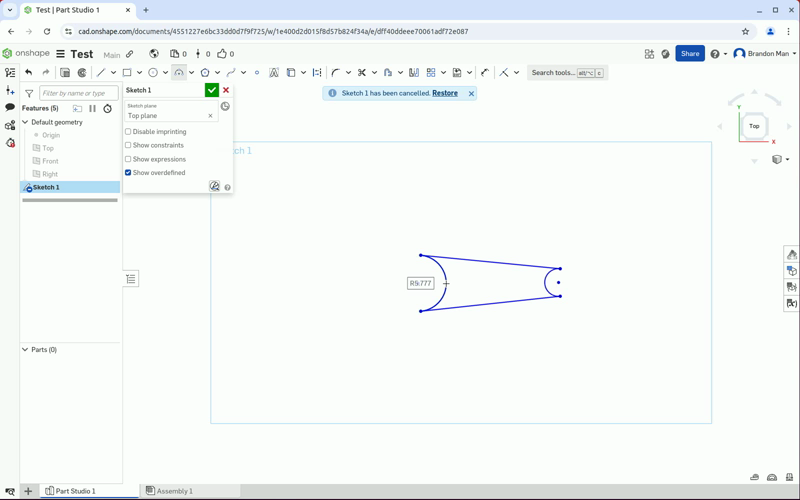
key(l)
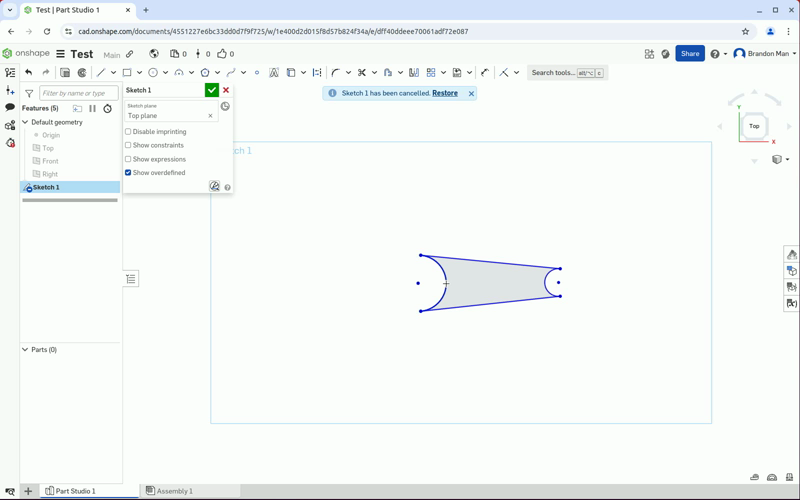
key_down(shift)
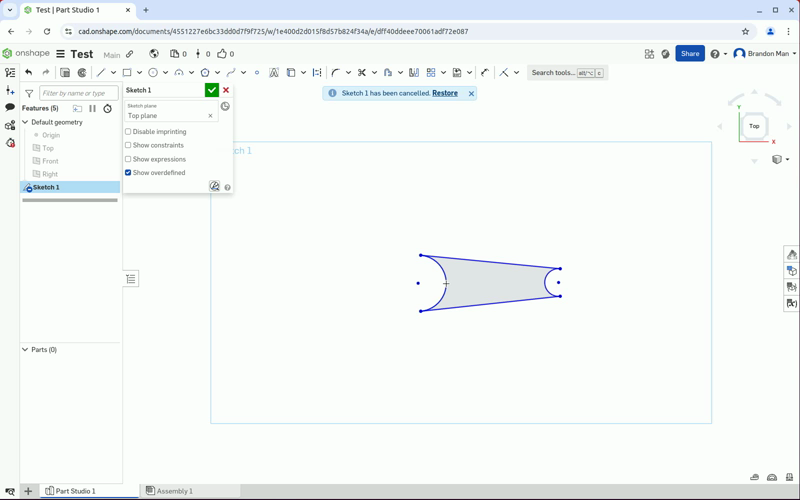
mouse_move(460, 290)
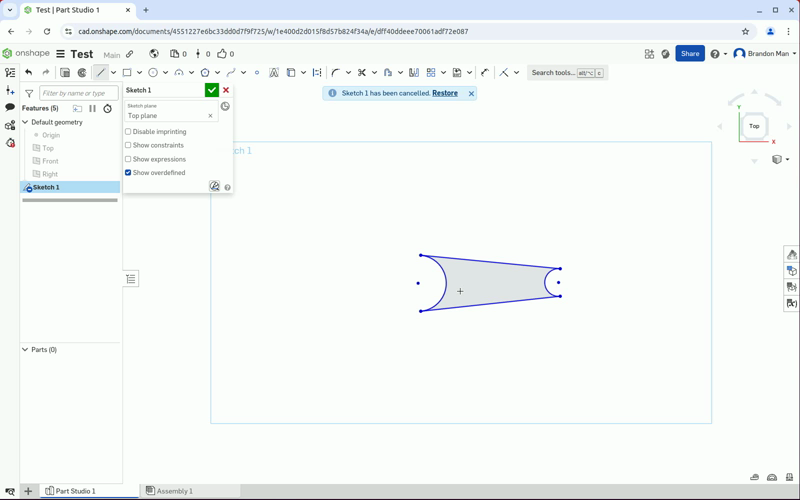
click(460, 290)
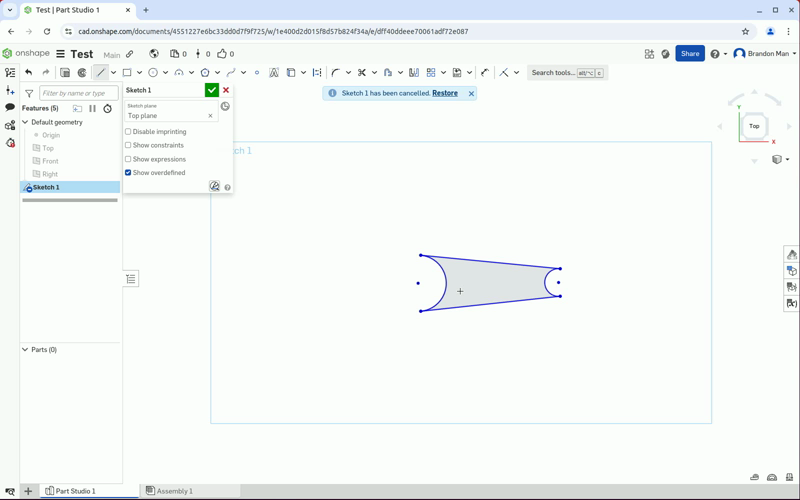
key_up(shift)
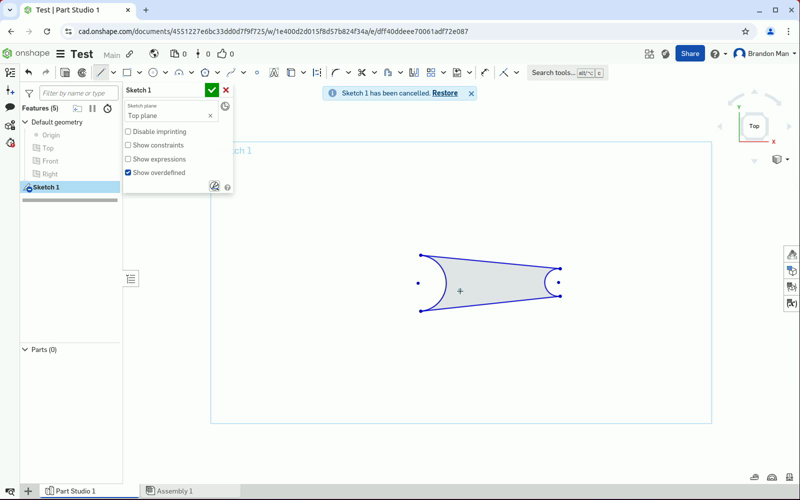
key_down(shift)
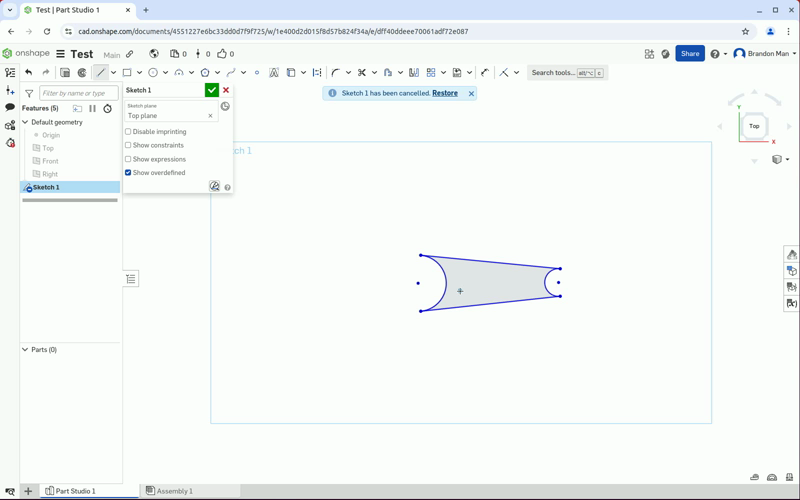
mouse_move(490, 290)
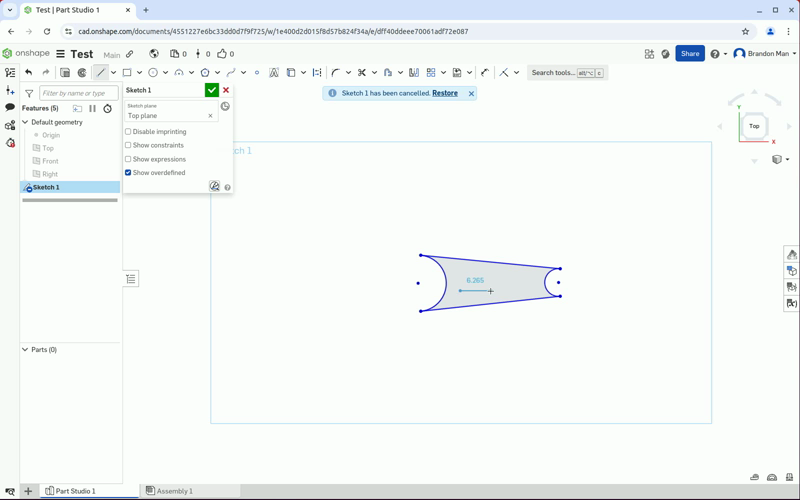
mouse_move(516, 290)
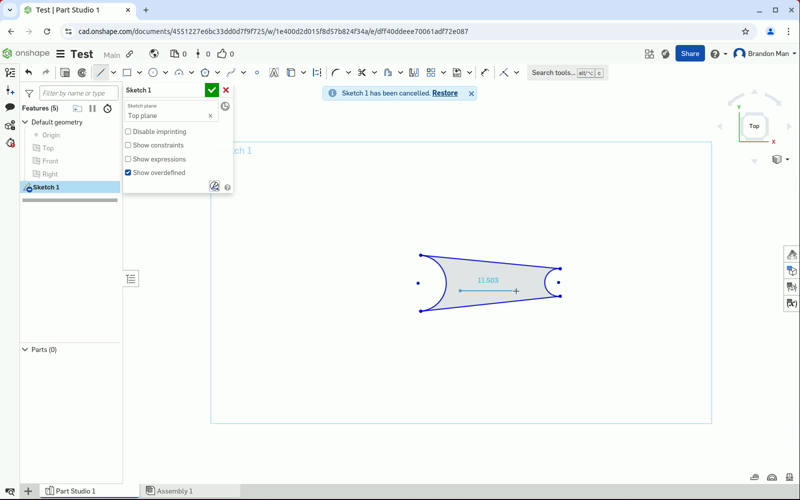
click(516, 290)
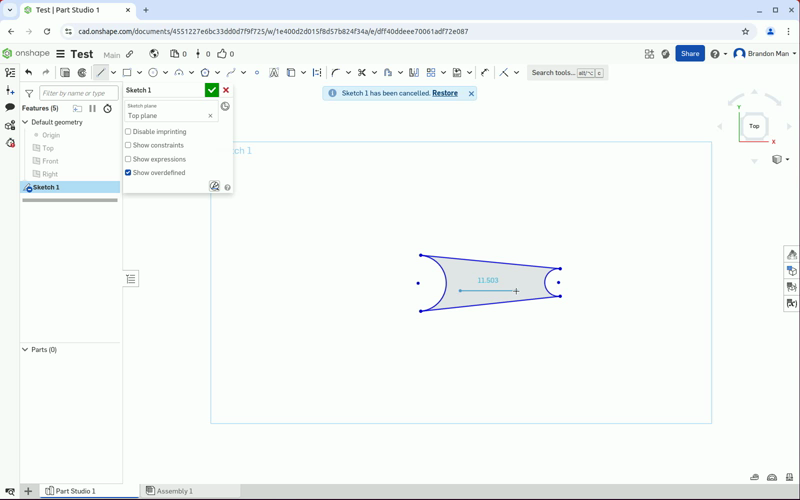
key_up(shift)
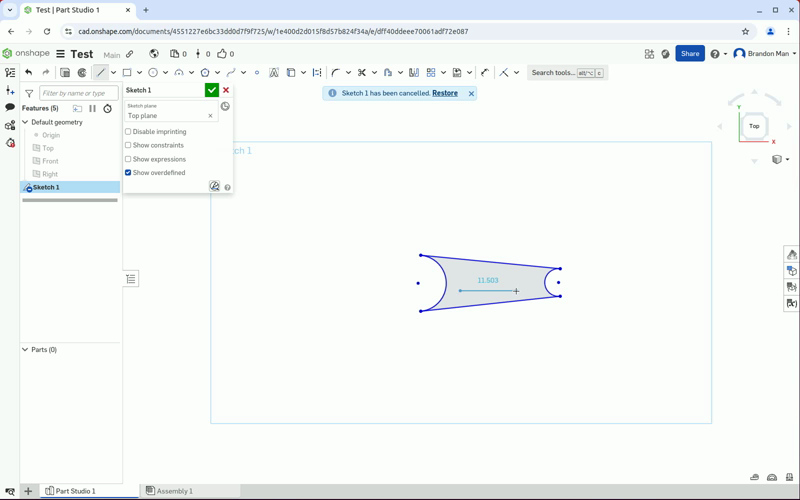
key(esc)
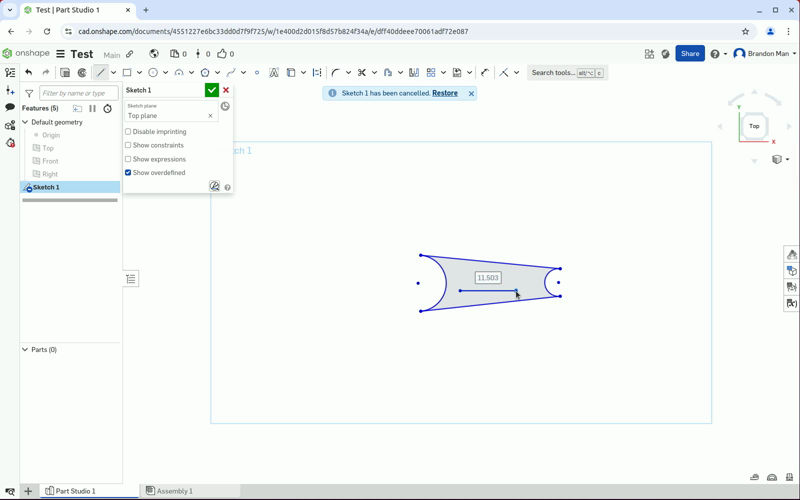
key(a)
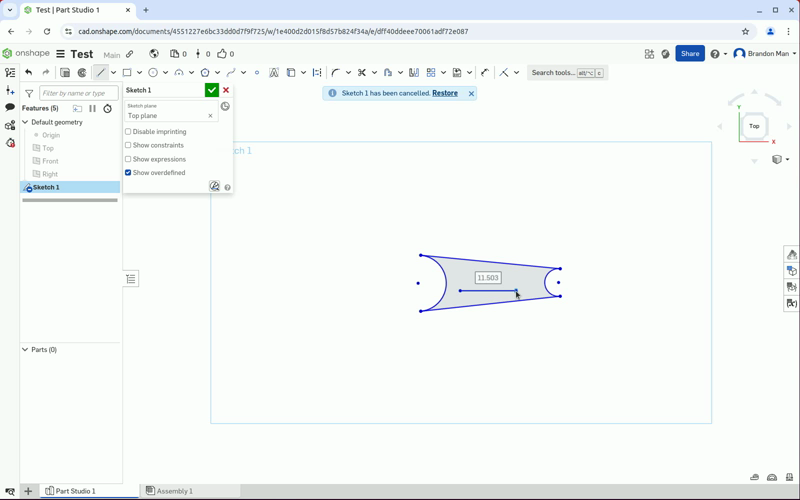
mouse_move(516, 290)
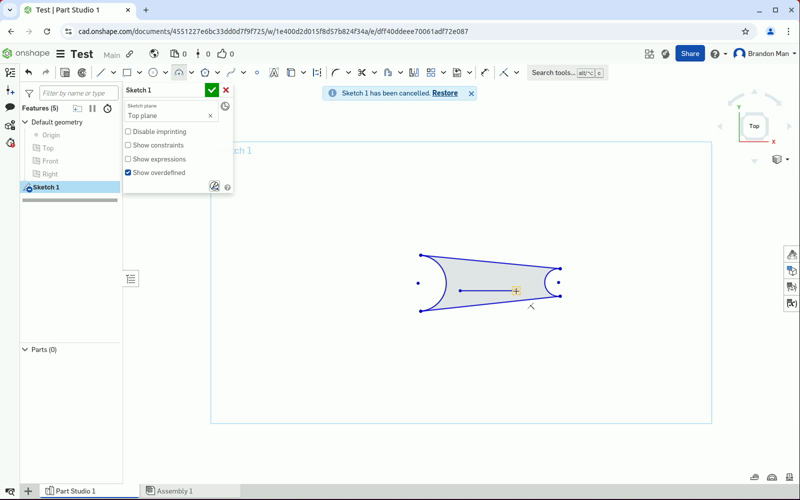
click(516, 290)
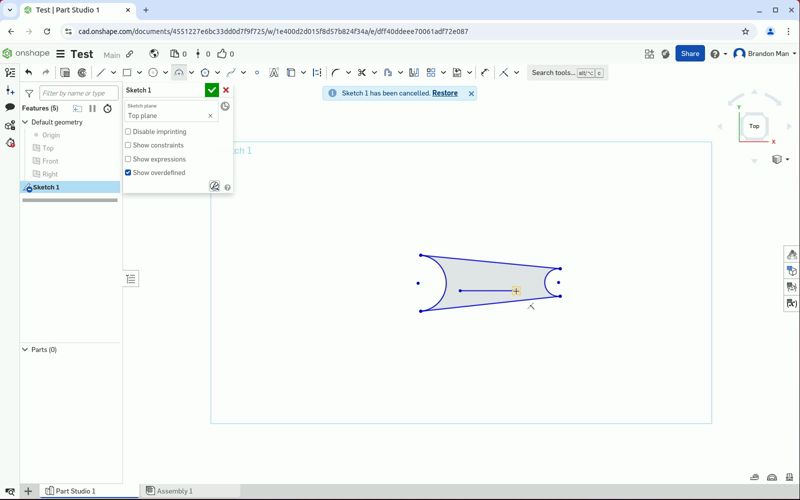
key_down(shift)
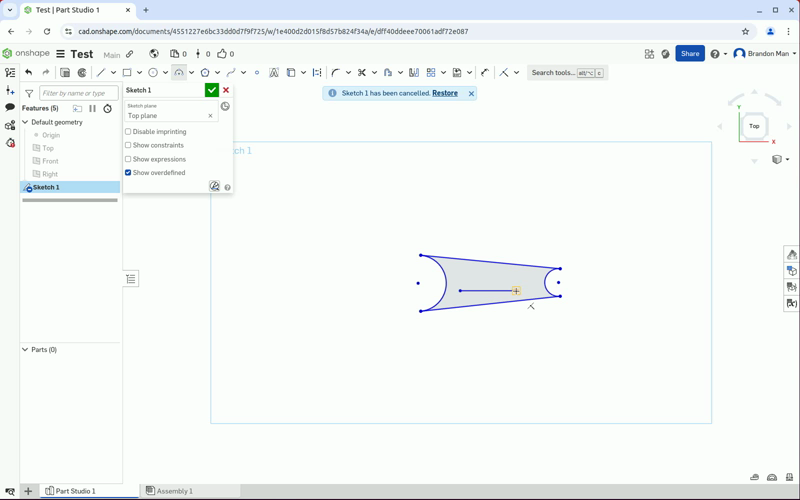
mouse_move(516, 276)
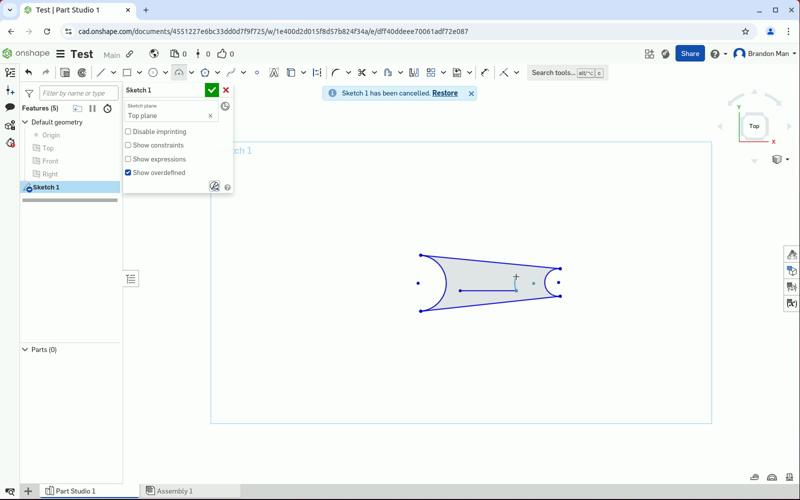
click(516, 276)
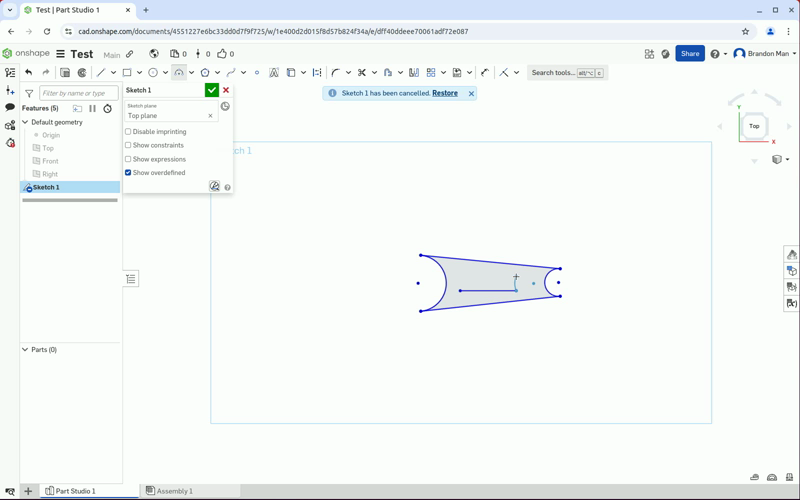
mouse_move(523, 283)
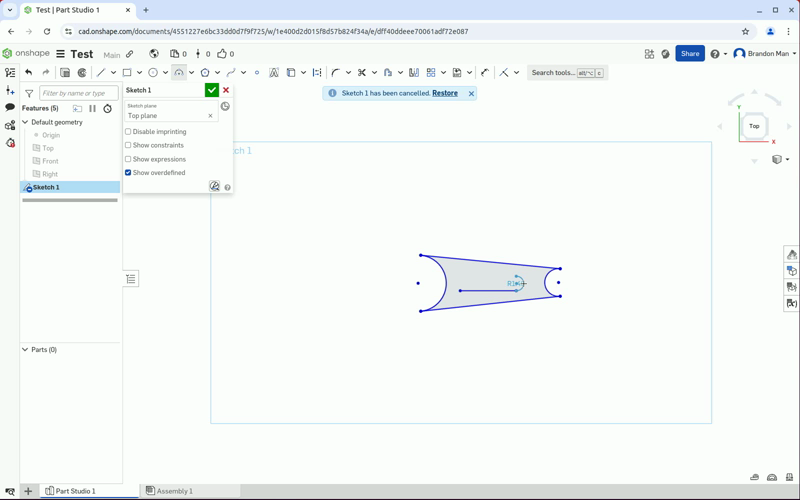
click(523, 283)
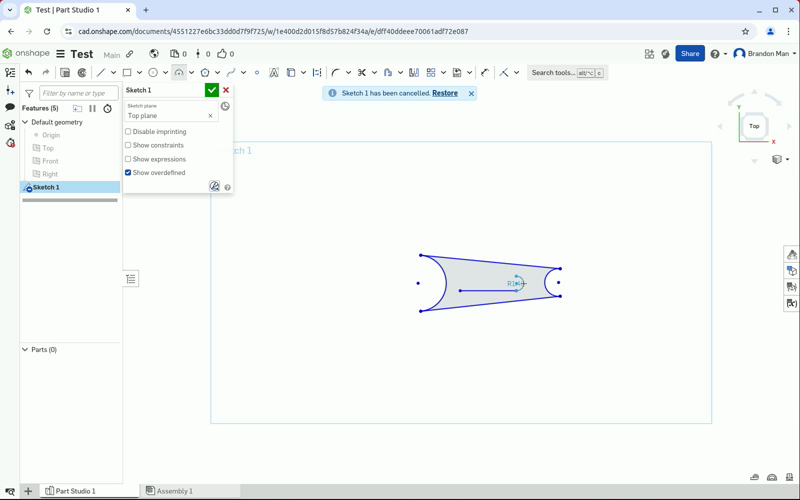
key_up(shift)
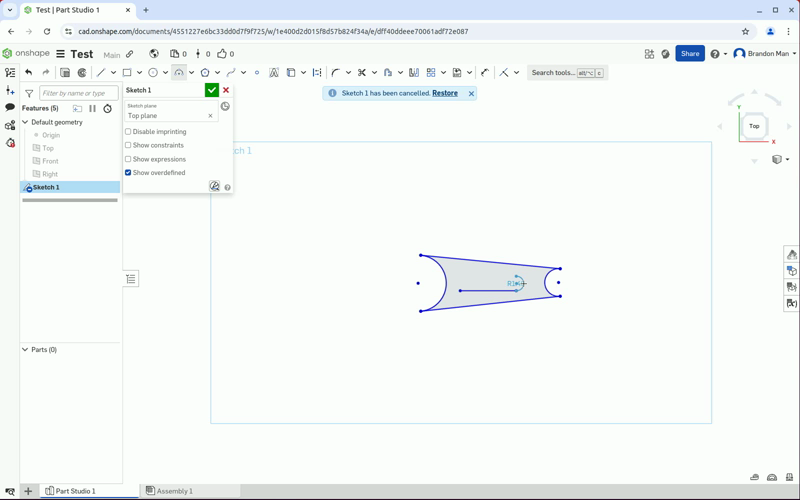
key(esc)
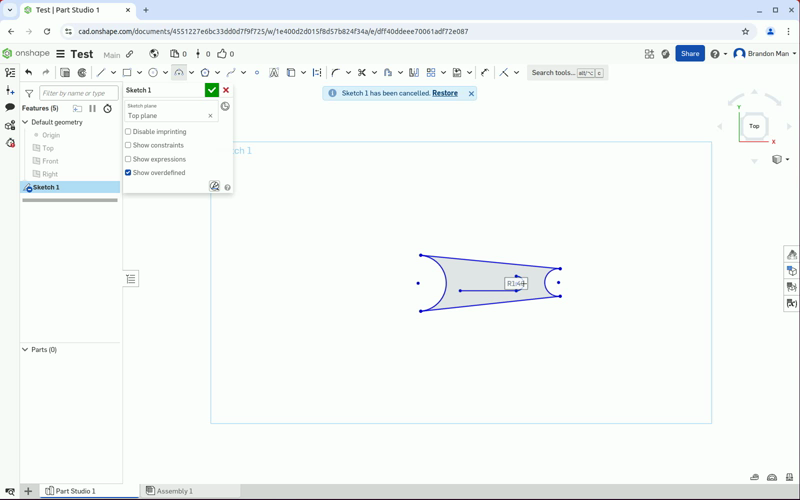
key(l)
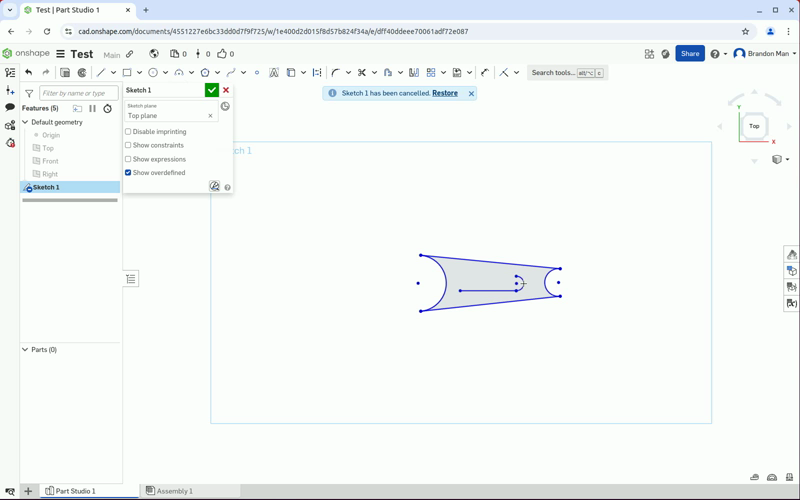
mouse_move(516, 276)
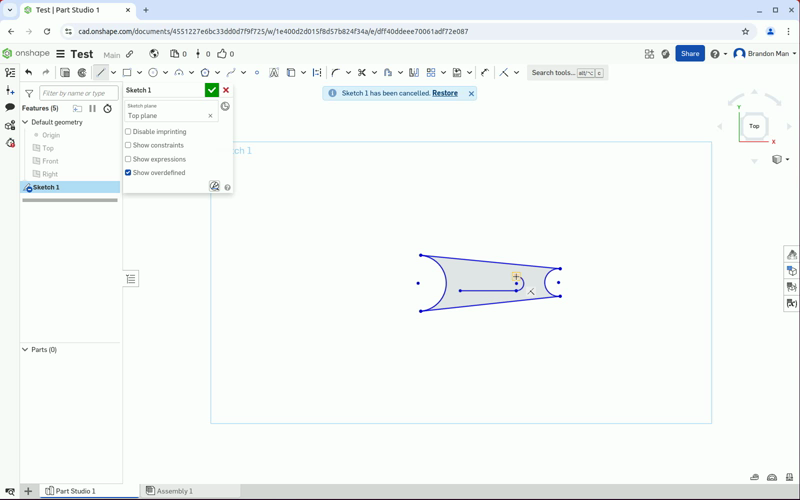
click(516, 276)
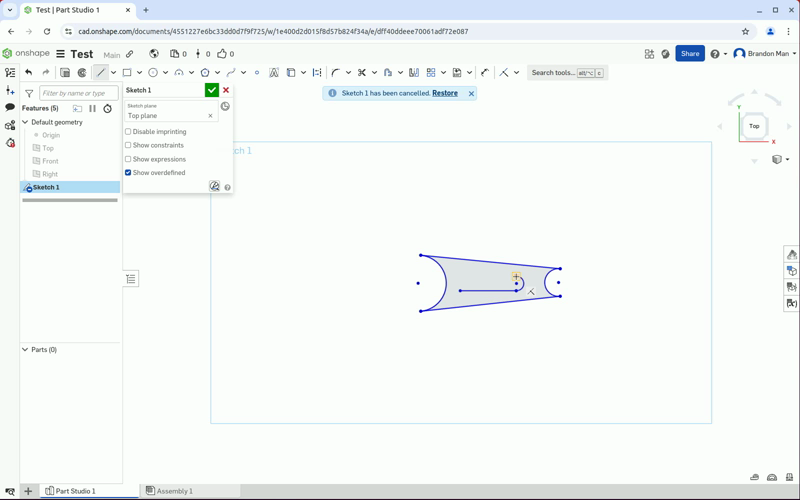
key_down(shift)
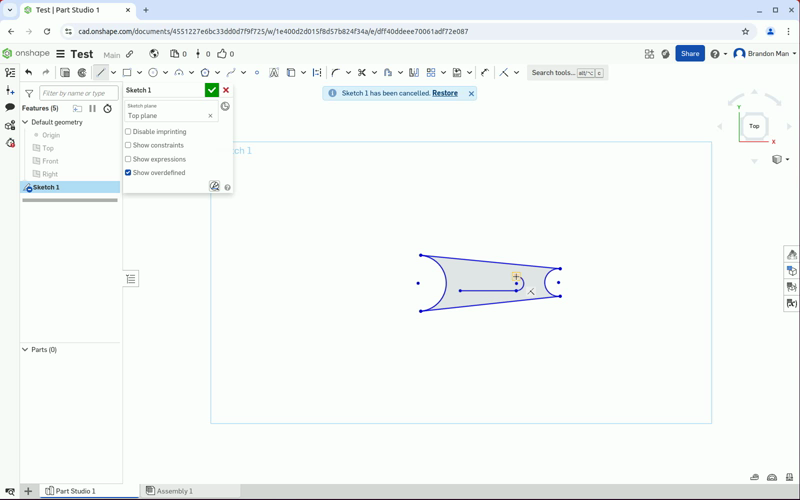
mouse_move(546, 276)
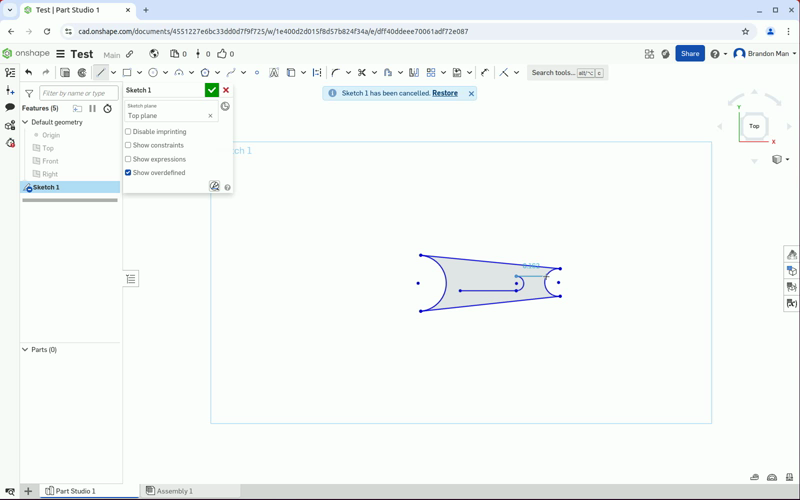
mouse_move(460, 276)
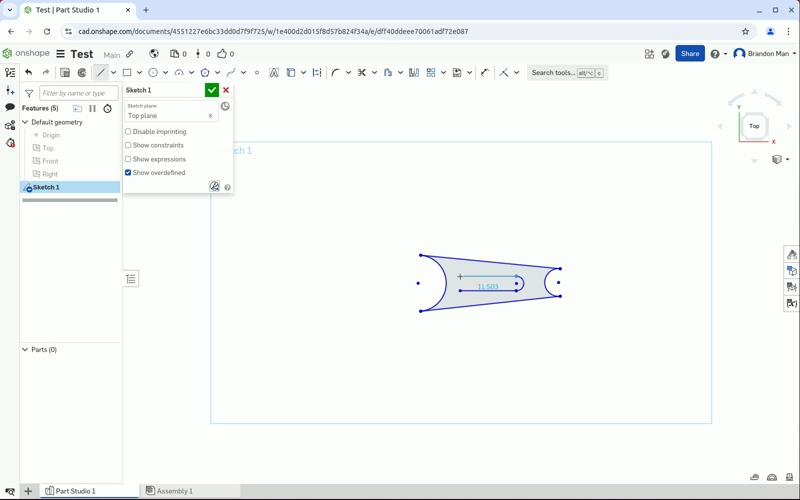
click(460, 276)
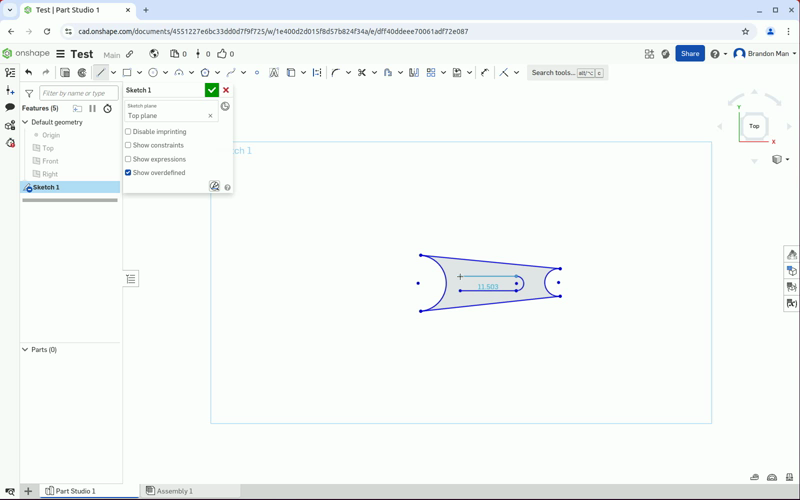
key_up(shift)
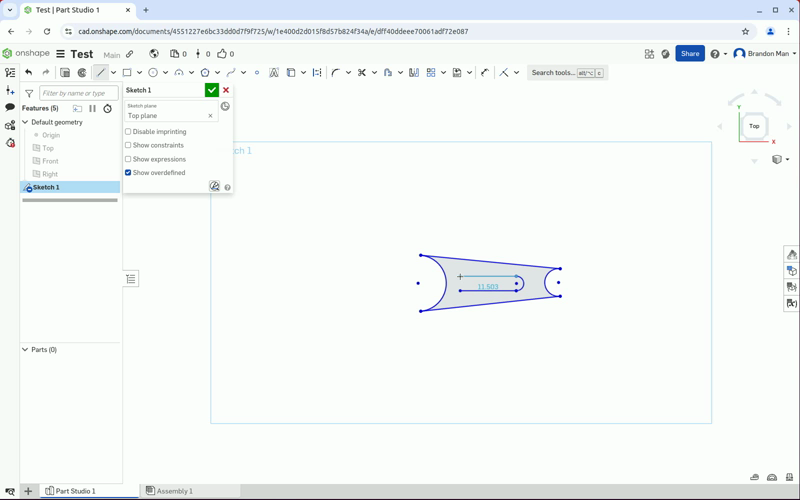
key(esc)
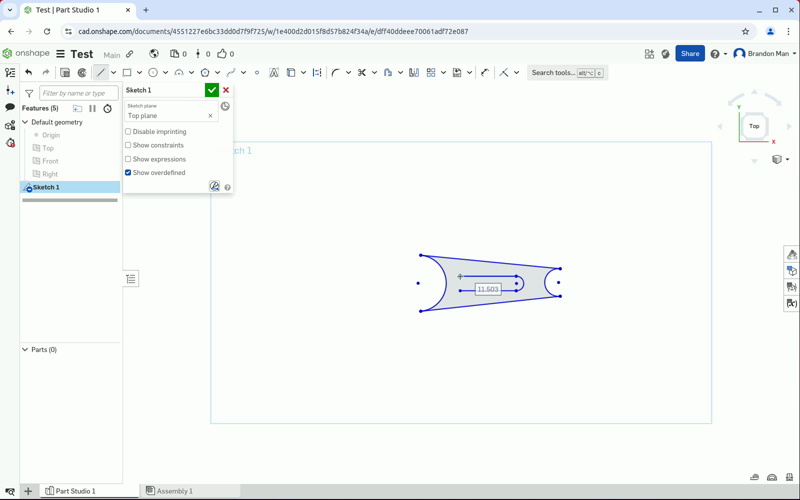
key(a)
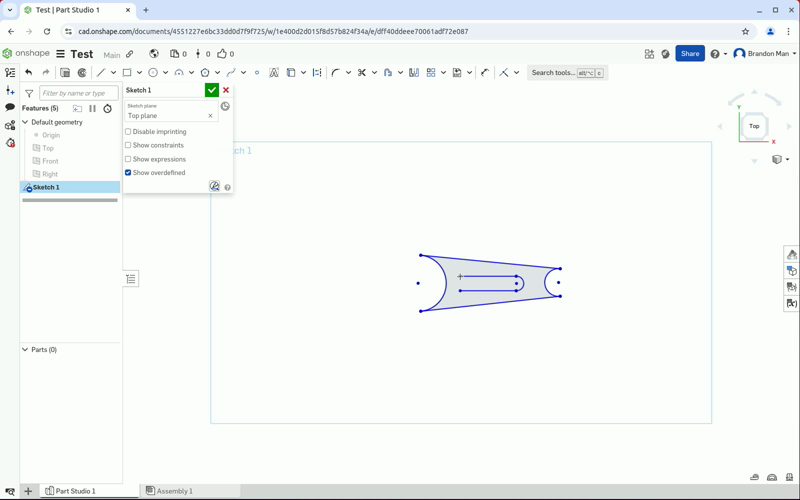
mouse_move(460, 276)
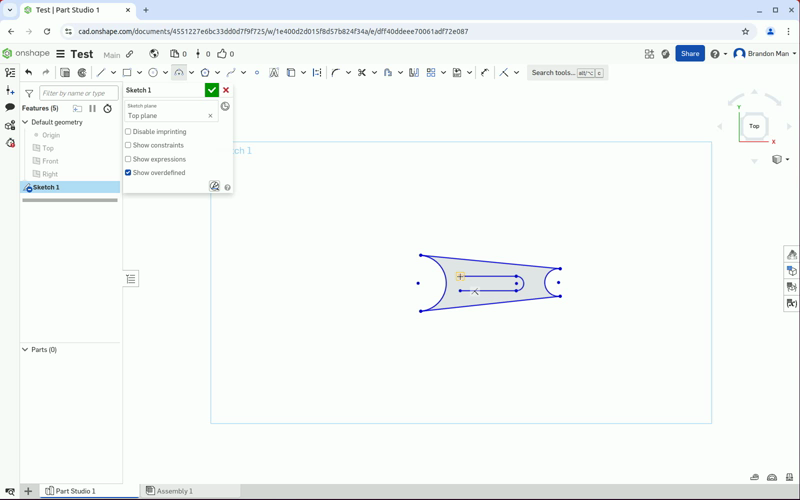
click(460, 276)
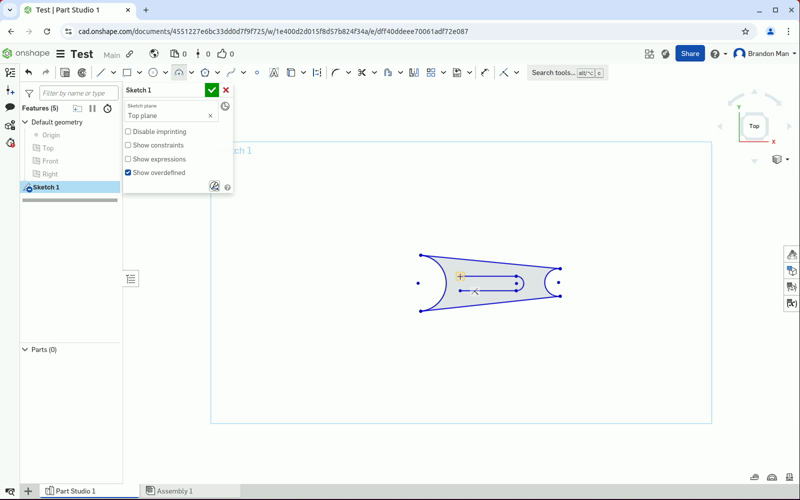
mouse_move(460, 290)
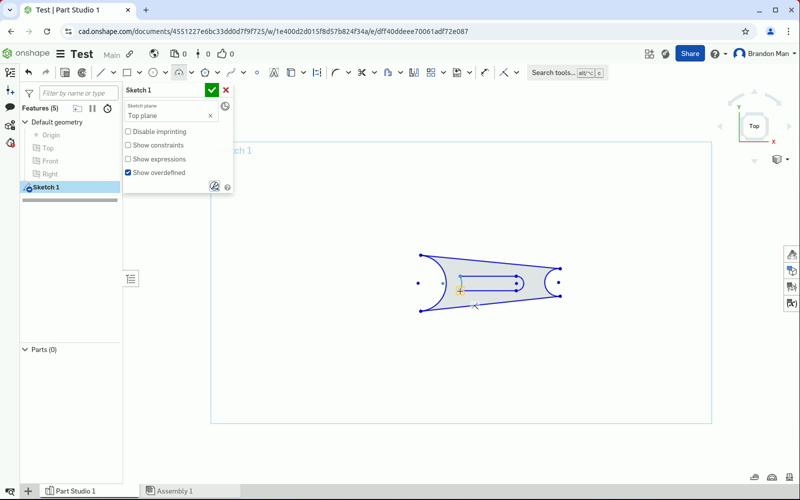
click(460, 290)
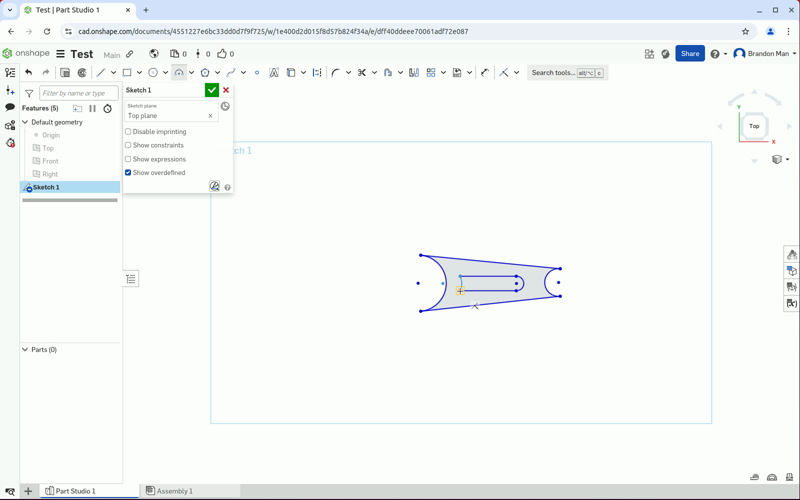
key_down(shift)
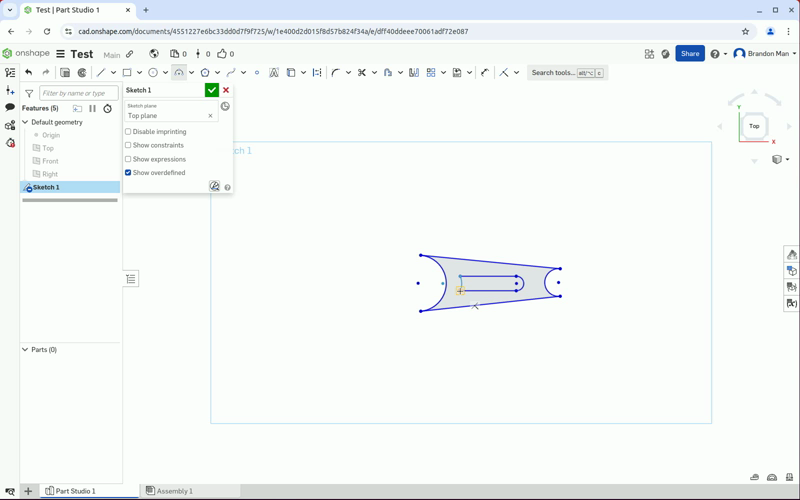
mouse_move(453, 283)
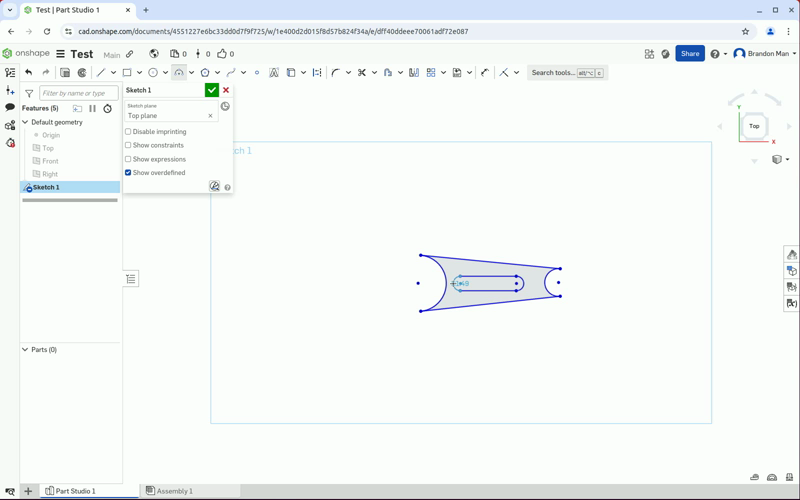
click(453, 283)
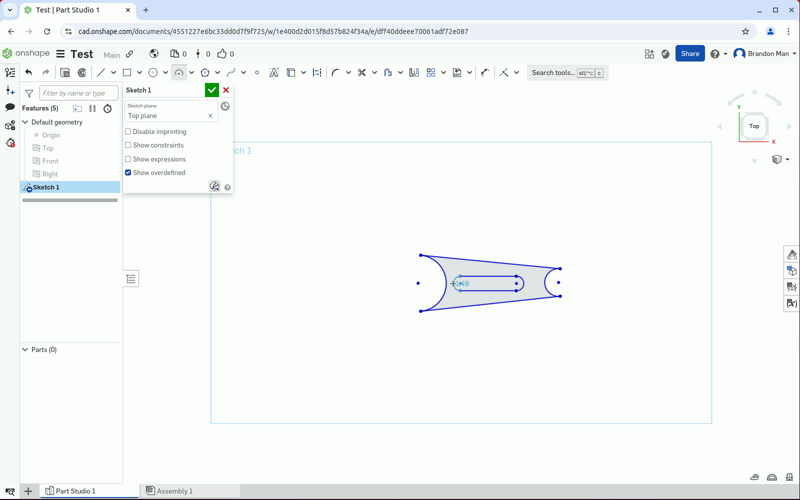
key_up(shift)
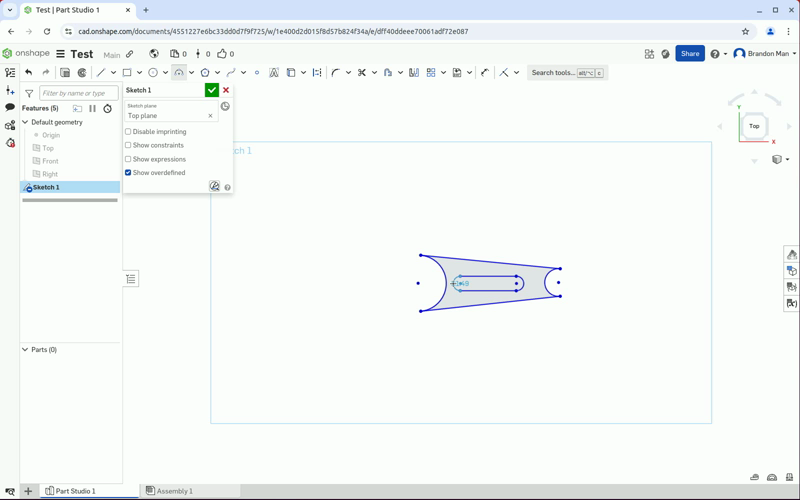
key(esc)
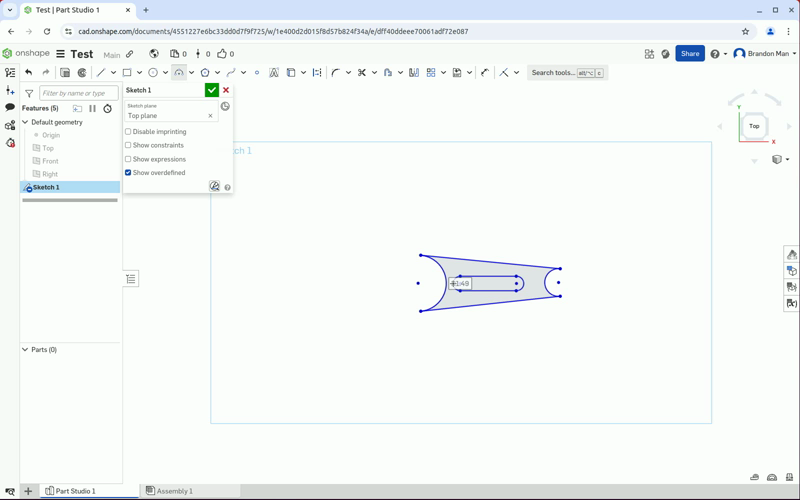
mouse_move(531, 268)
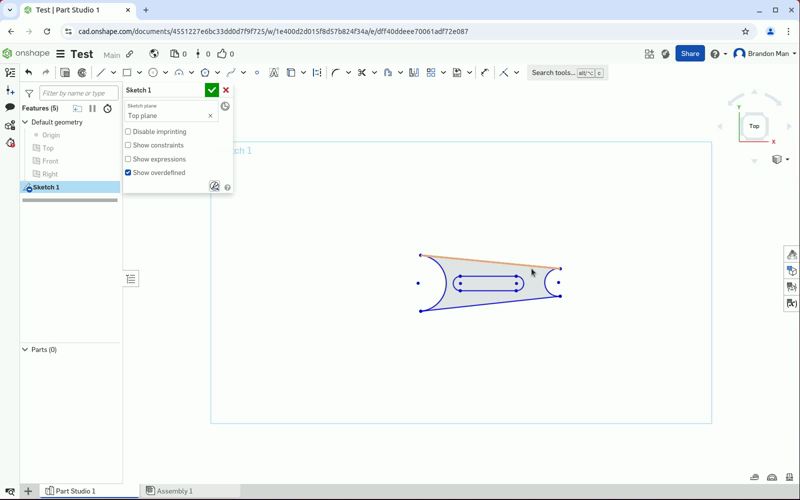
click(531, 268)
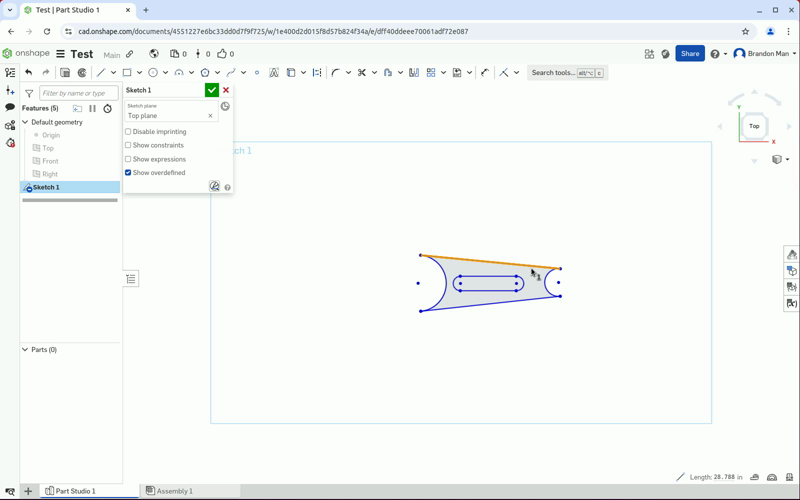
mouse_move(73, 352)
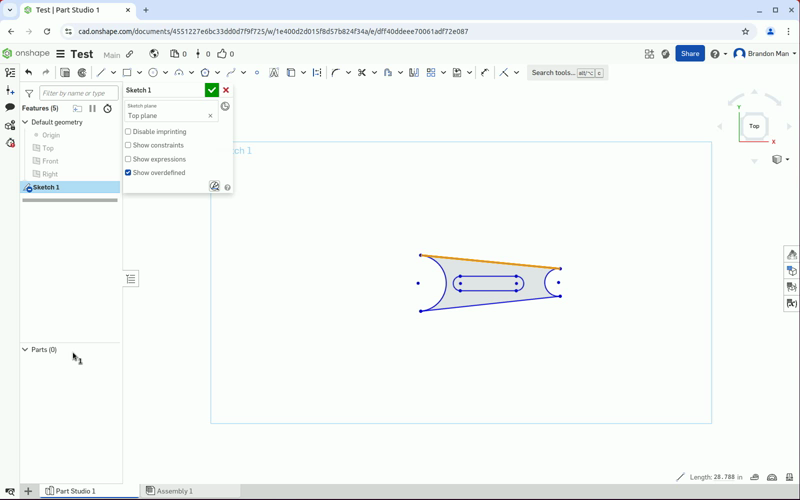
key(shift+y)
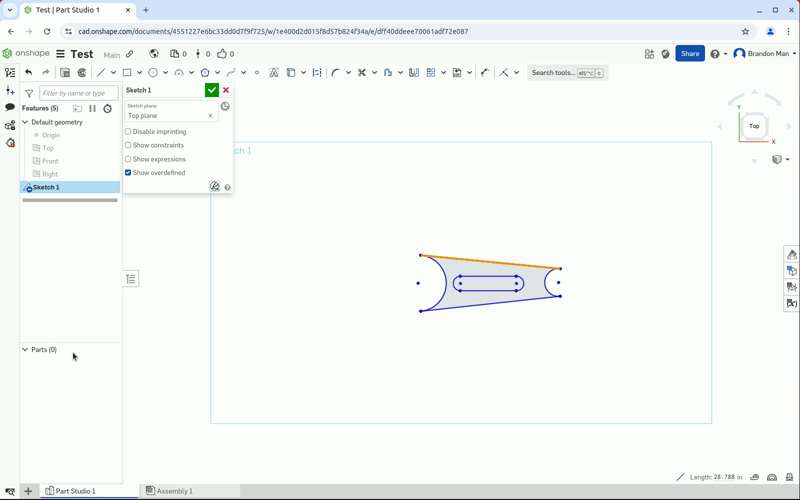
key(shift+e)
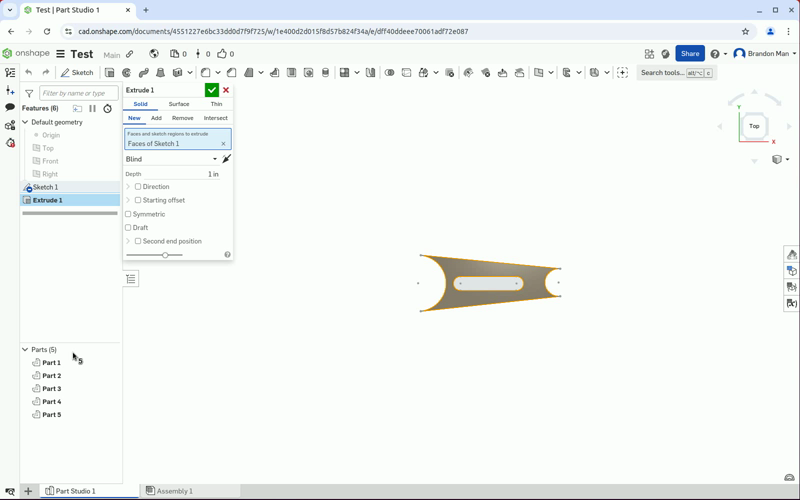
mouse_move(143, 106)
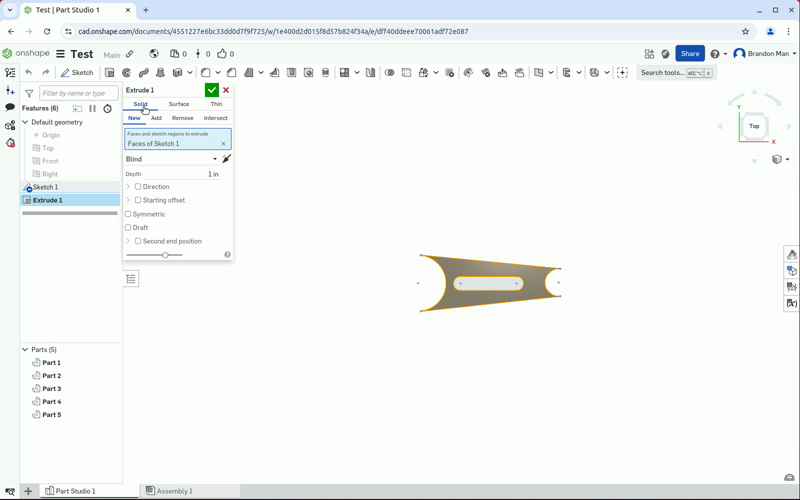
click(143, 106)
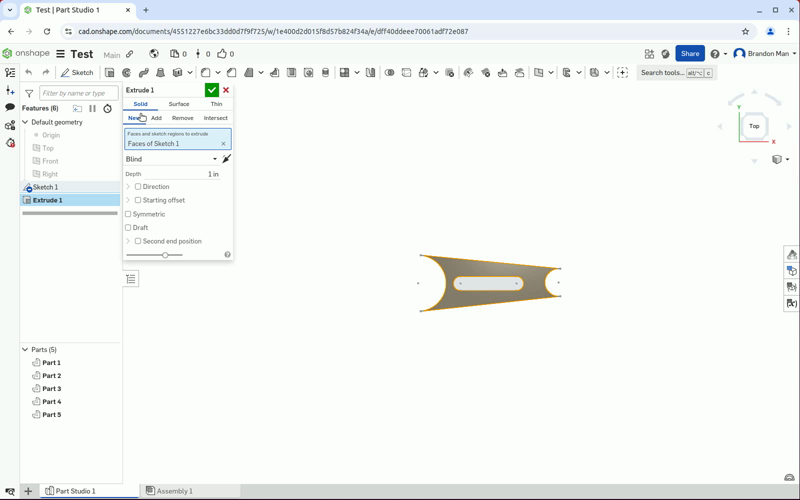
mouse_move(137, 120)
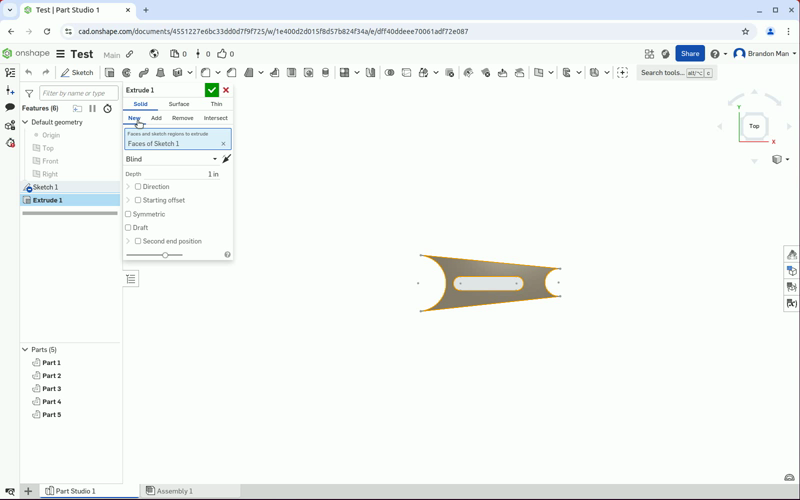
click(137, 120)
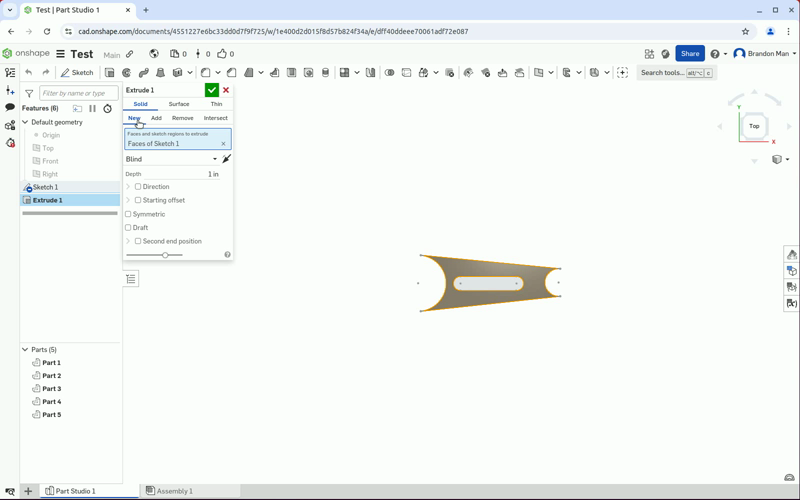
key(tab, 4)
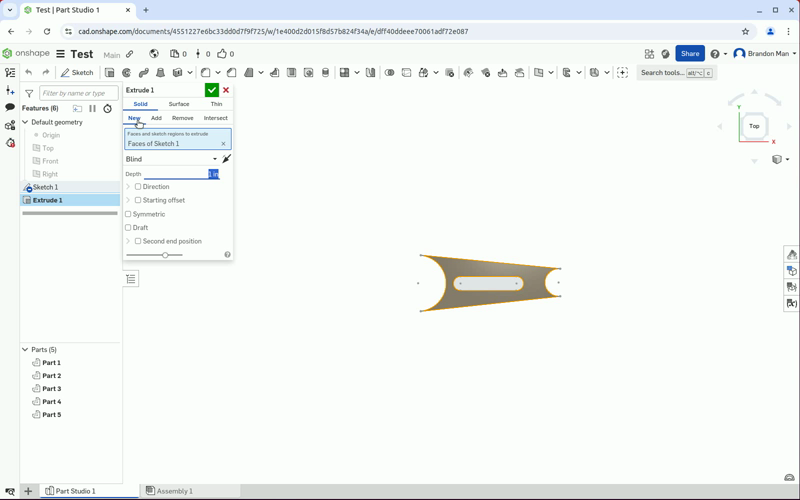
text(5.777)
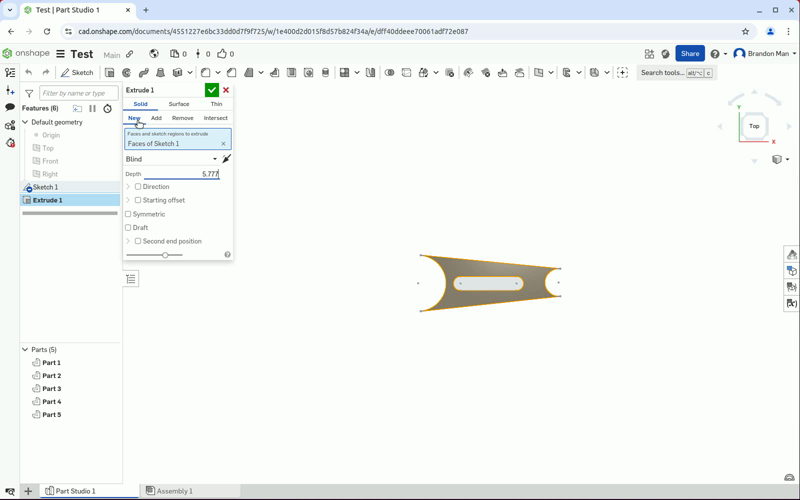
key(enter)
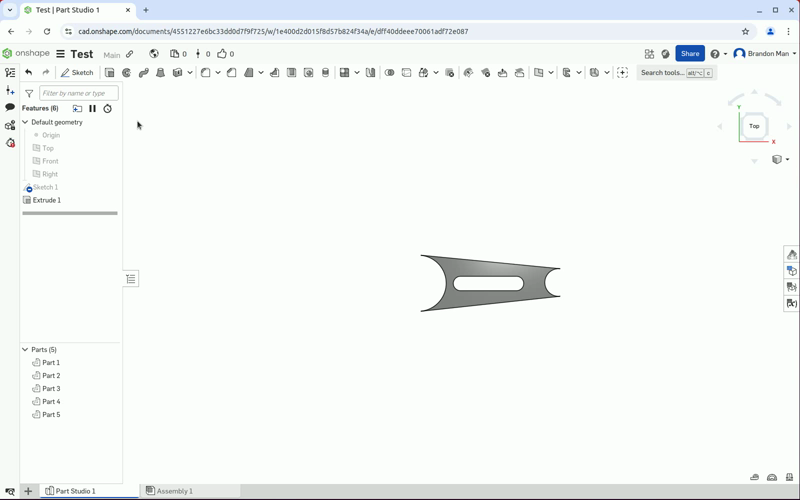
key(shift+h)
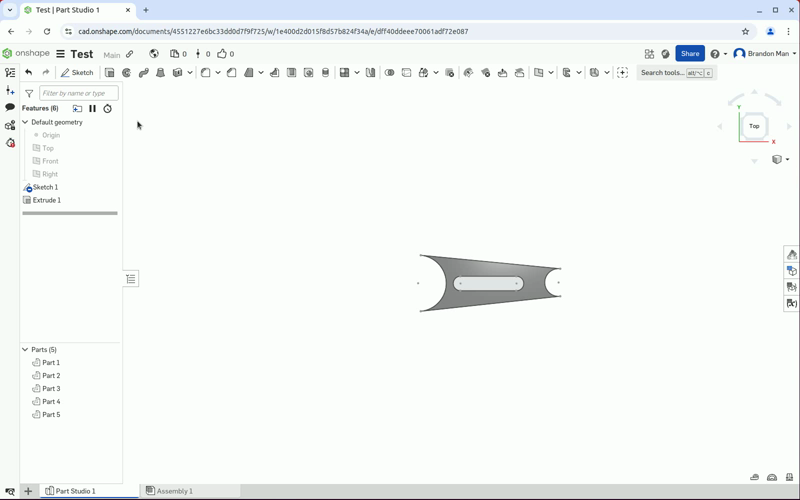
key(shift+h)
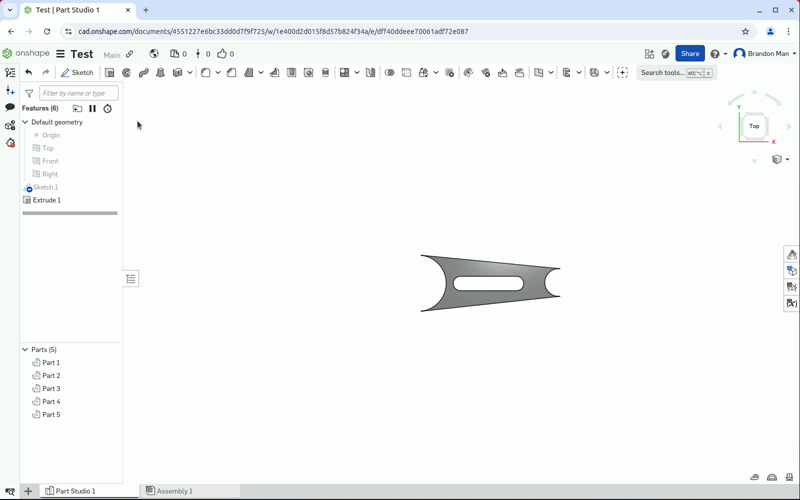
mouse_move(73, 189)
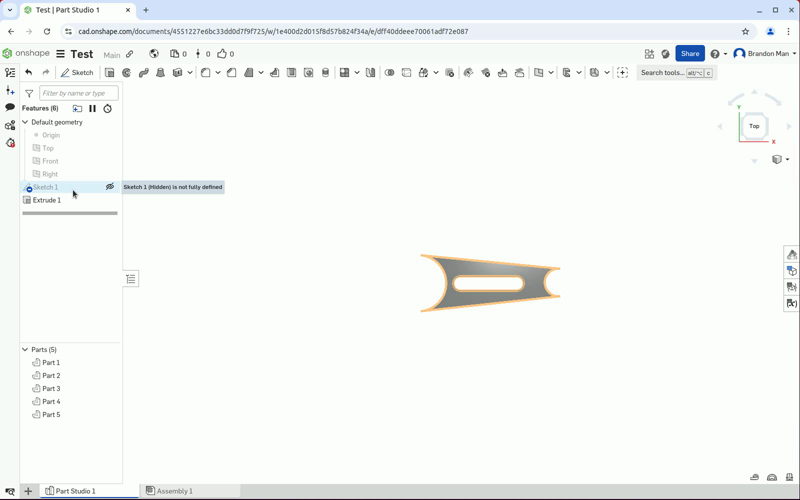
click(73, 189)
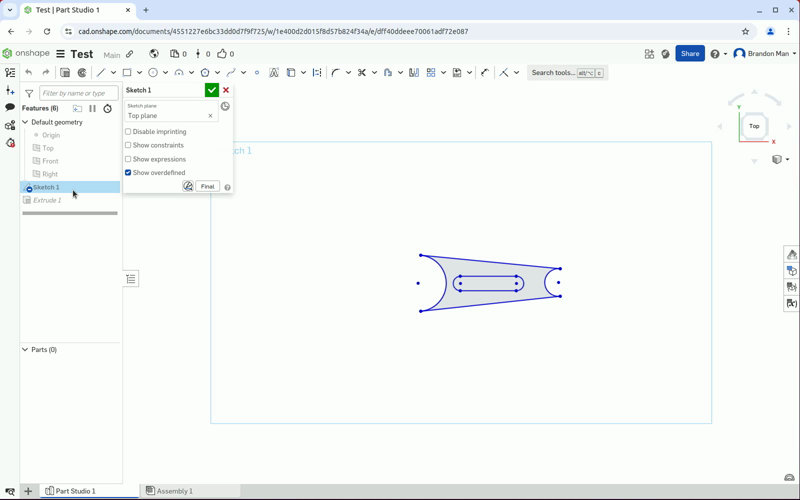
mouse_move(229, 92)
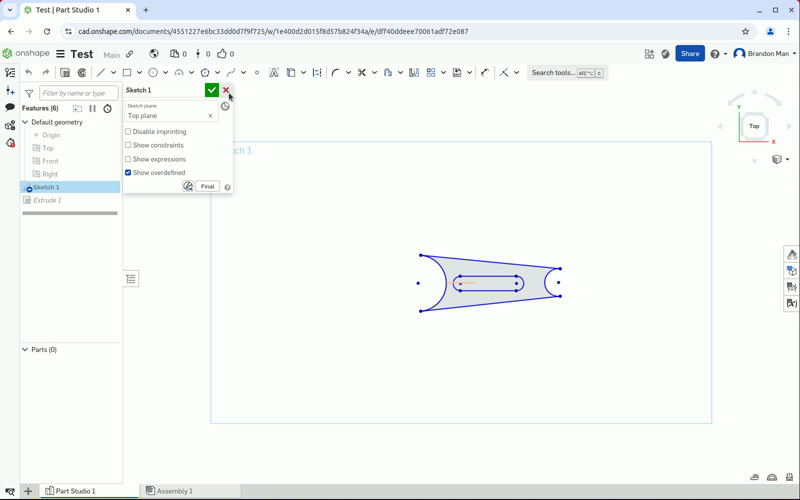
click(229, 92)
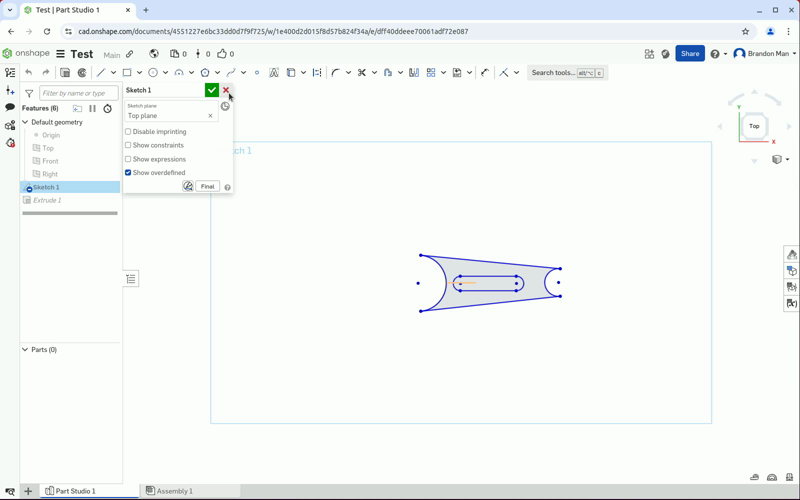
key(shift+s)
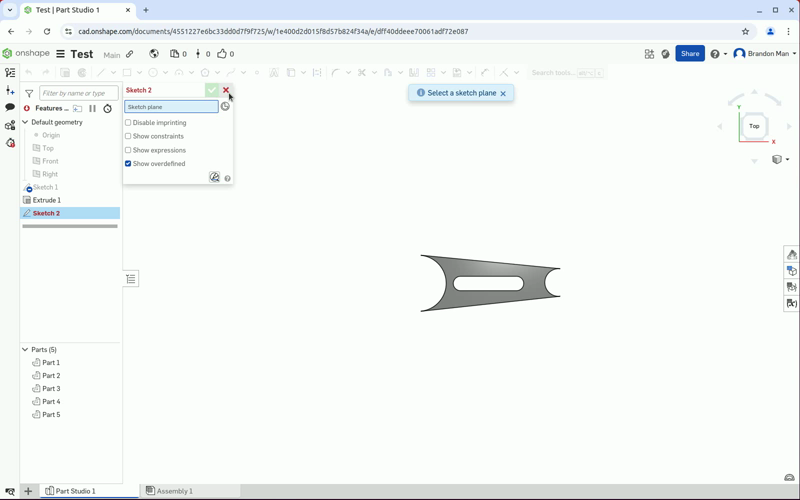
mouse_move(73, 150)
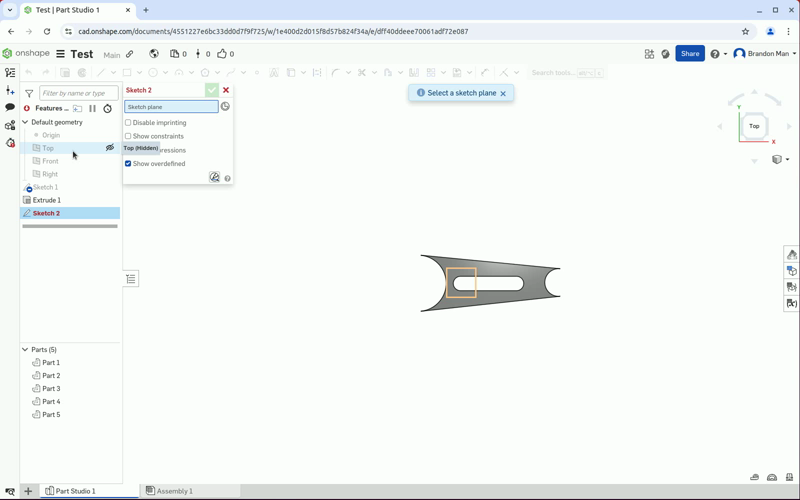
click(73, 150)
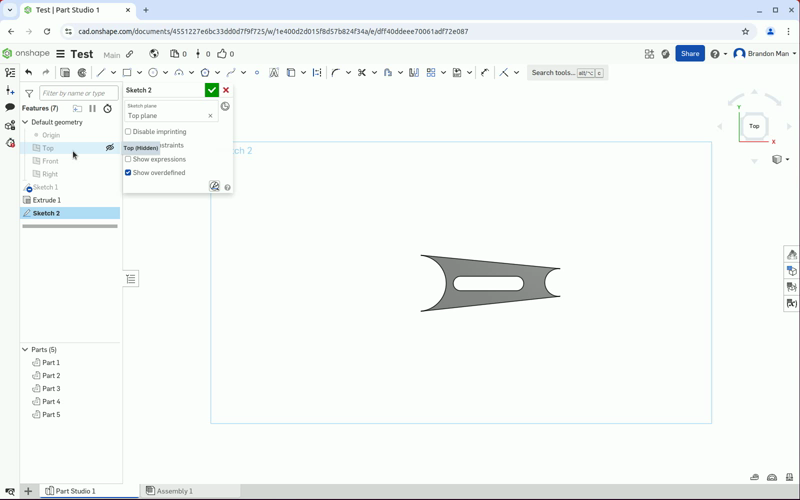
mouse_move(73, 352)
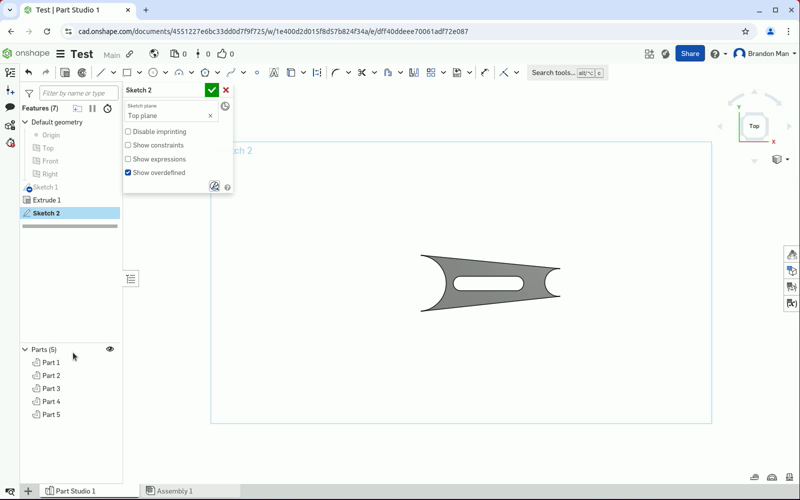
key(y)
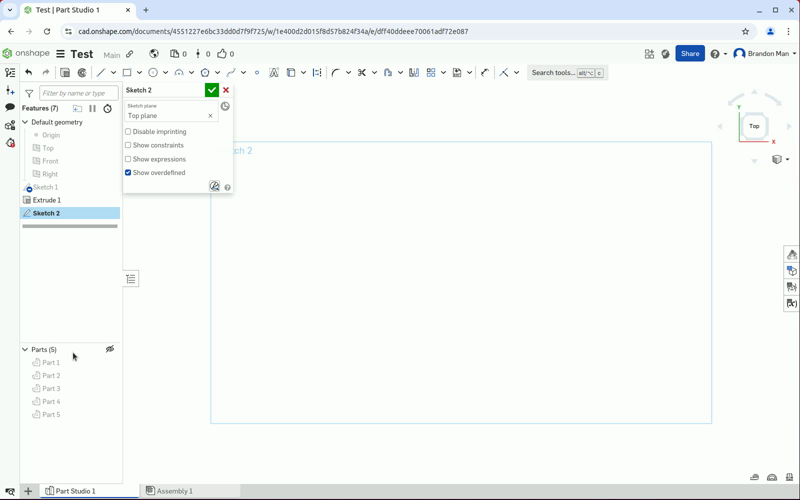
key(c)
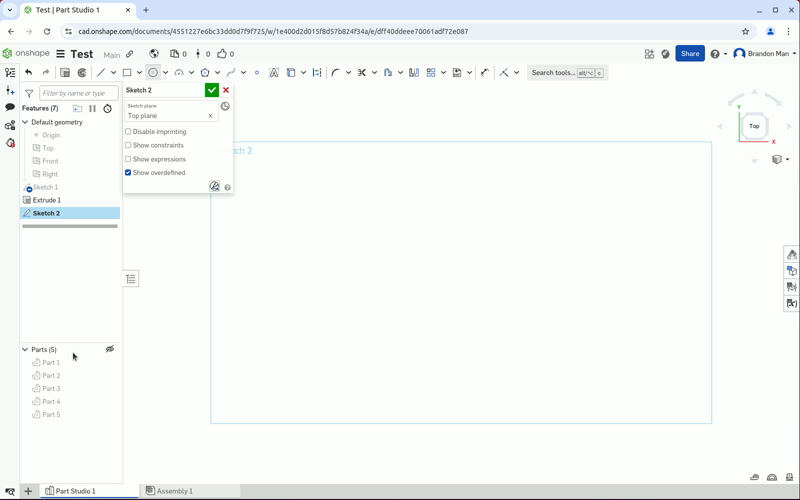
key_down(shift)
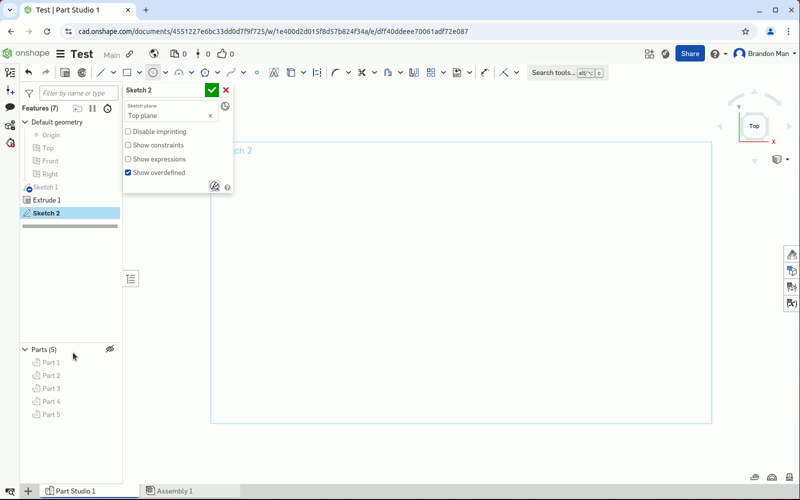
mouse_move(419, 282)
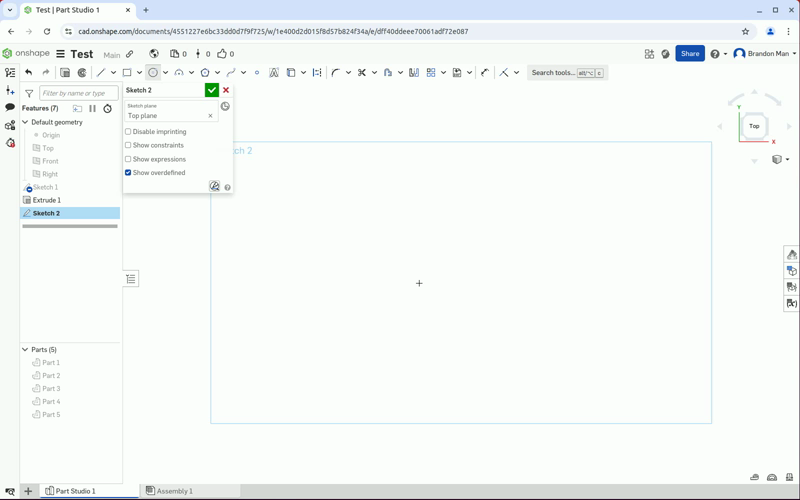
click(419, 282)
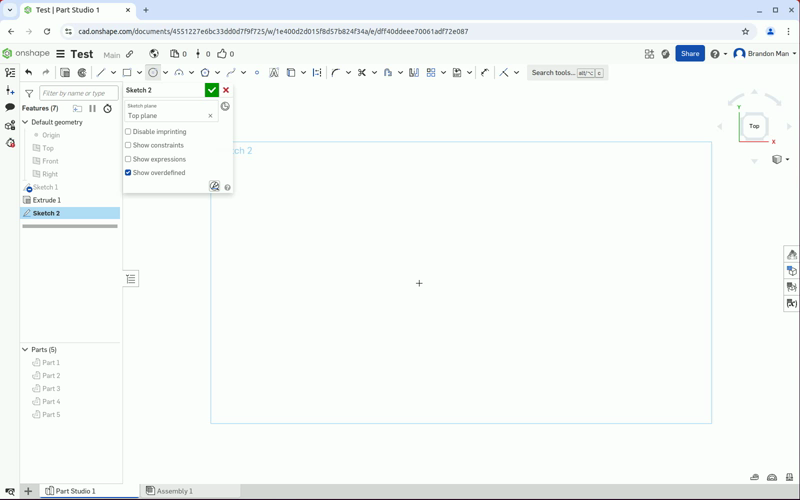
key_up(shift)
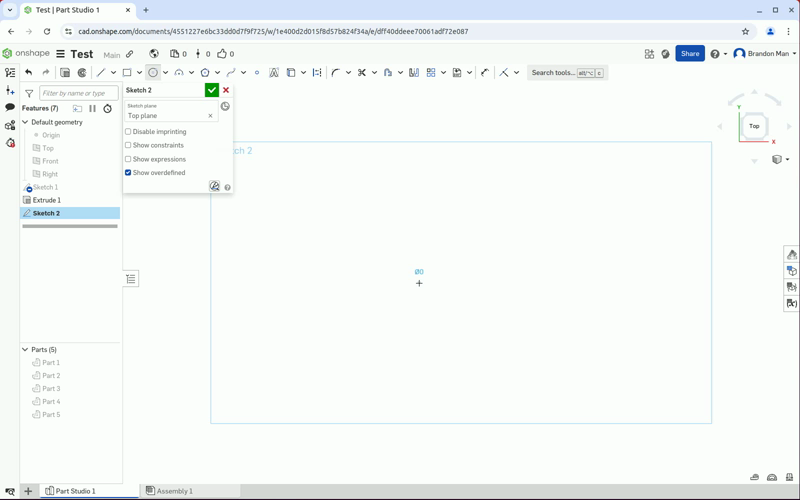
mouse_move(447, 282)
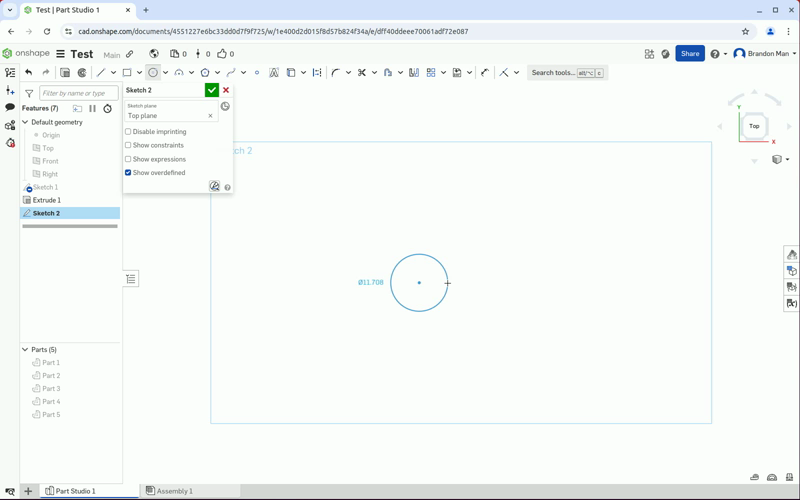
click(447, 282)
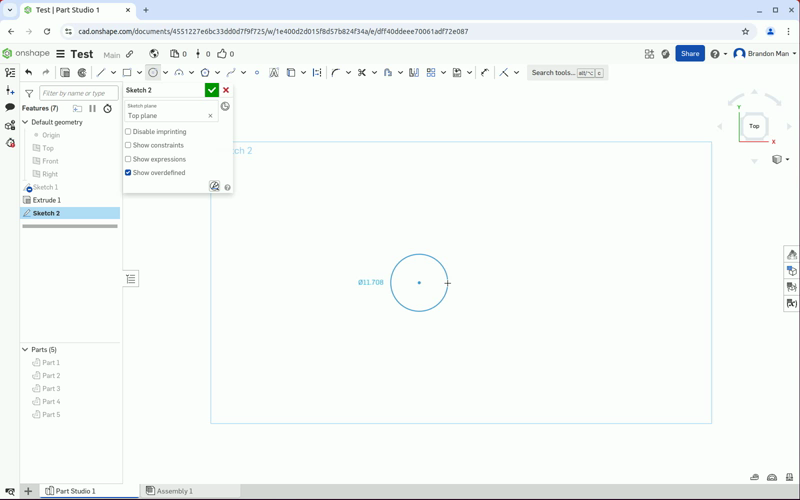
key(esc)
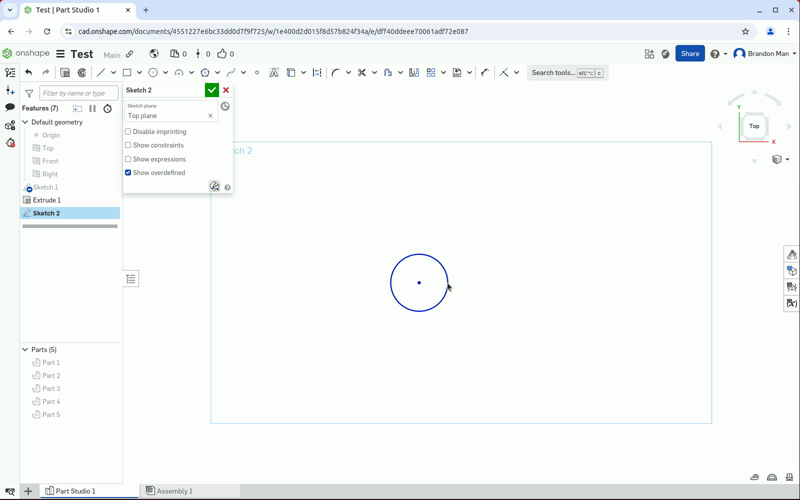
key(c)
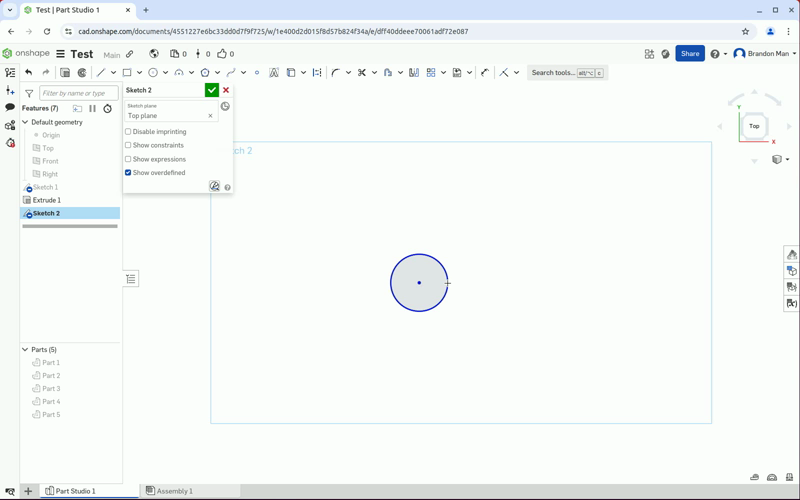
key_down(shift)
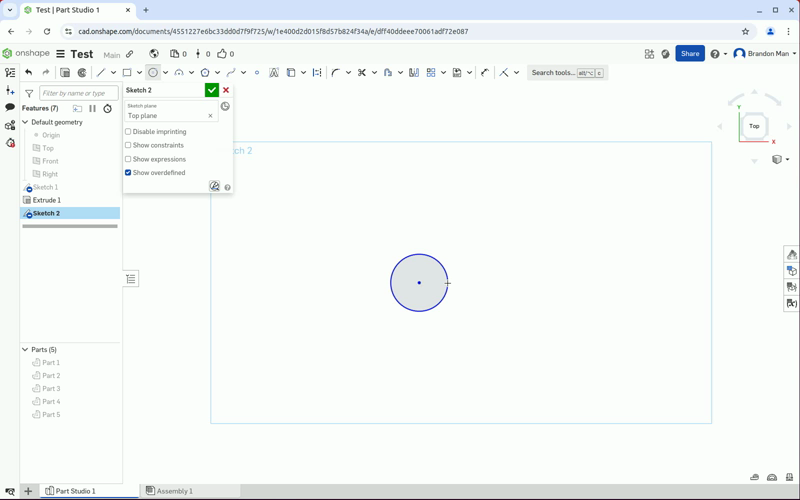
mouse_move(419, 282)
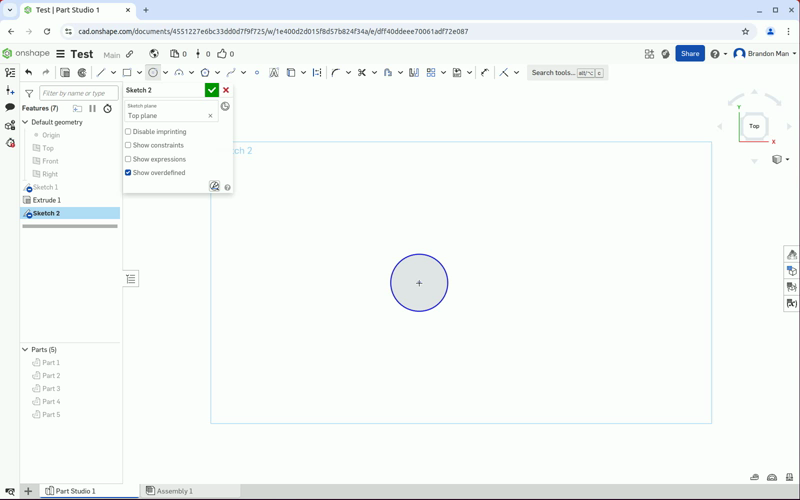
click(419, 282)
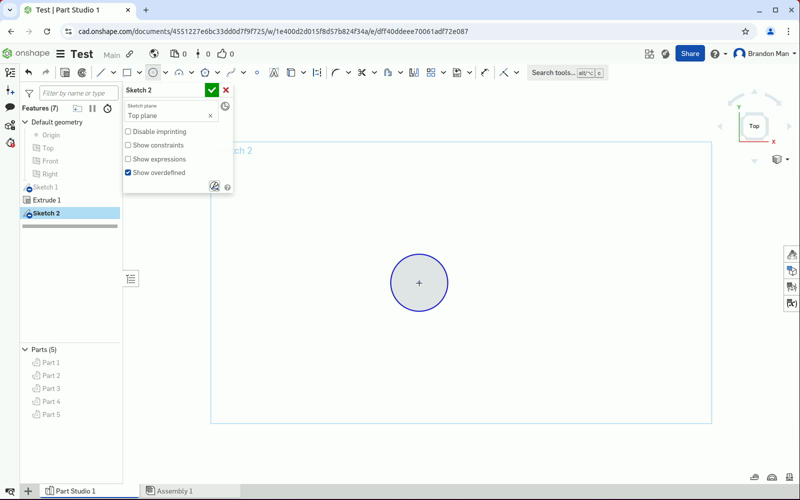
key_up(shift)
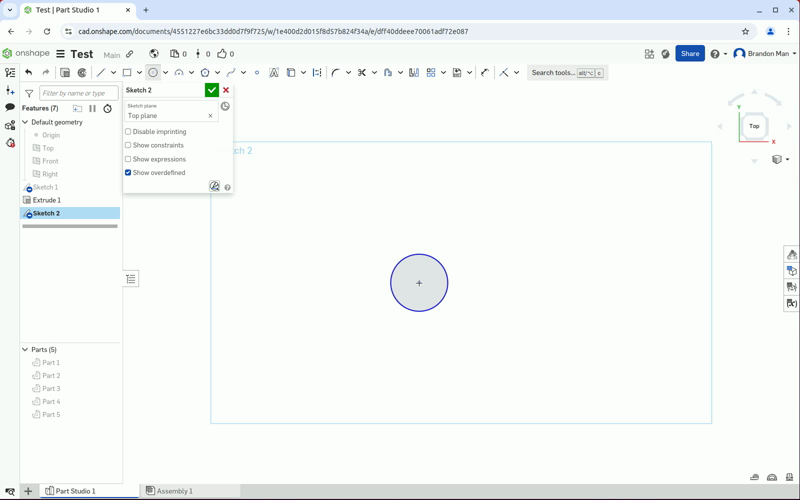
mouse_move(440, 282)
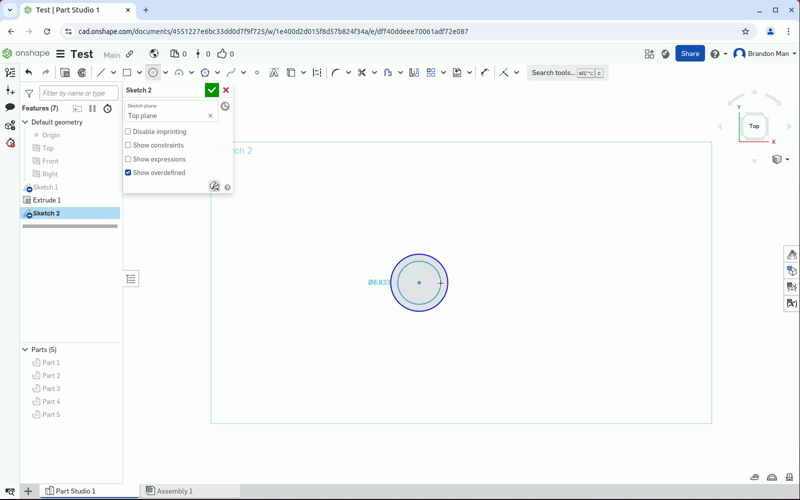
click(440, 282)
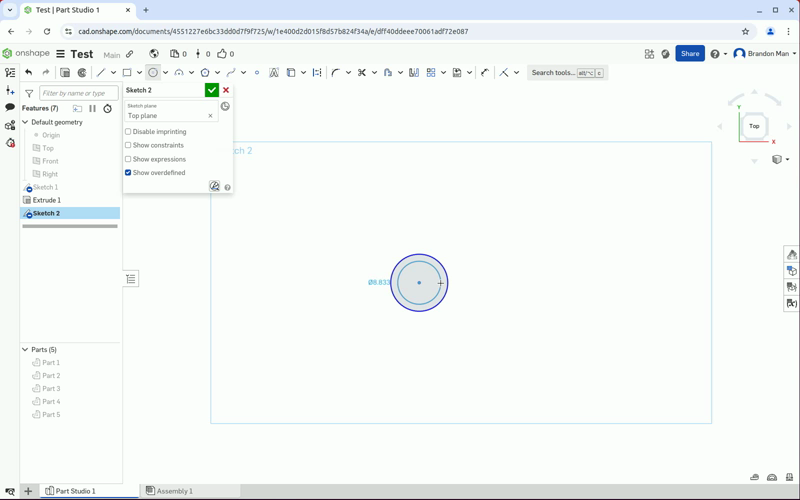
key(esc)
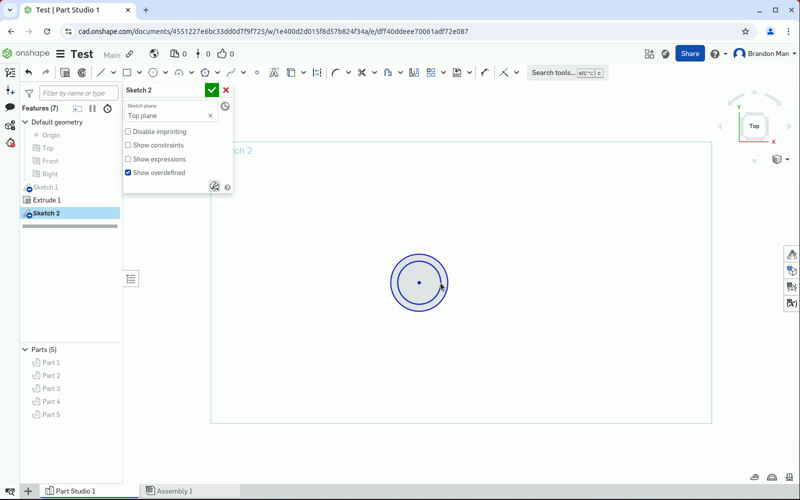
mouse_move(395, 286)
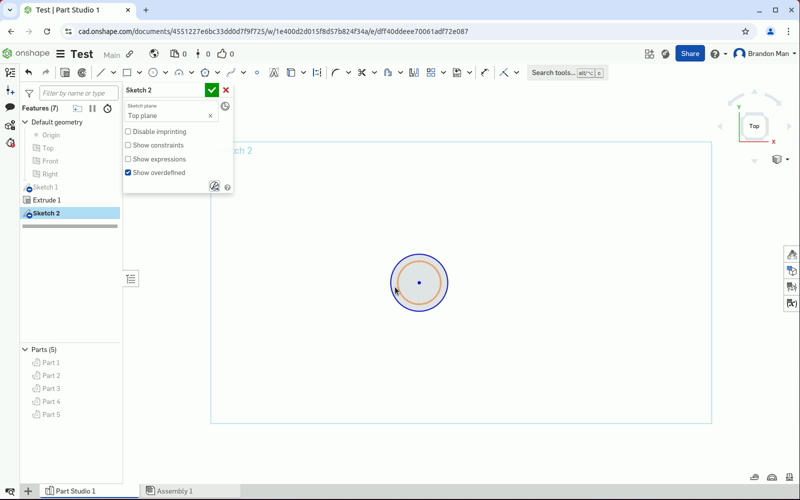
scroll(6)
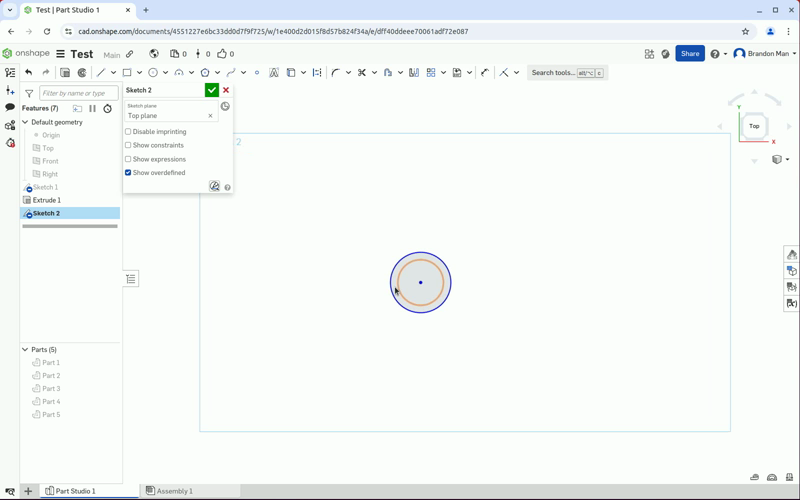
scroll(6)
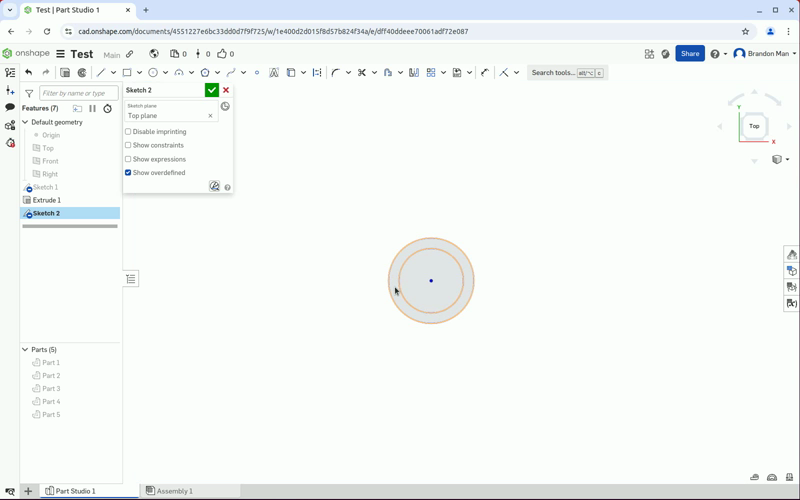
scroll(6)
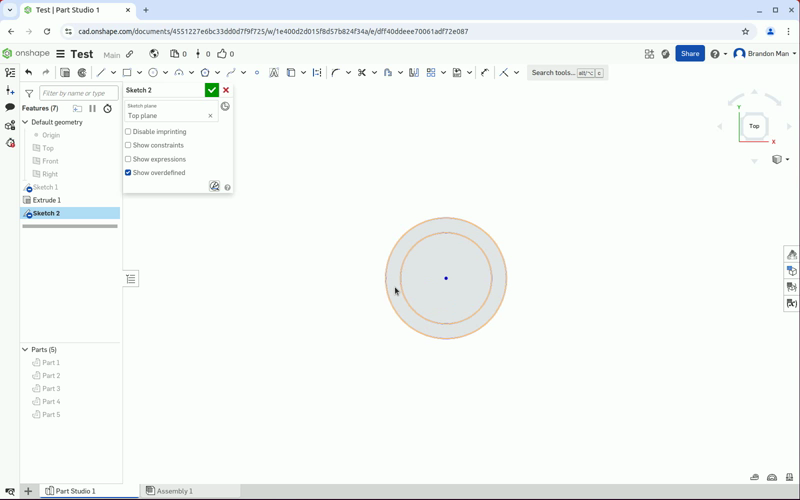
scroll(6)
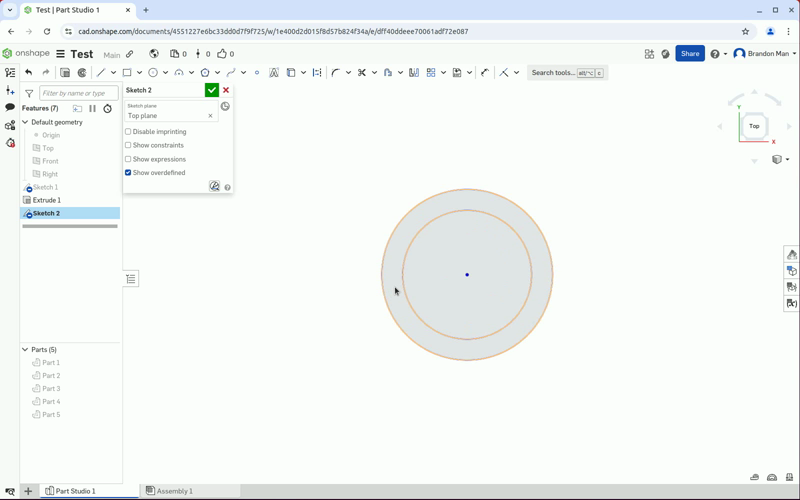
scroll(6)
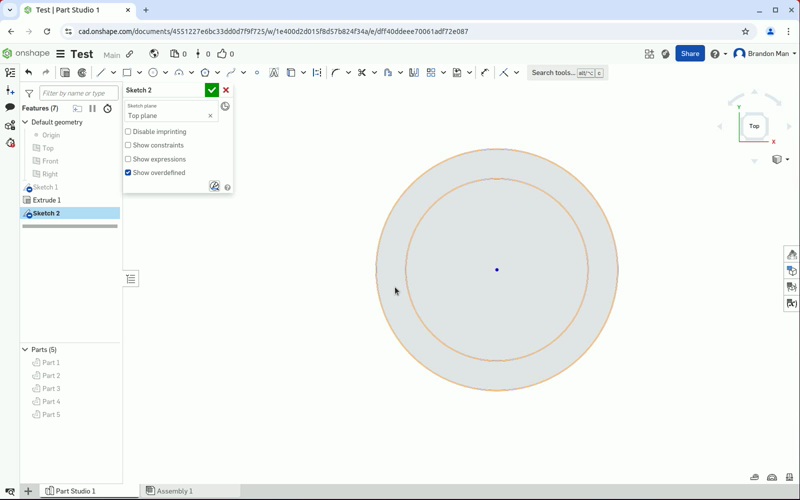
scroll(6)
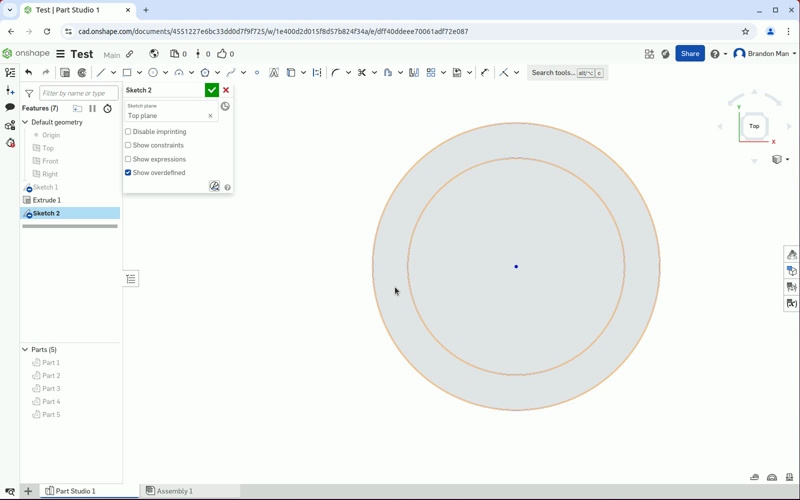
scroll(6)
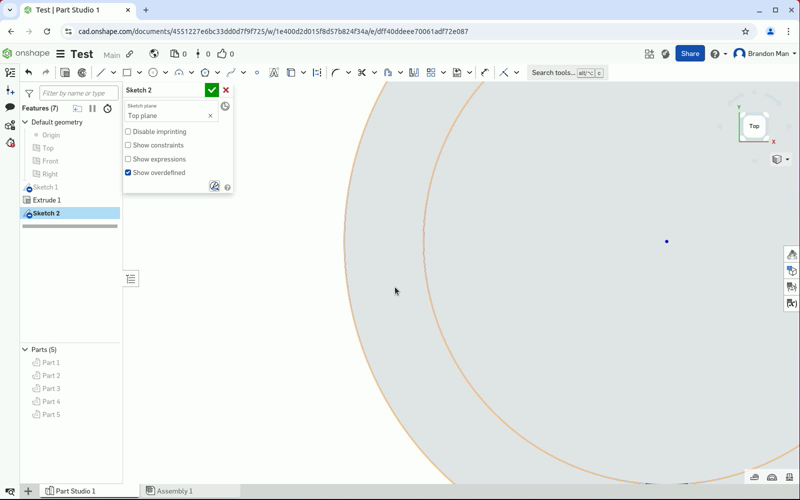
click(395, 286)
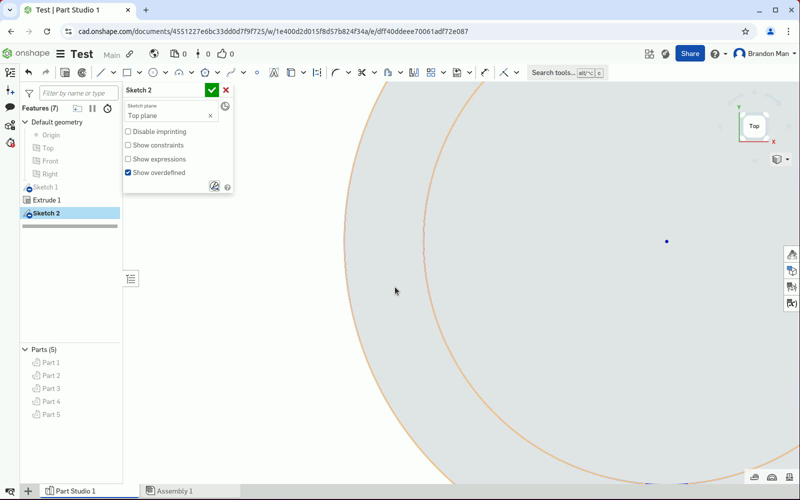
scroll(-6)
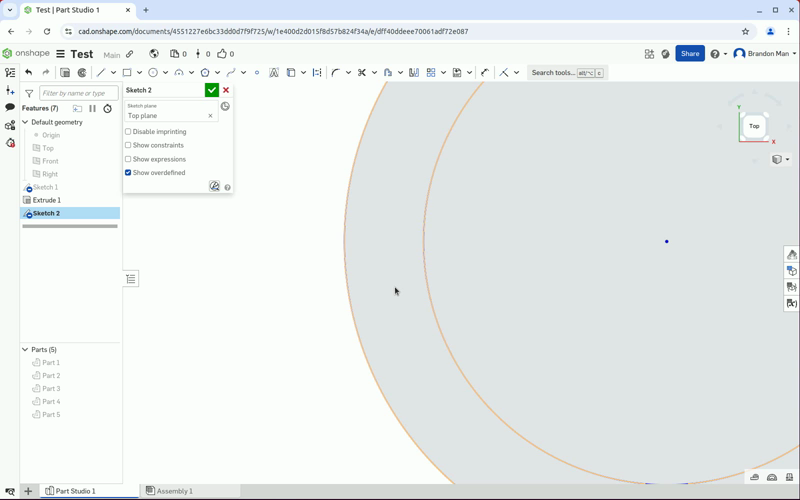
scroll(-6)
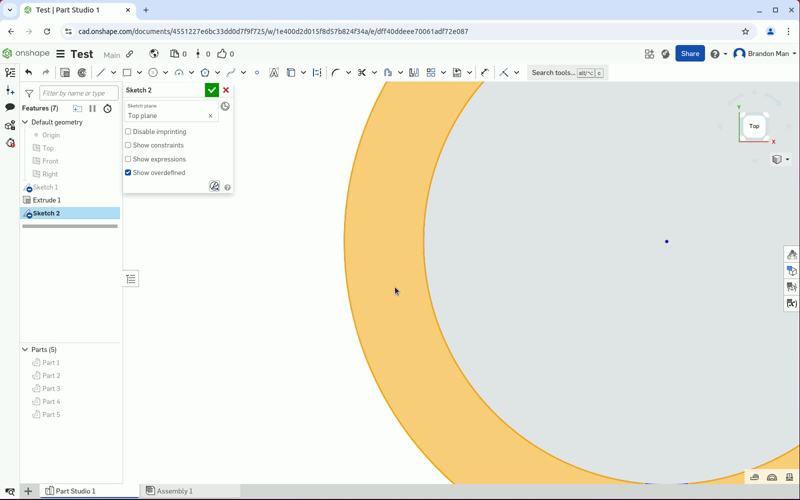
scroll(-6)
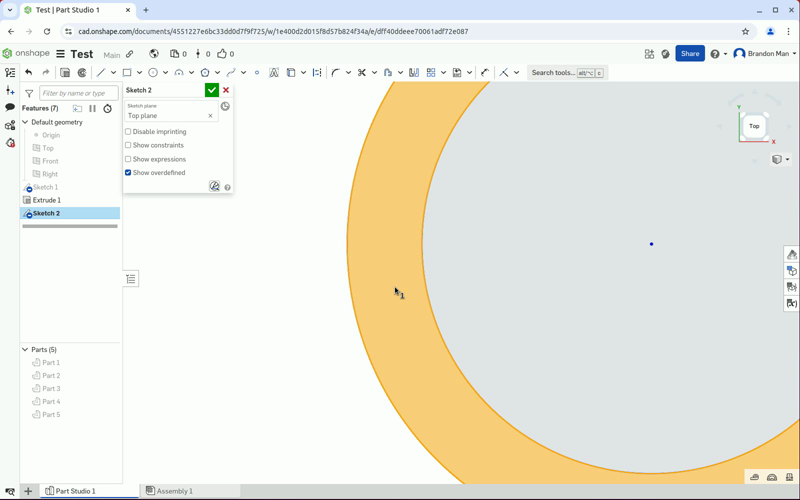
scroll(-6)
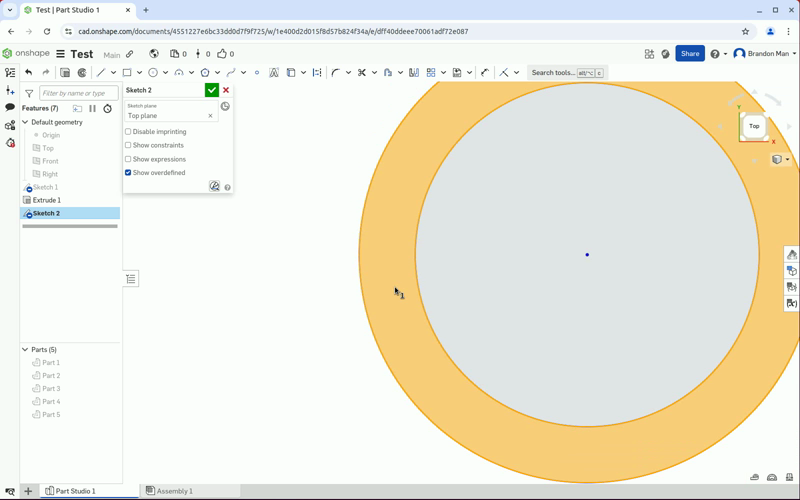
scroll(-6)
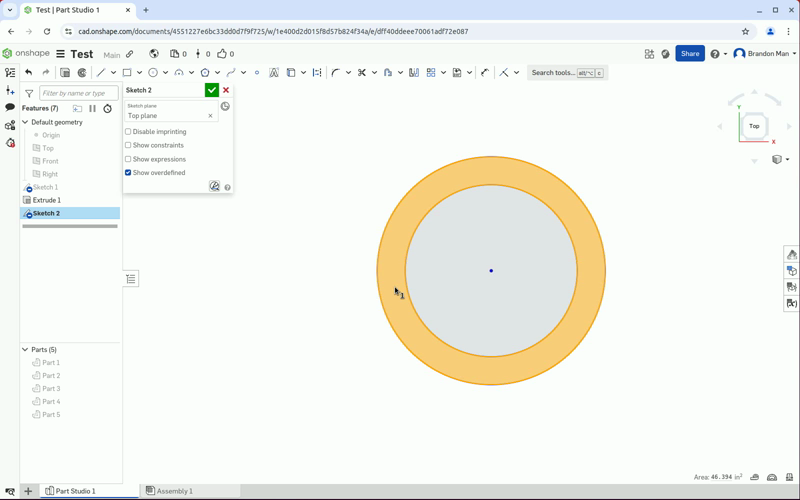
scroll(-6)
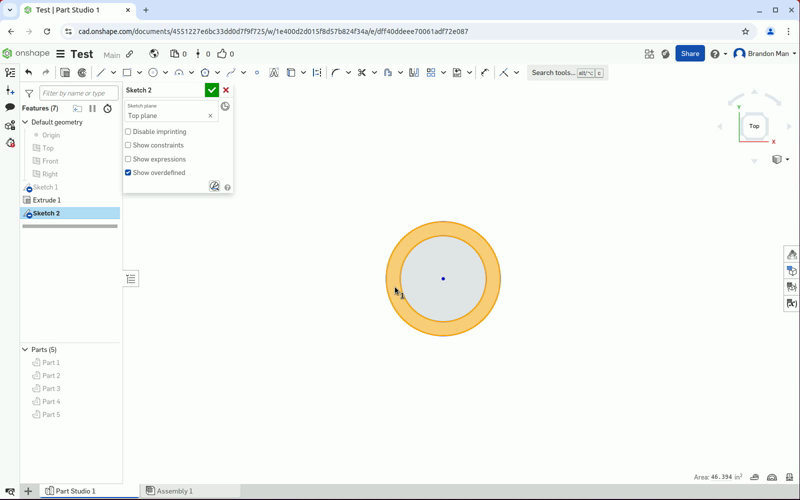
scroll(-6)
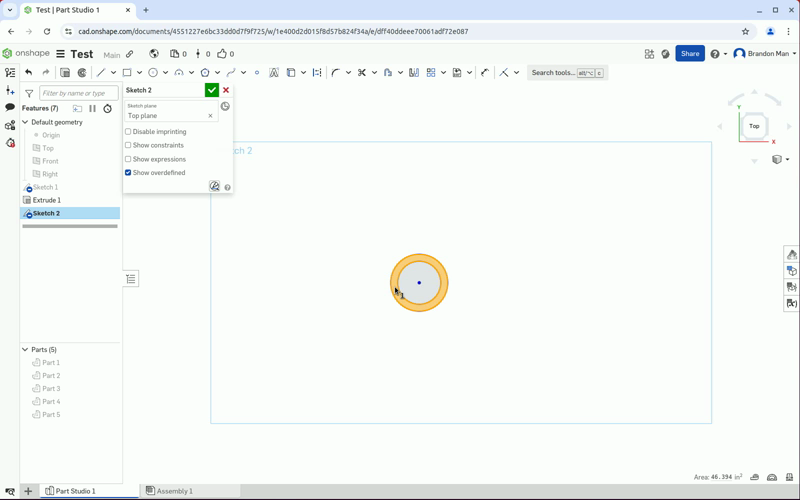
mouse_move(73, 352)
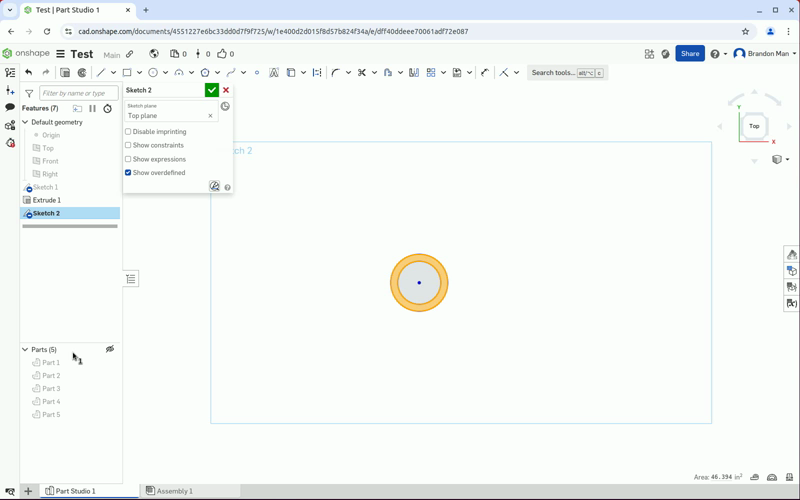
key(shift+y)
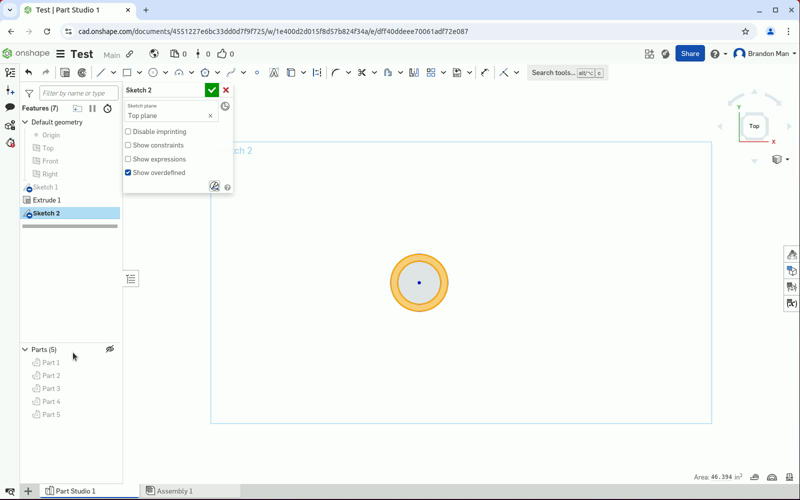
key(shift+e)
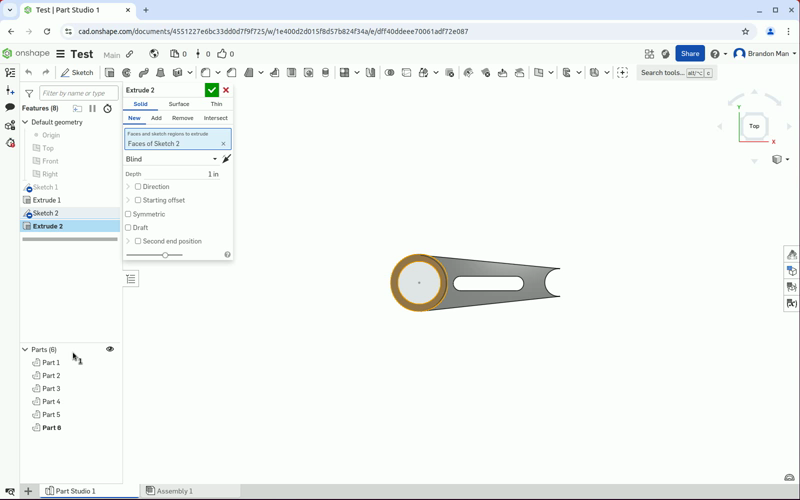
mouse_move(143, 106)
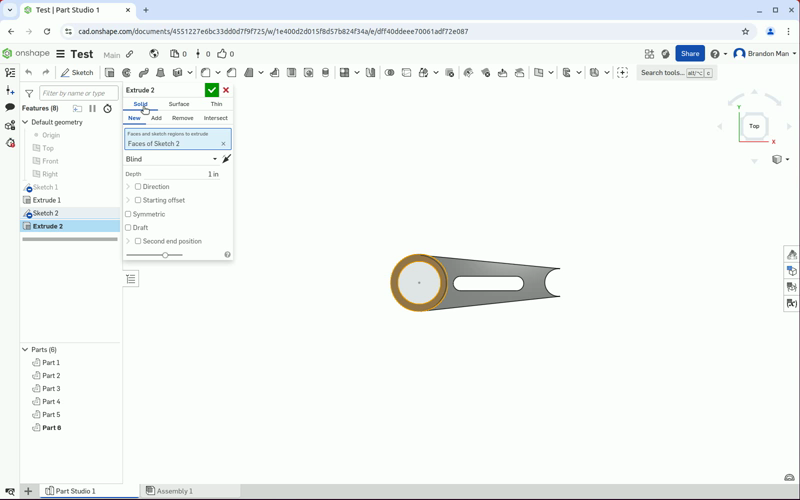
click(143, 106)
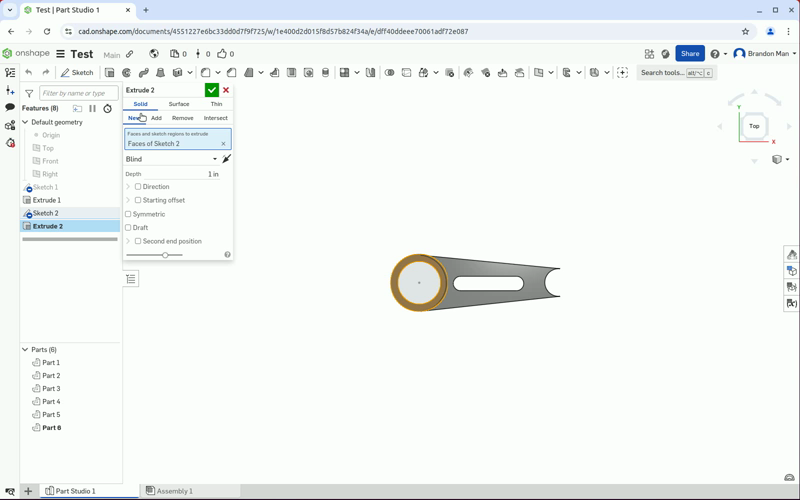
mouse_move(137, 120)
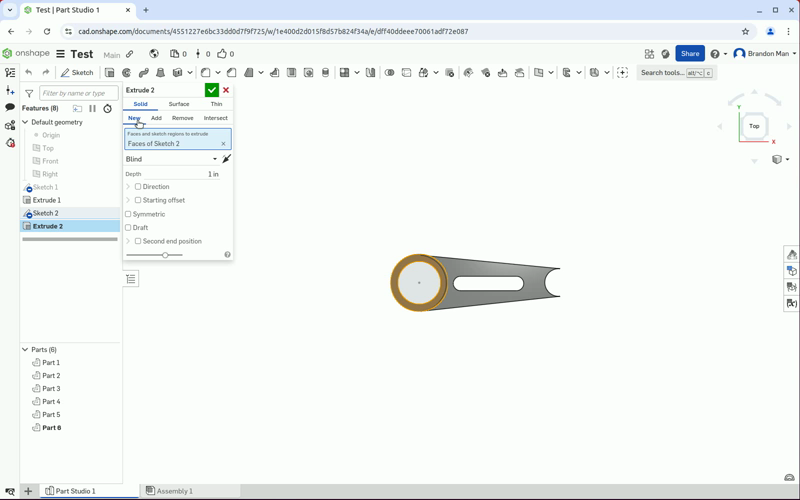
click(137, 120)
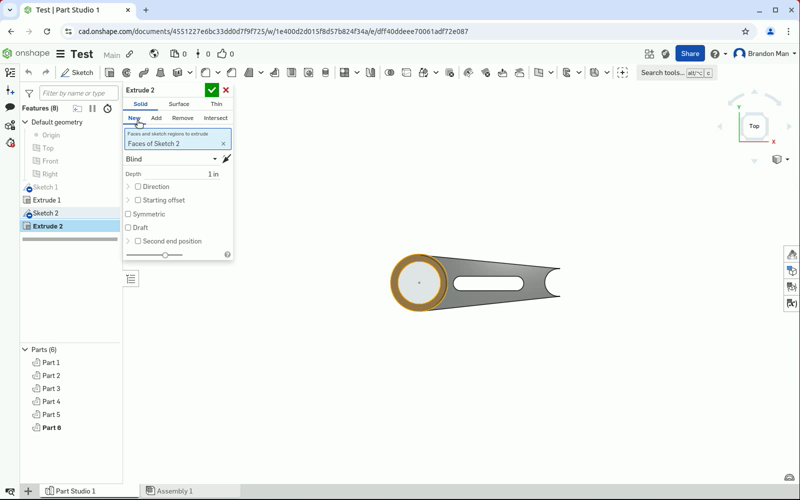
key(tab, 4)
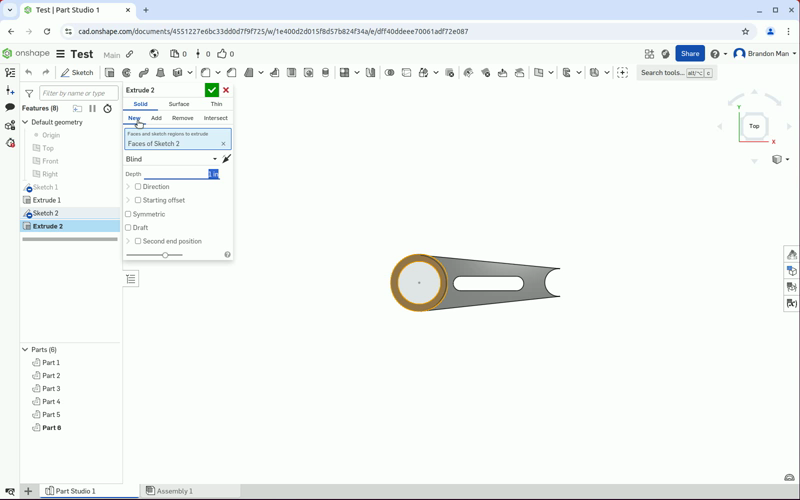
text(8.666)
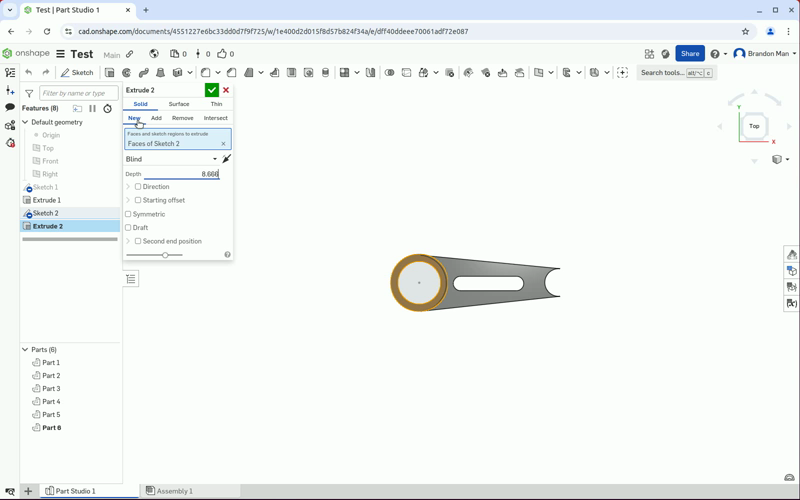
key(enter)
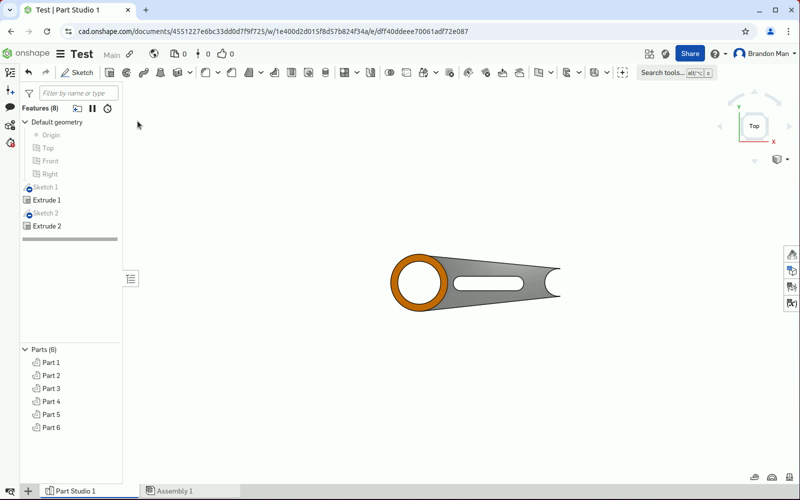
key(shift+h)
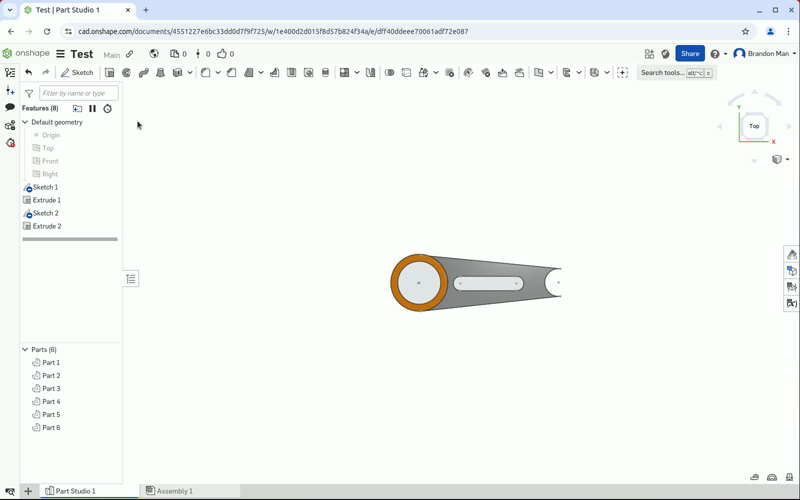
key(shift+h)
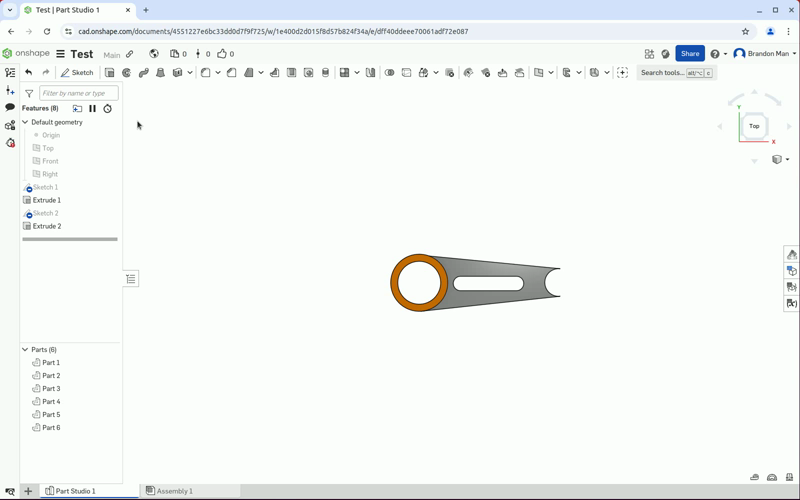
mouse_move(73, 189)
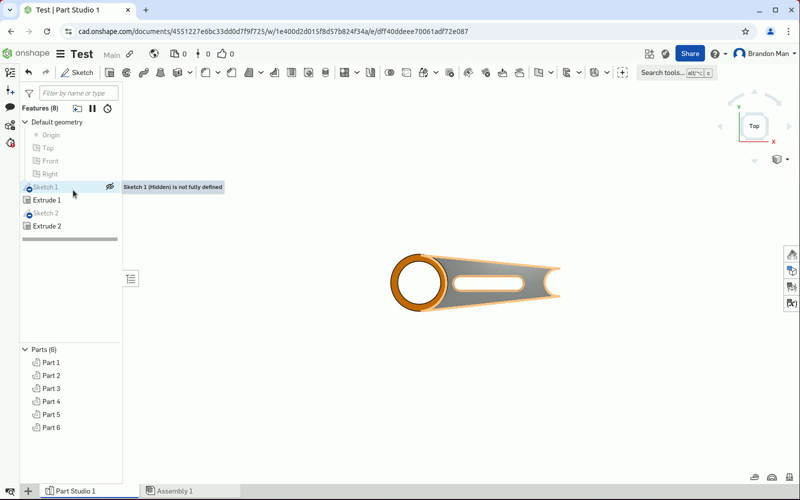
click(73, 189)
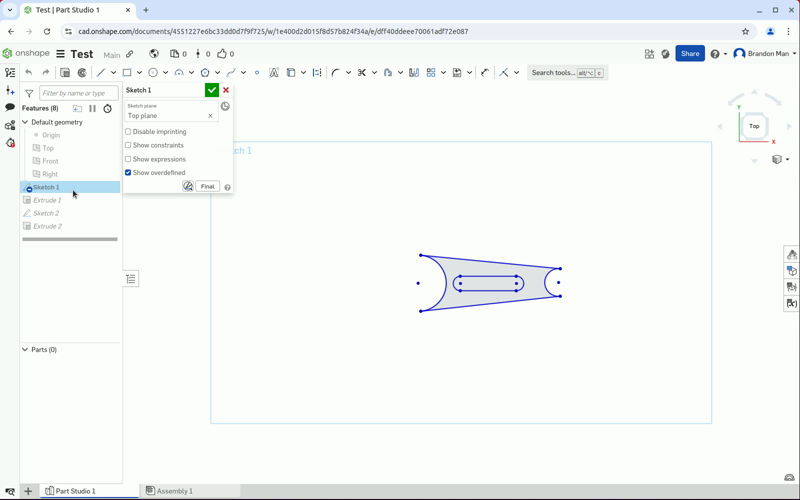
mouse_move(229, 92)
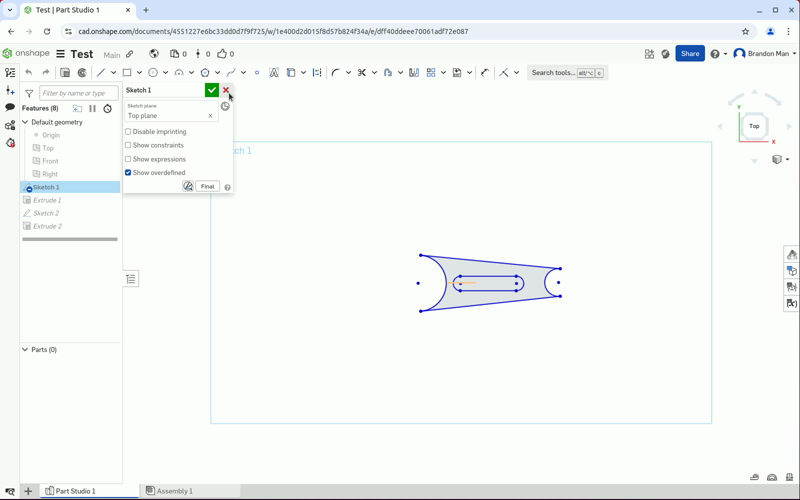
click(229, 92)
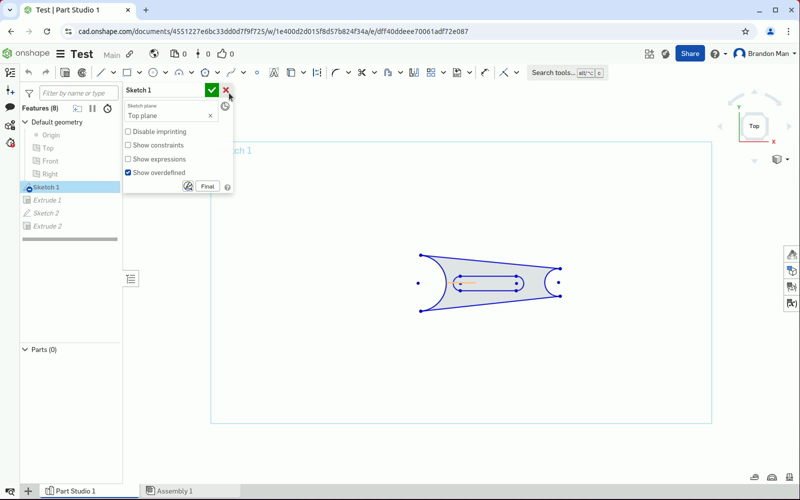
key(shift+s)
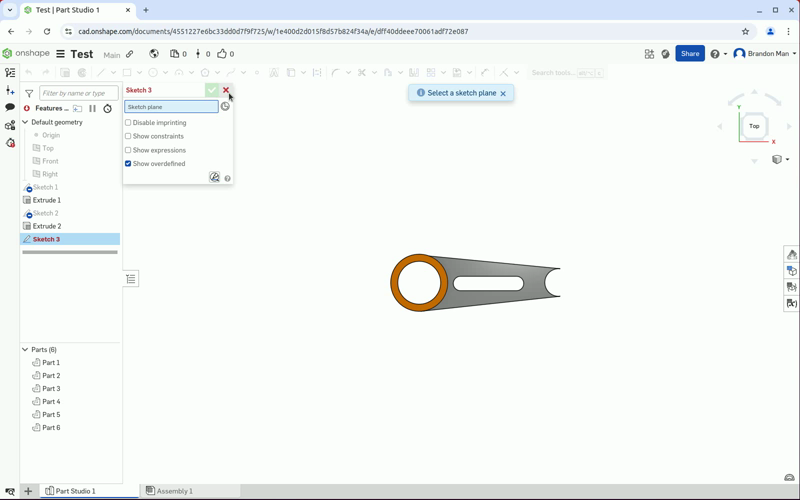
mouse_move(73, 150)
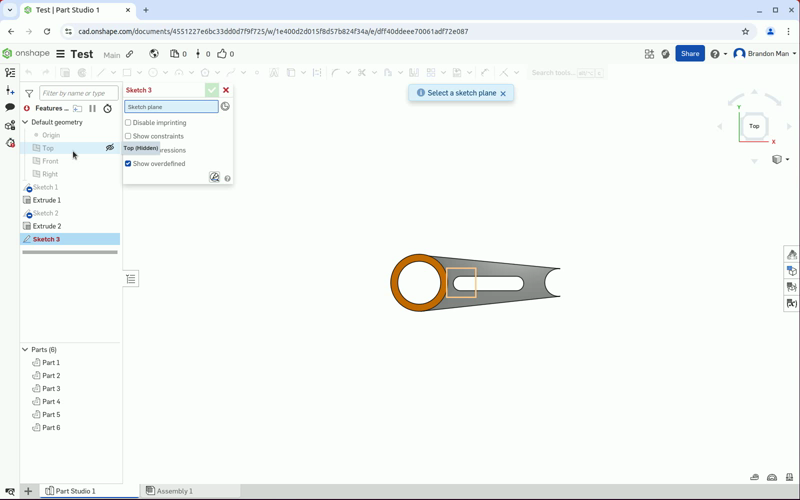
click(73, 150)
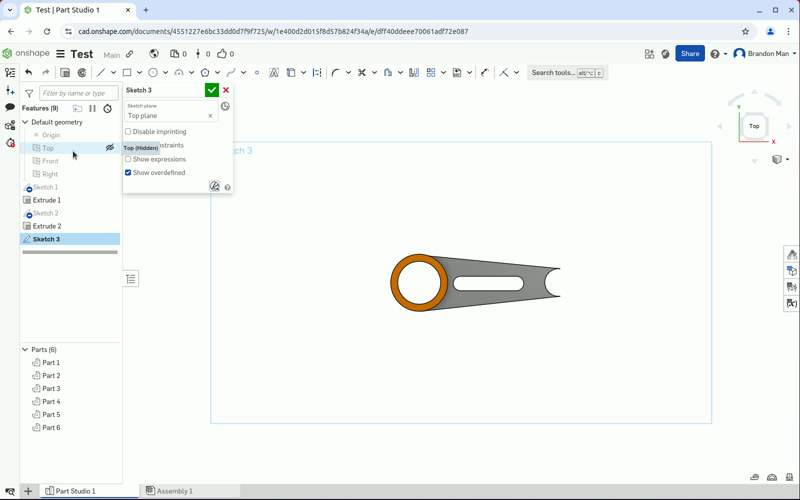
mouse_move(73, 352)
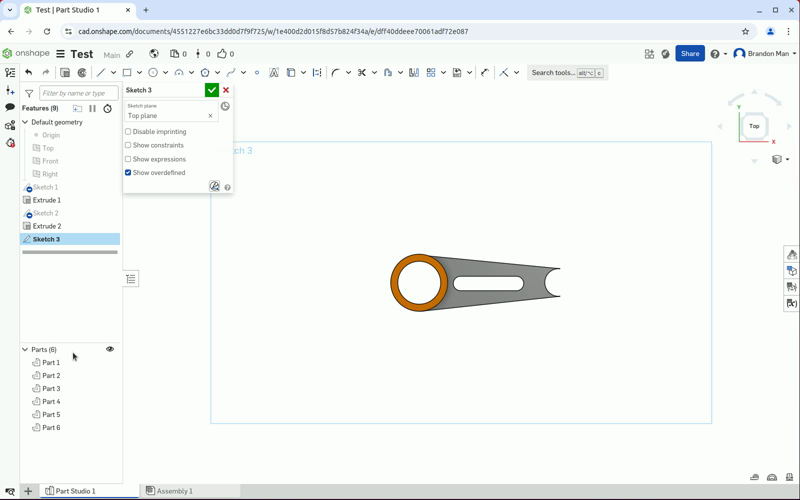
key(y)
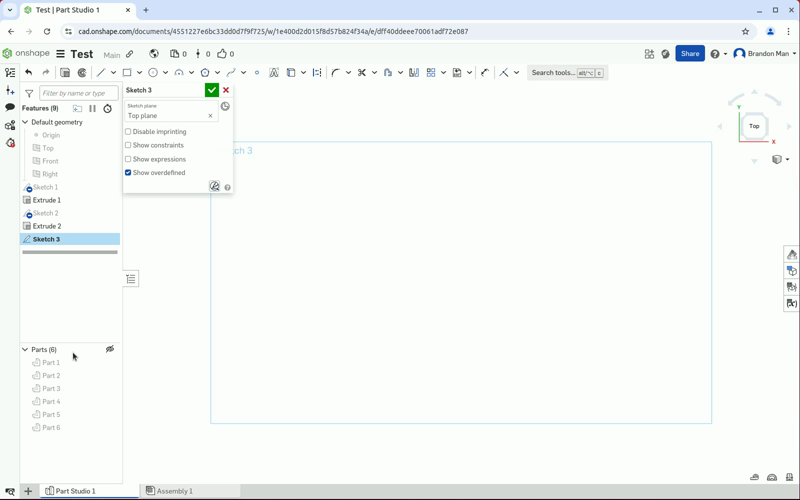
key(c)
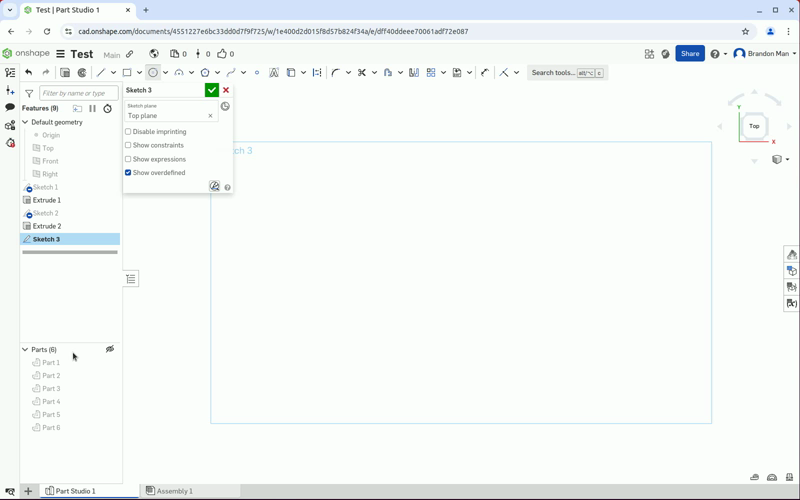
key_down(shift)
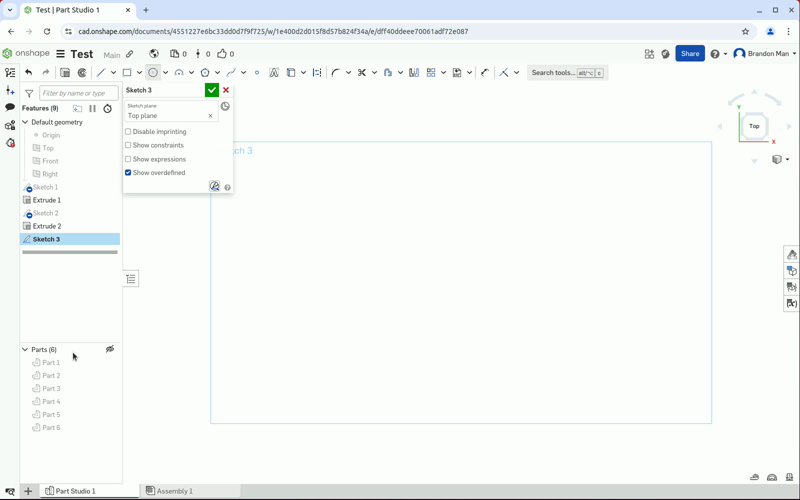
mouse_move(559, 282)
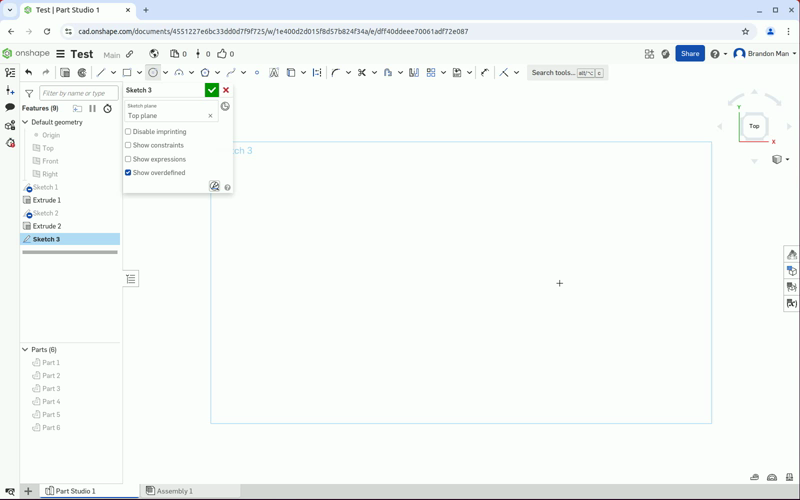
click(559, 282)
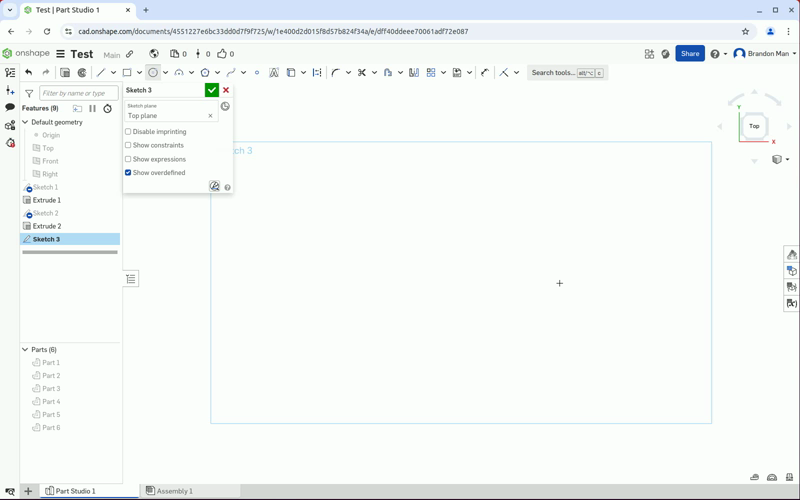
key_up(shift)
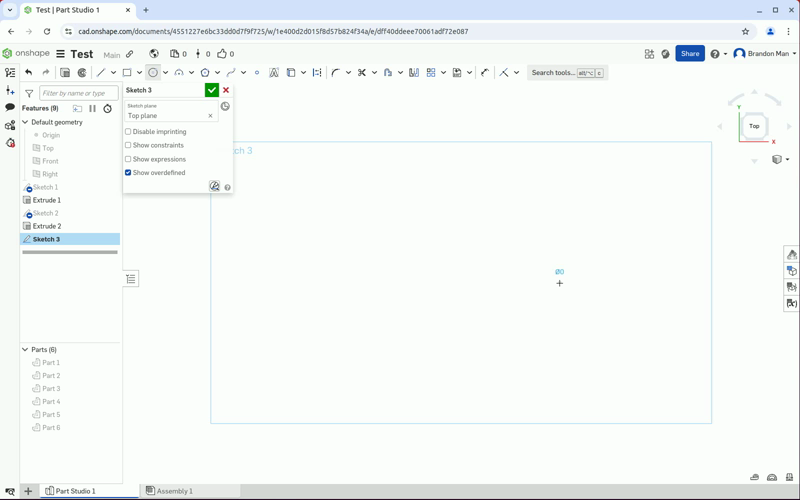
mouse_move(574, 282)
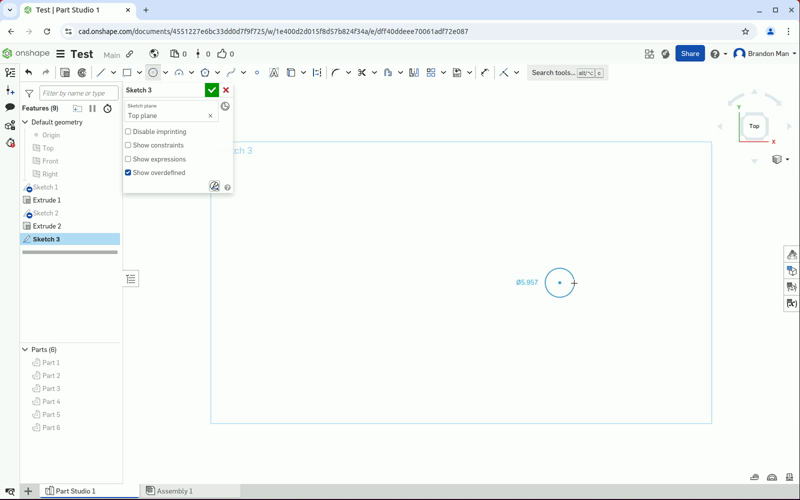
click(574, 282)
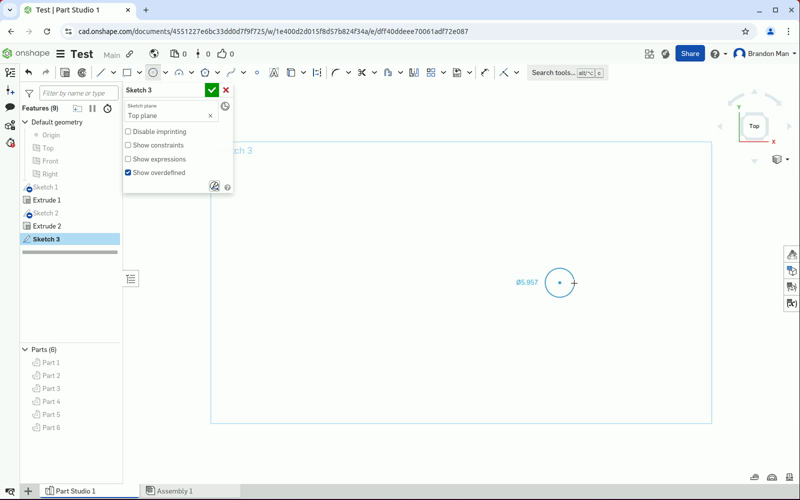
key(esc)
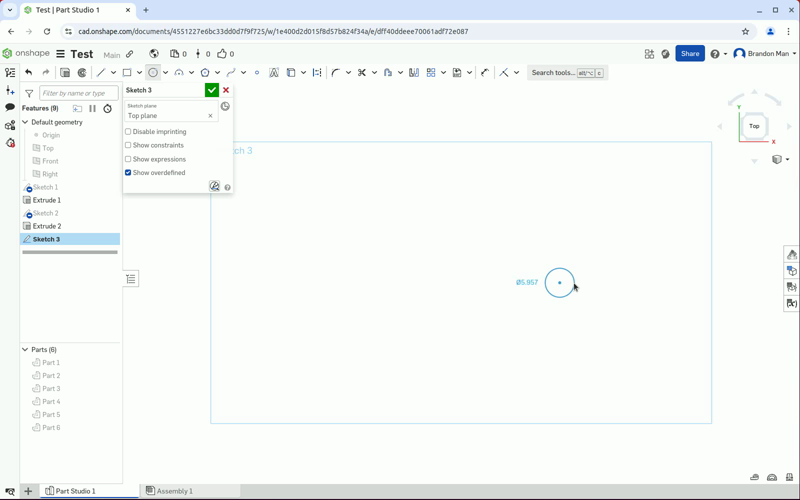
key(c)
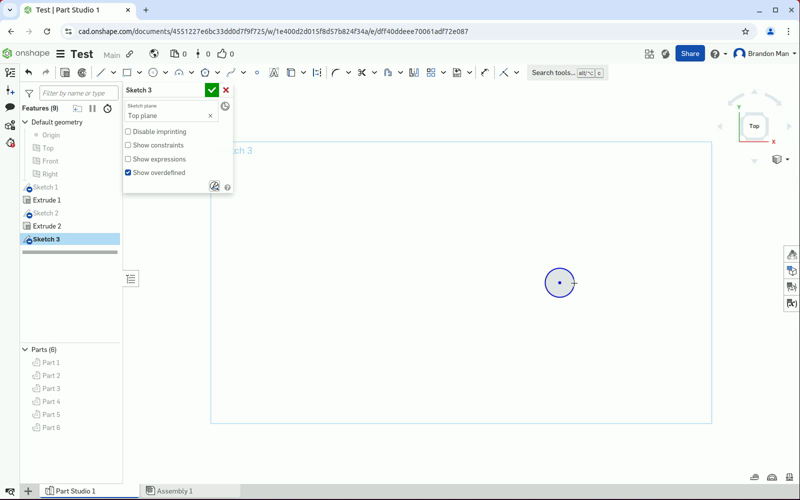
key_down(shift)
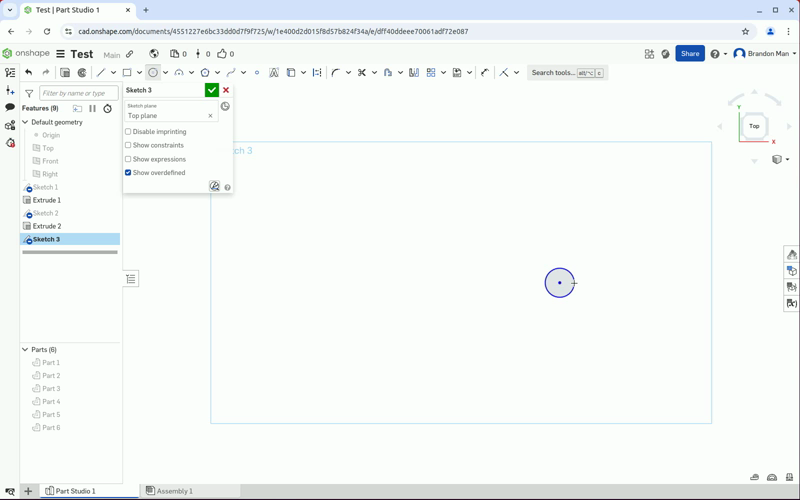
mouse_move(559, 282)
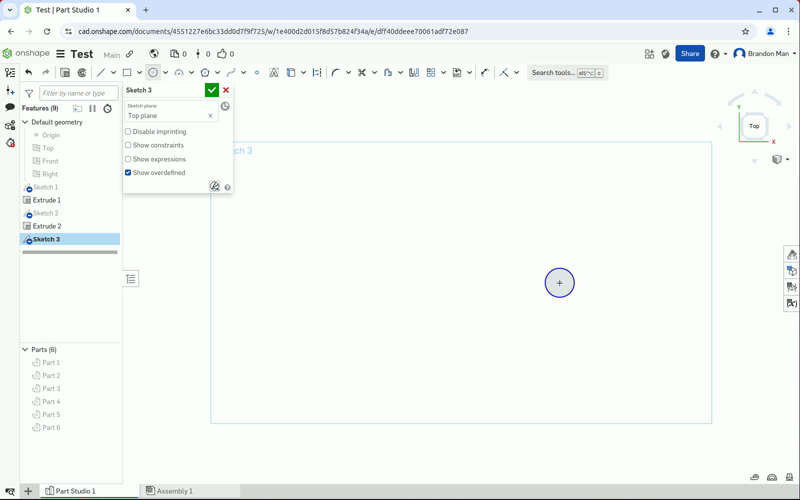
click(559, 282)
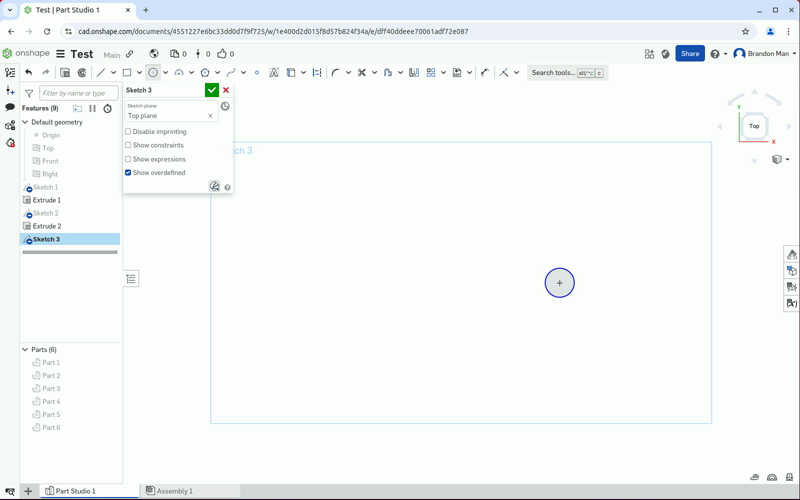
key_up(shift)
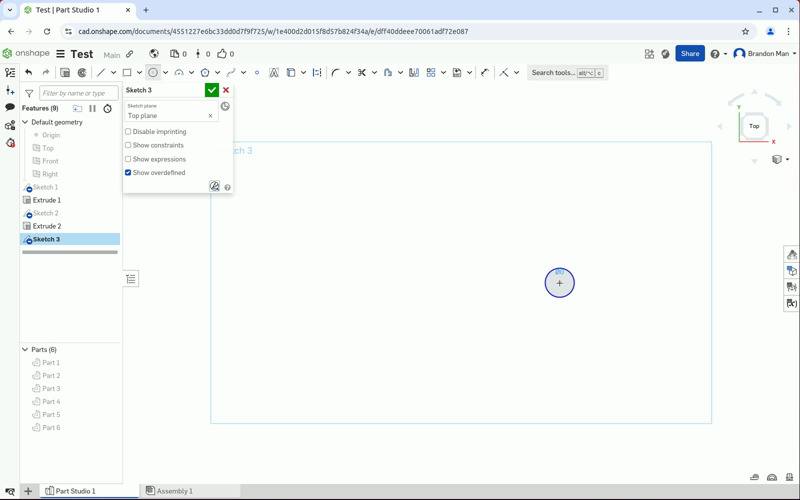
mouse_move(567, 282)
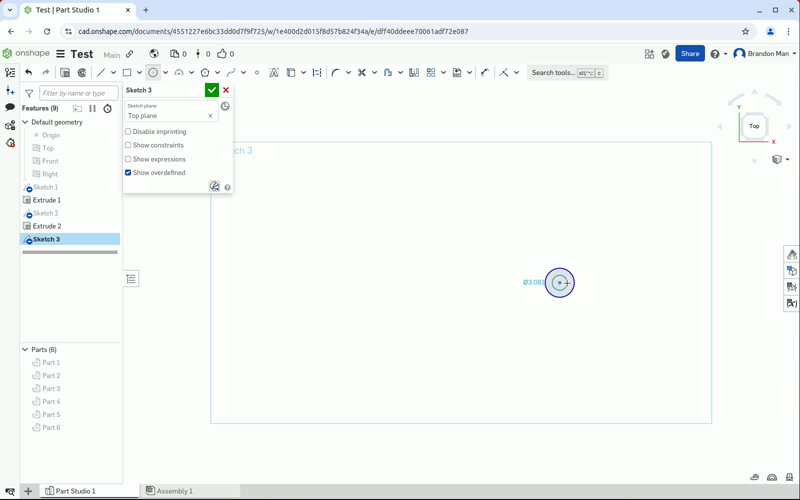
click(567, 282)
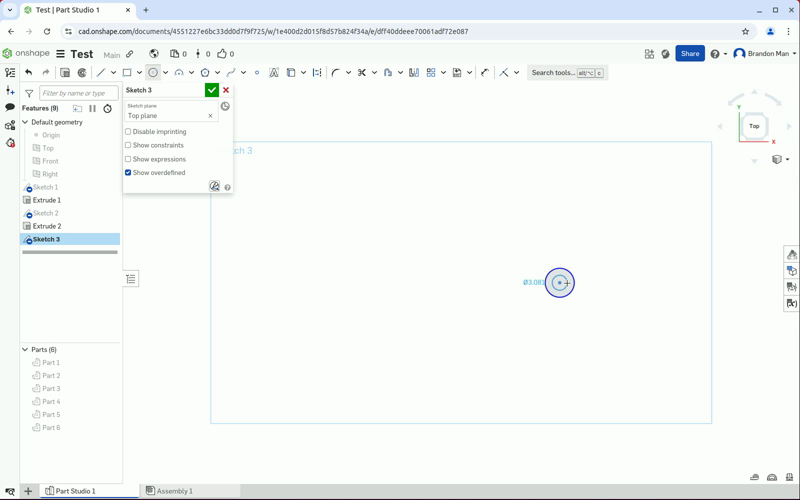
key(esc)
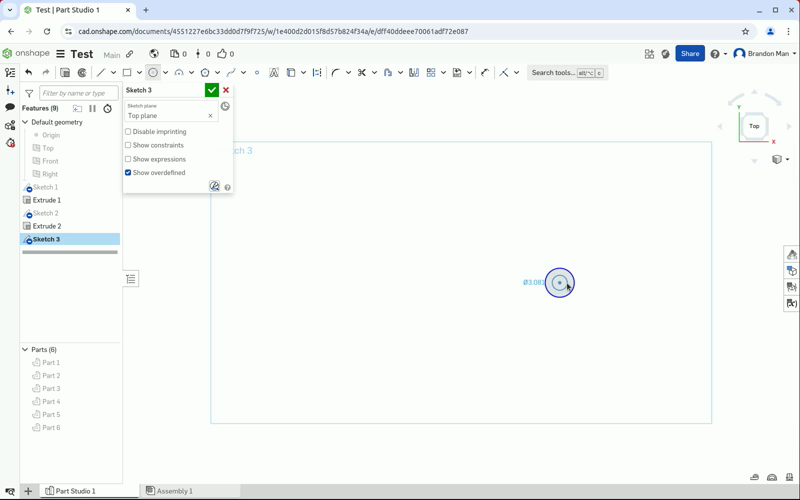
mouse_move(566, 274)
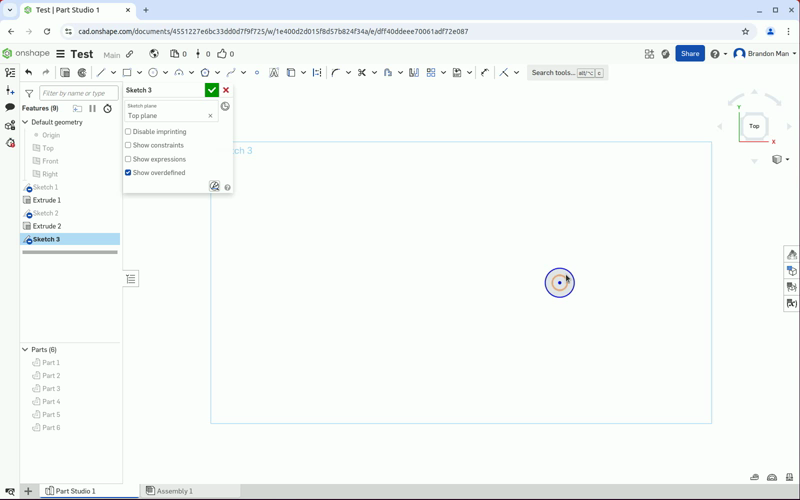
scroll(6)
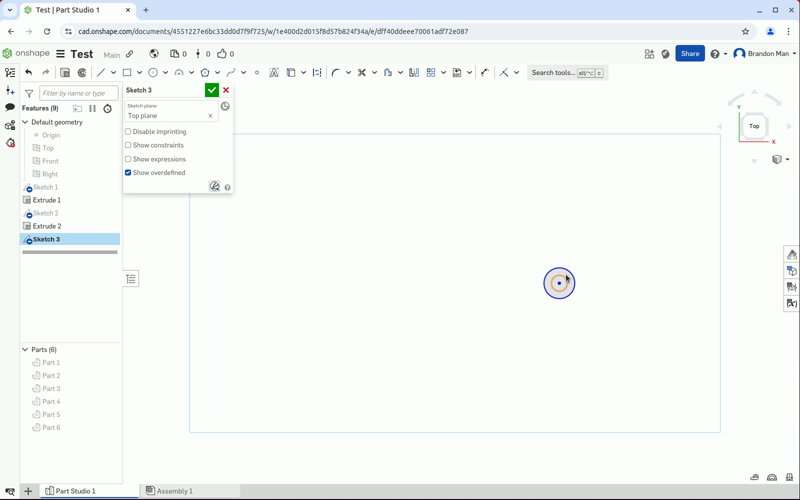
scroll(6)
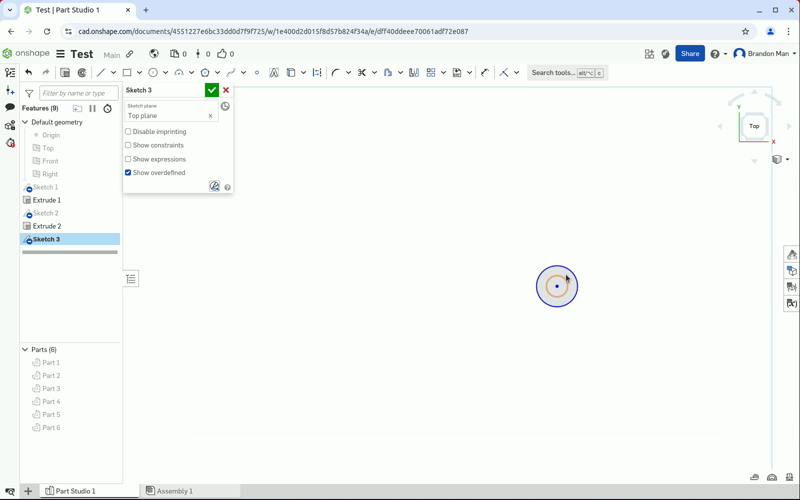
scroll(6)
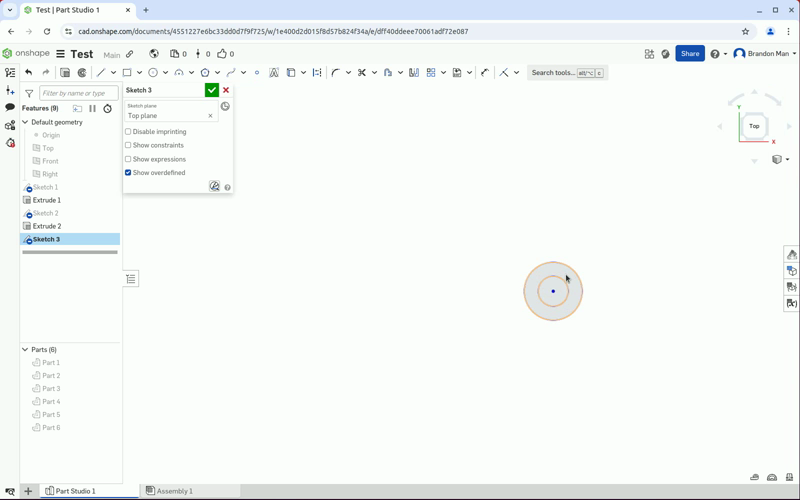
scroll(6)
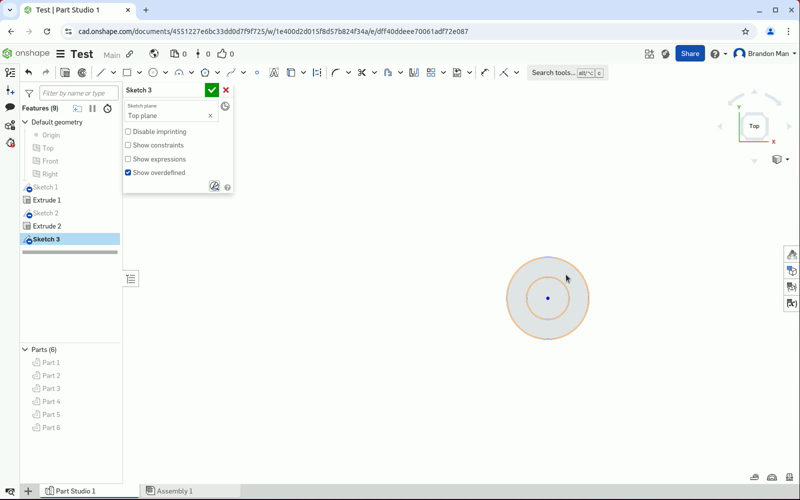
scroll(6)
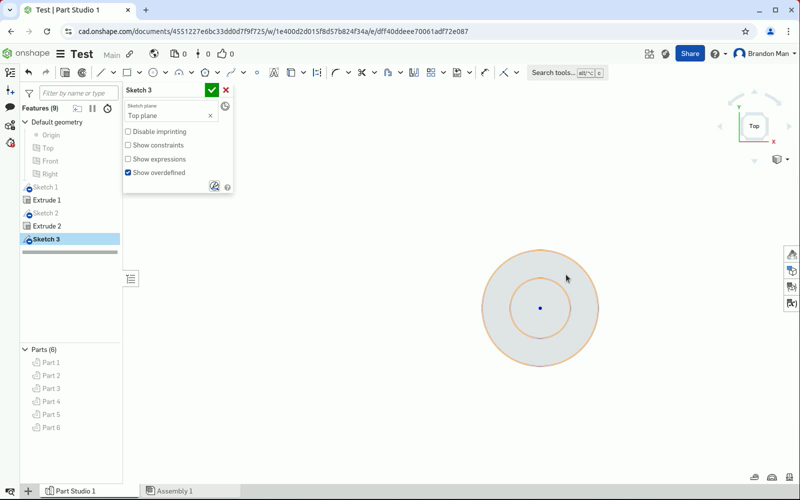
scroll(6)
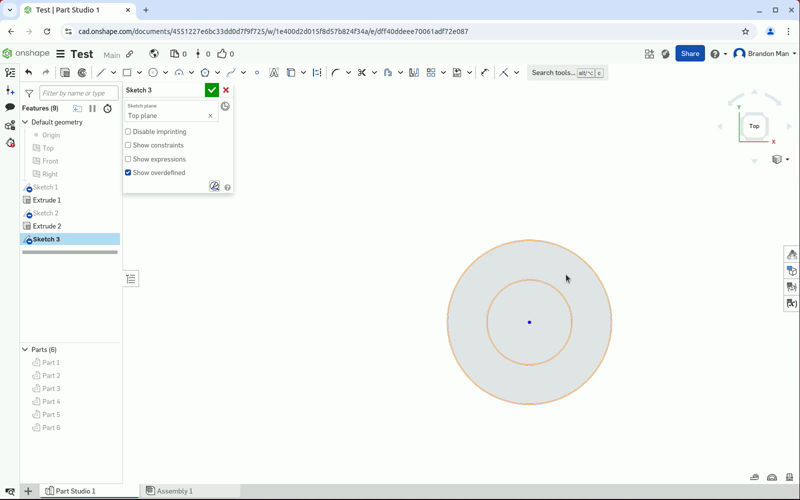
scroll(6)
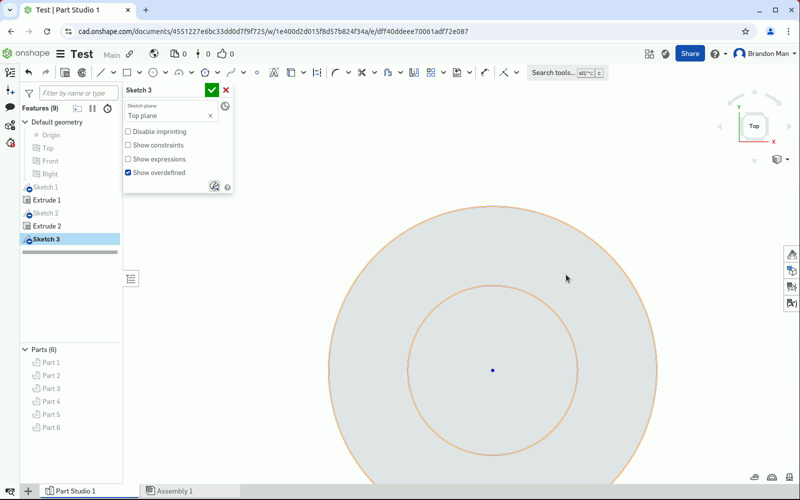
click(566, 274)
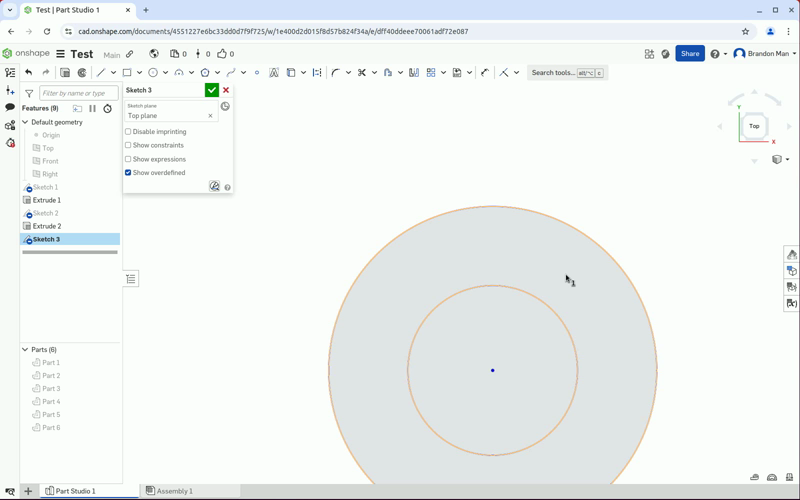
scroll(-6)
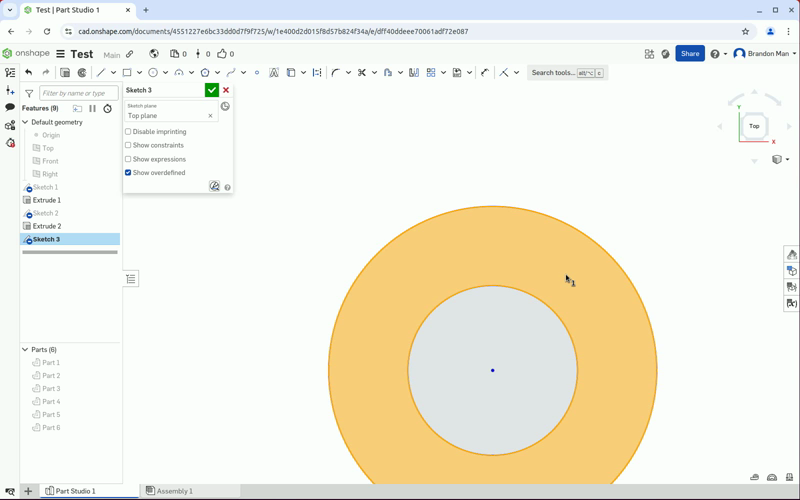
scroll(-6)
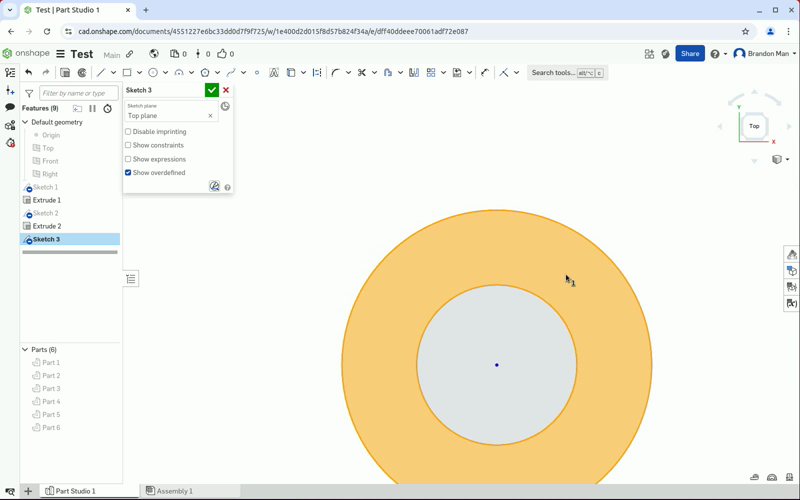
scroll(-6)
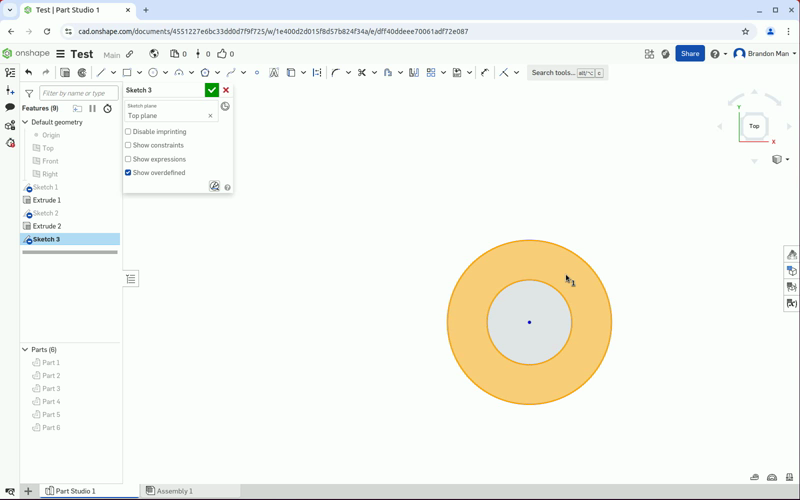
scroll(-6)
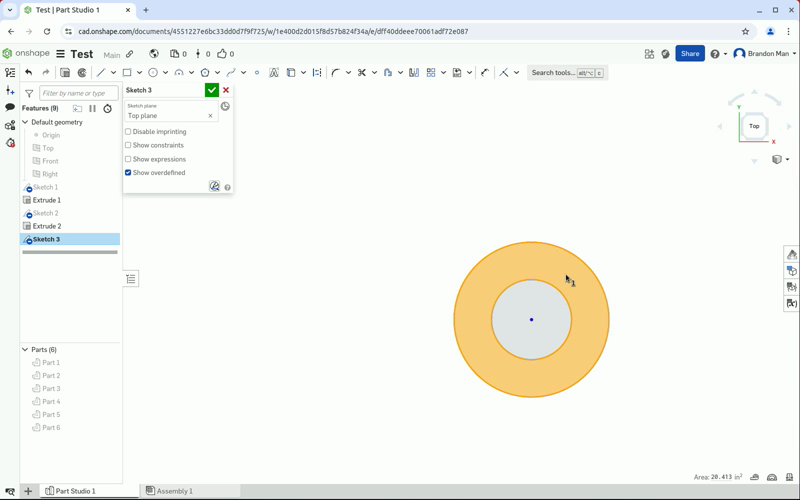
scroll(-6)
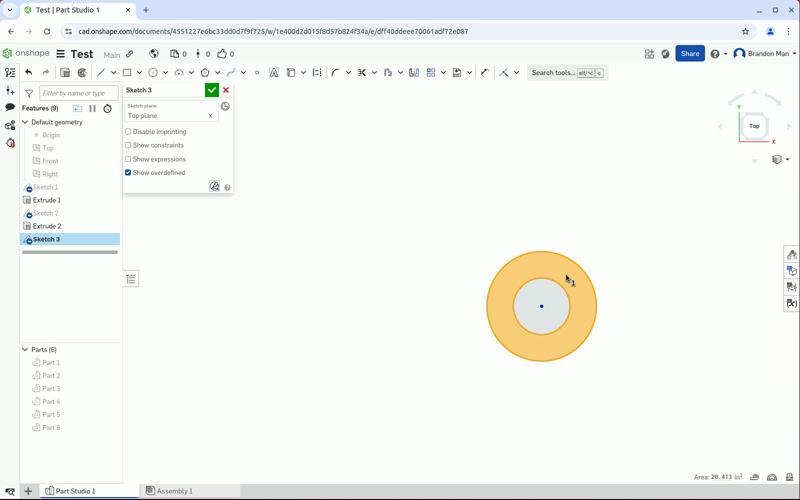
scroll(-6)
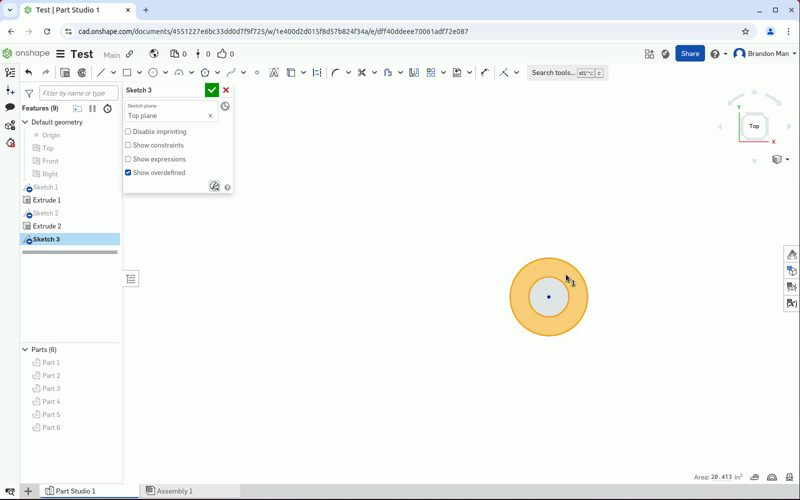
scroll(-6)
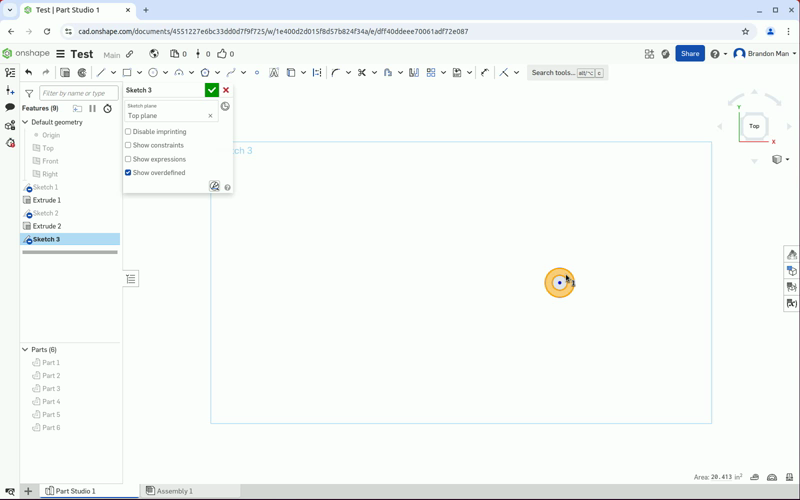
mouse_move(73, 352)
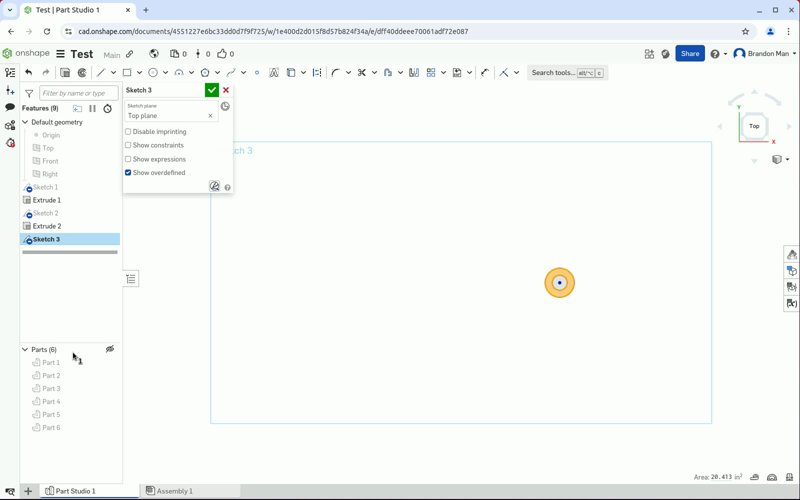
key(shift+y)
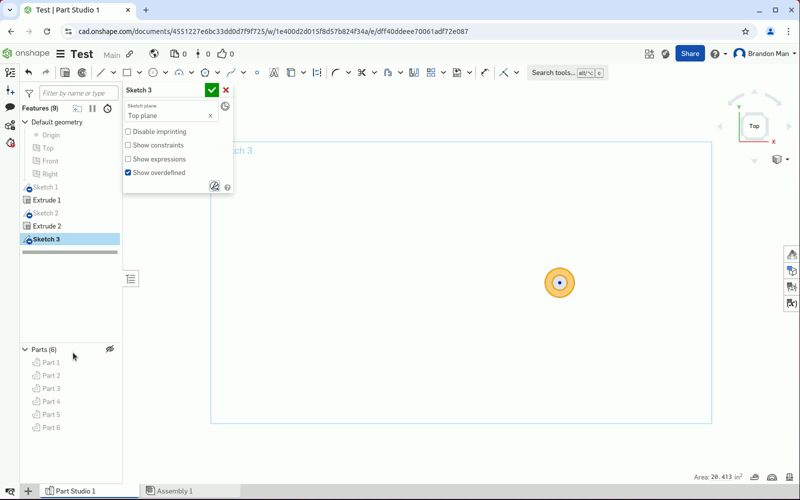
key(shift+e)
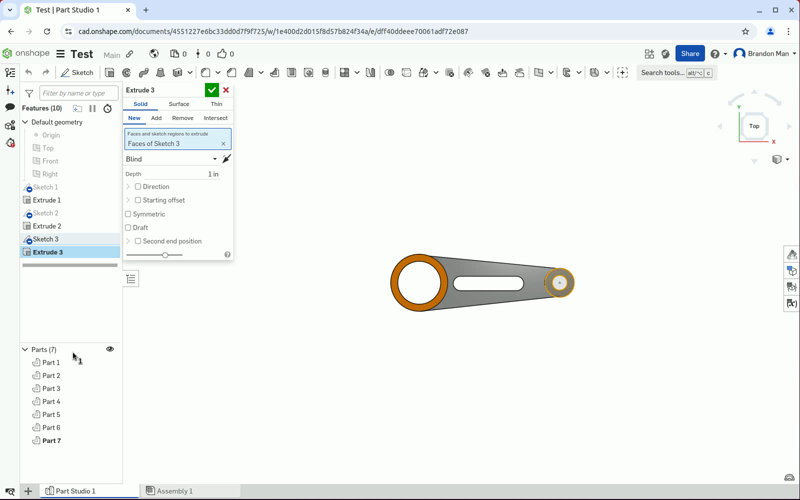
mouse_move(143, 106)
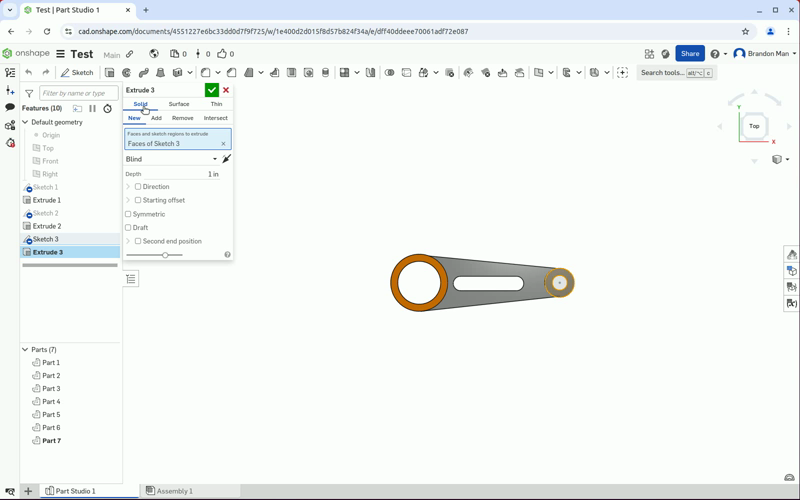
click(143, 106)
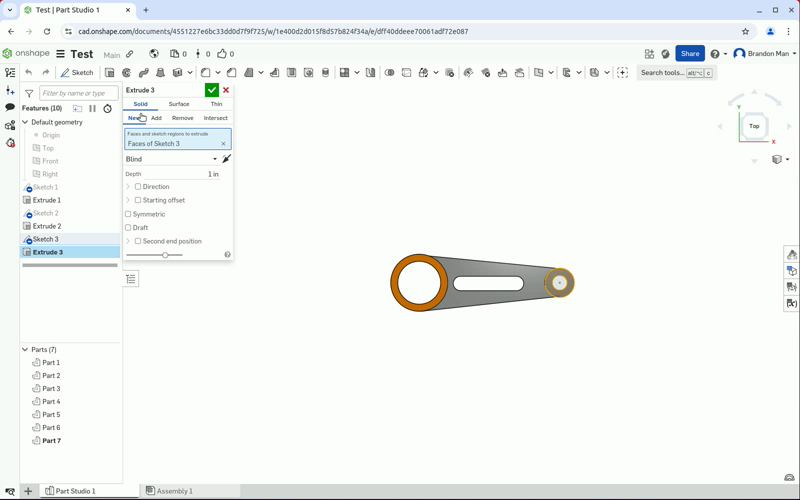
mouse_move(137, 120)
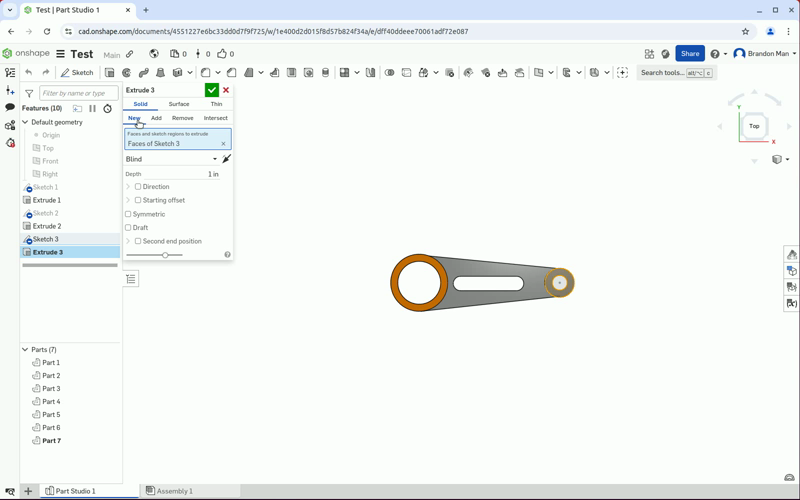
click(137, 120)
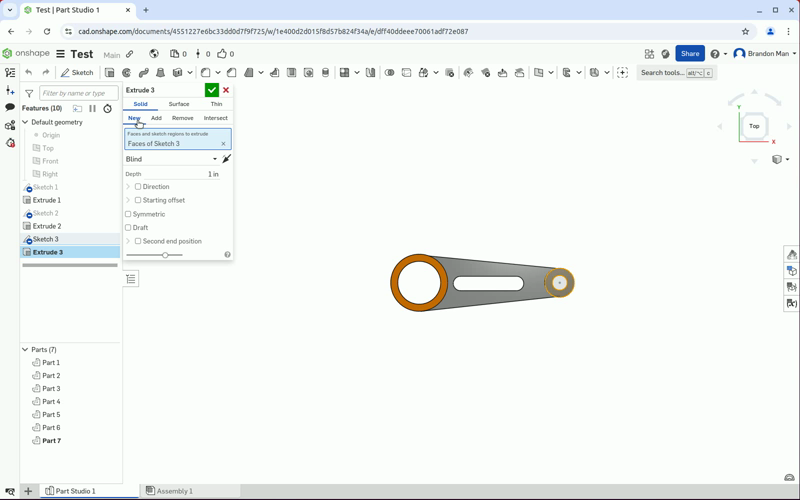
key(tab, 4)
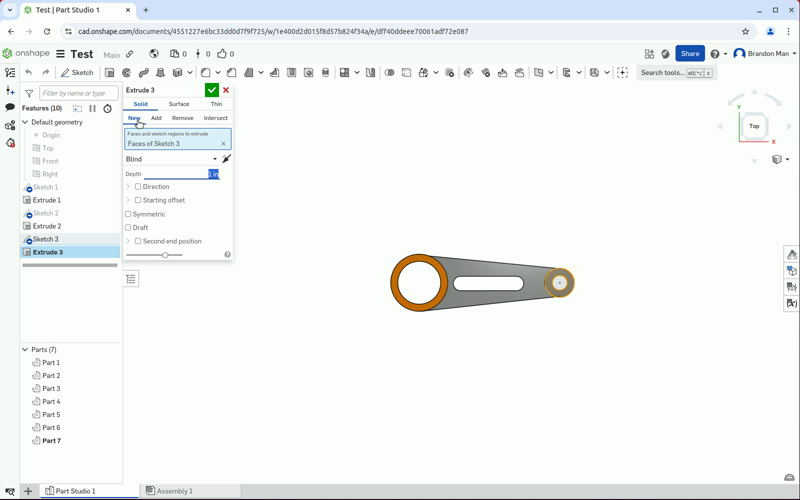
text(7.221)
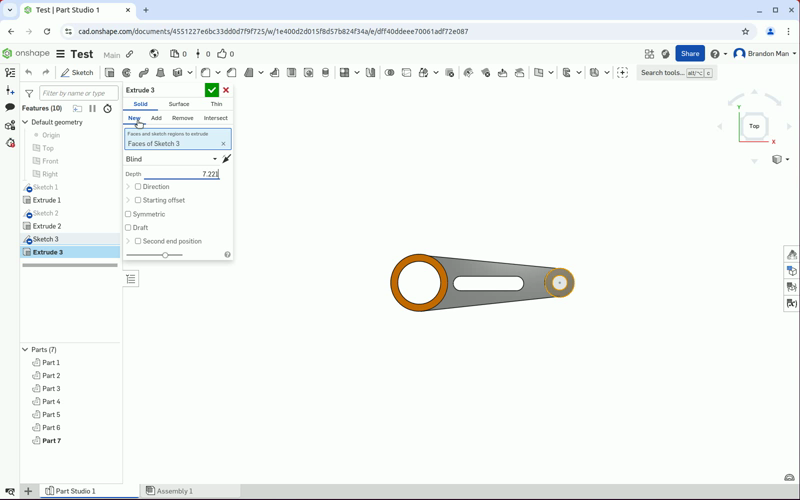
key(enter)
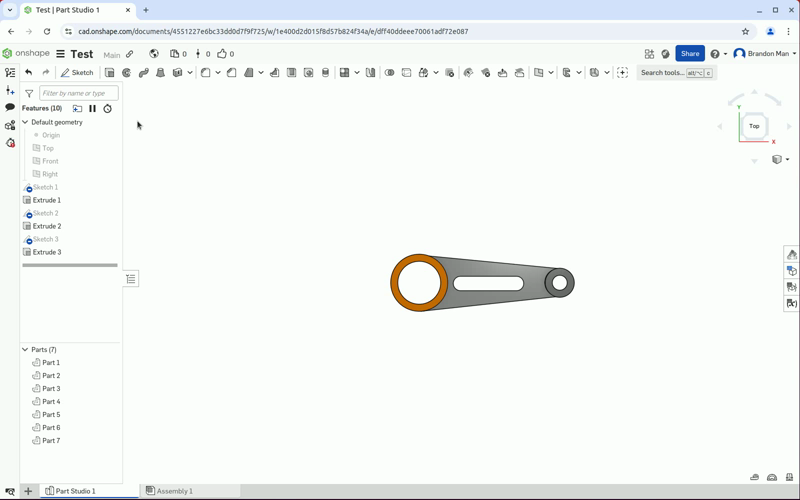
key(shift+h)
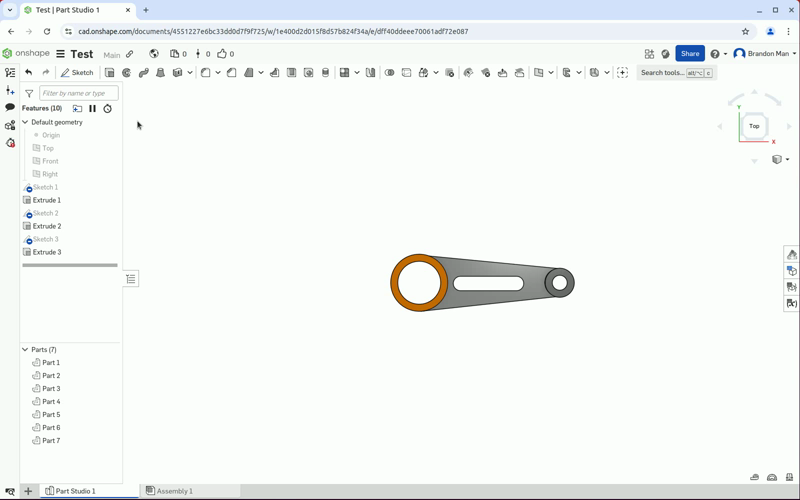
key(shift+h)
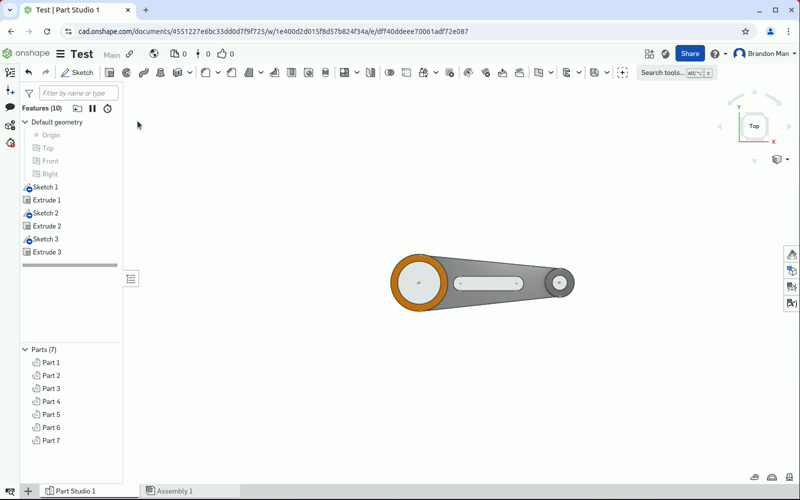
key(shift+7)
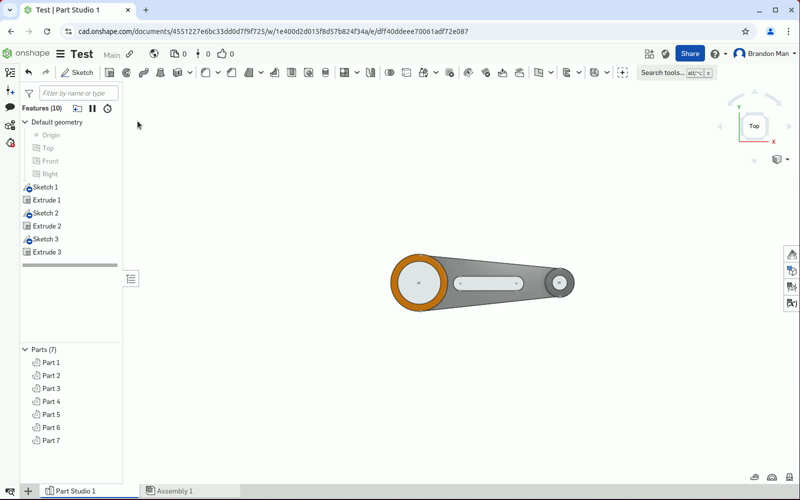
key(up, 3)
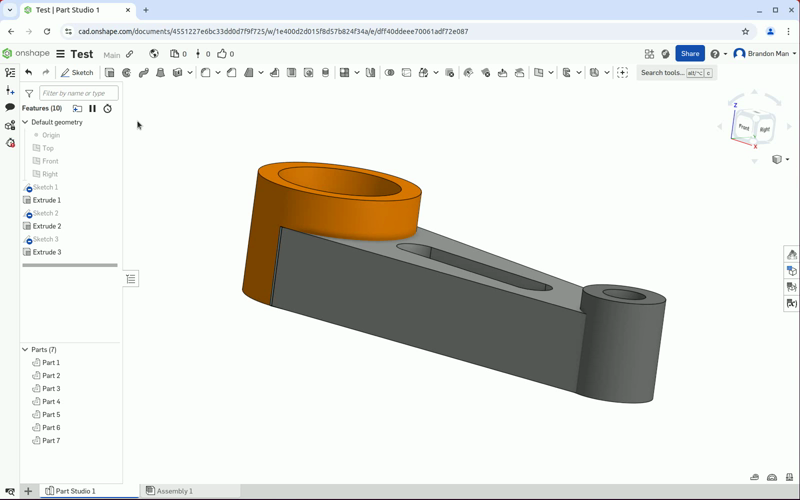
key(left, 3)
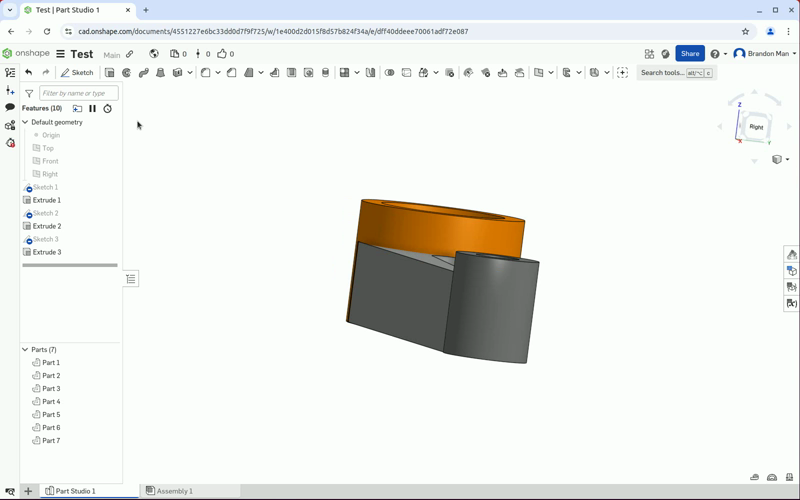
key(right, 3)
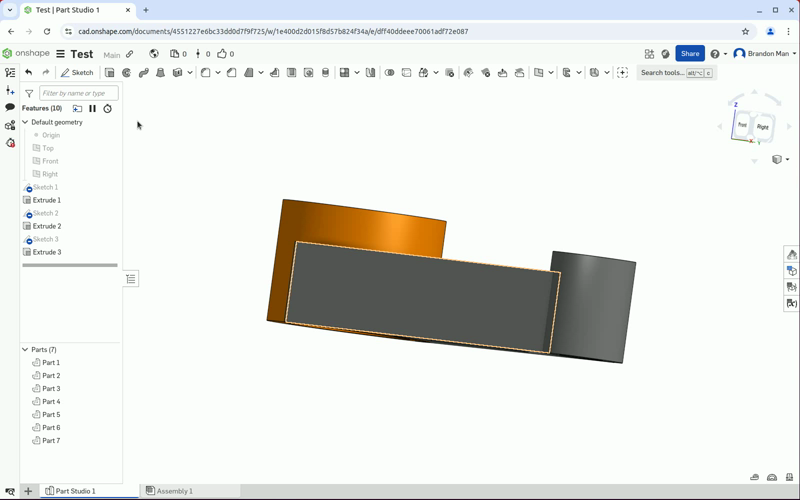
key(down, 3)
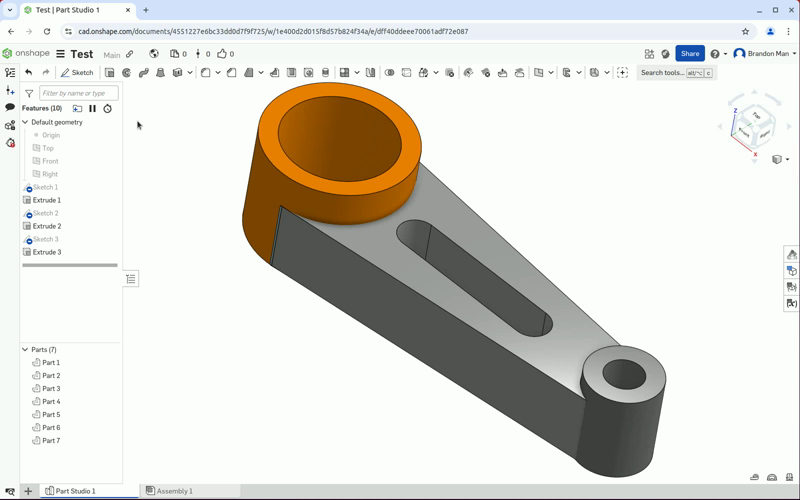
mouse_move(73, 189)
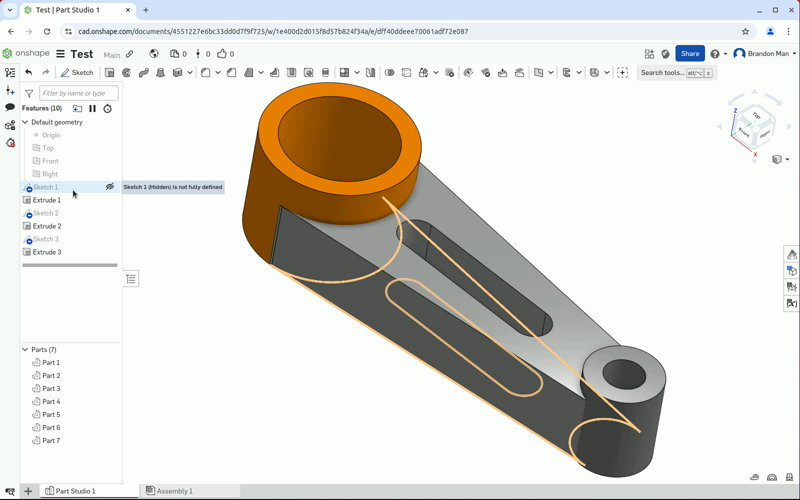
click(73, 189)